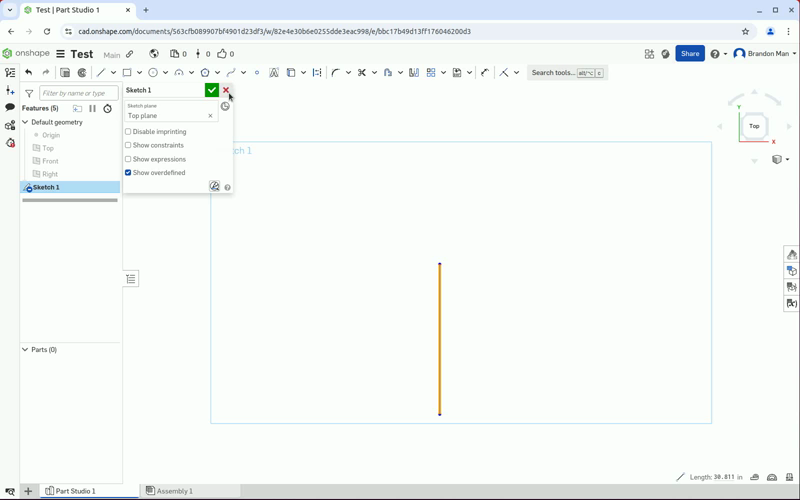
key(shift+h)
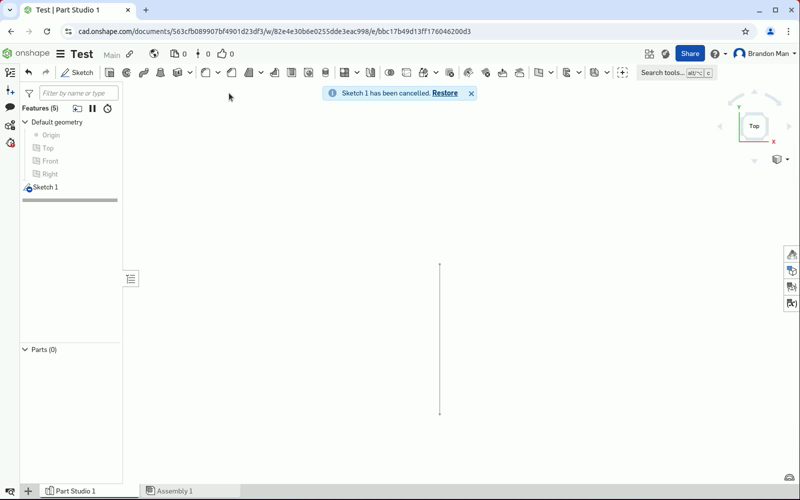
mouse_move(73, 352)
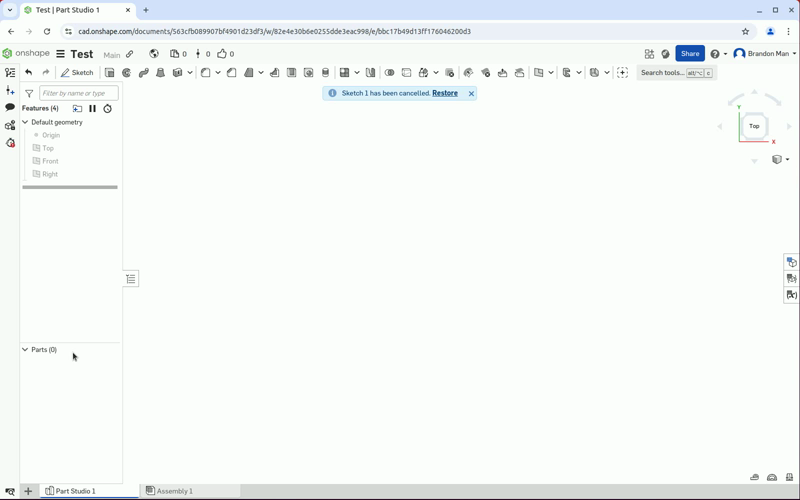
key(y)
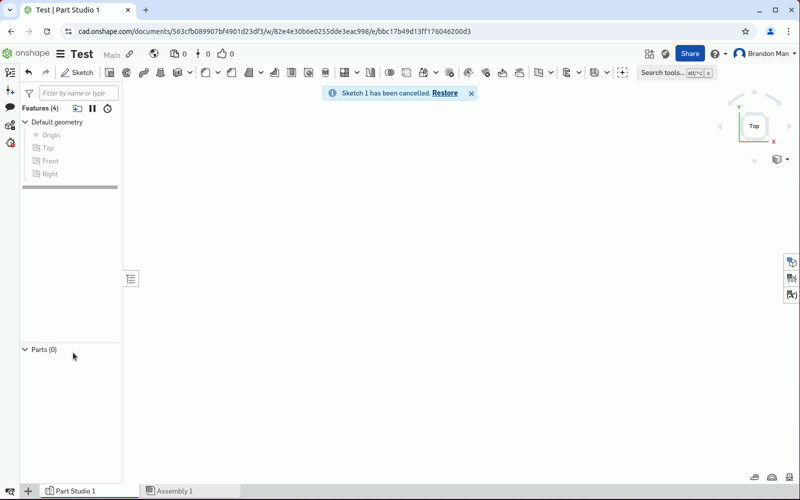
key(shift+p)
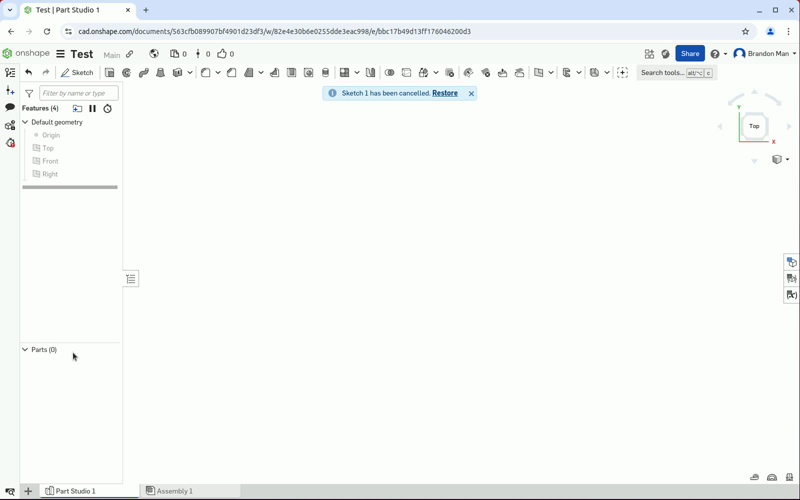
key(space)
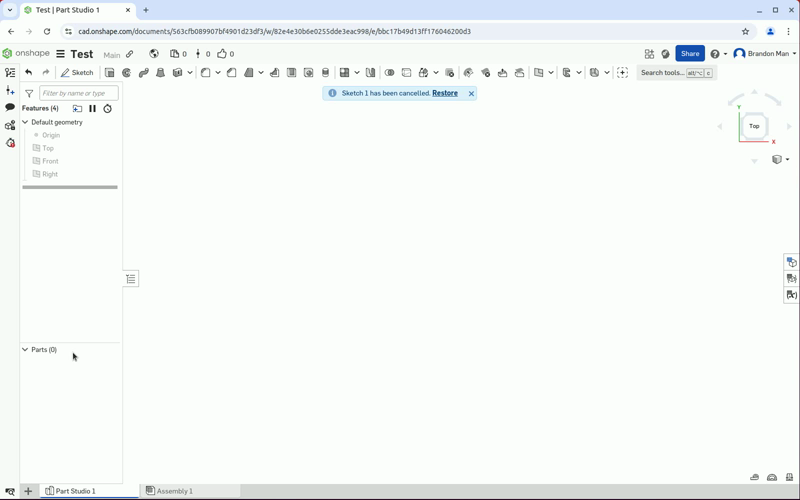
key_down(shift)
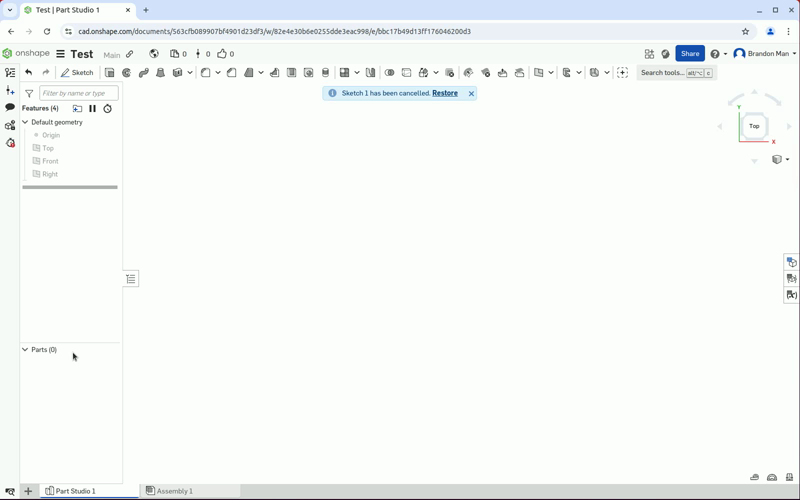
key(up)
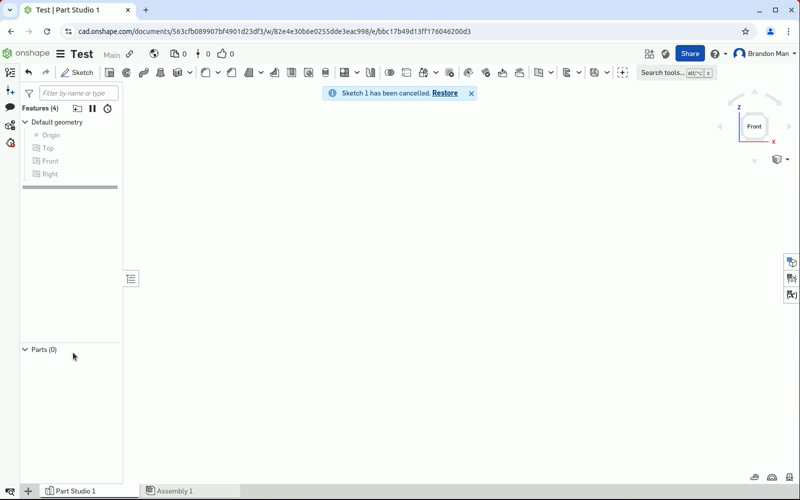
key_up(shift)
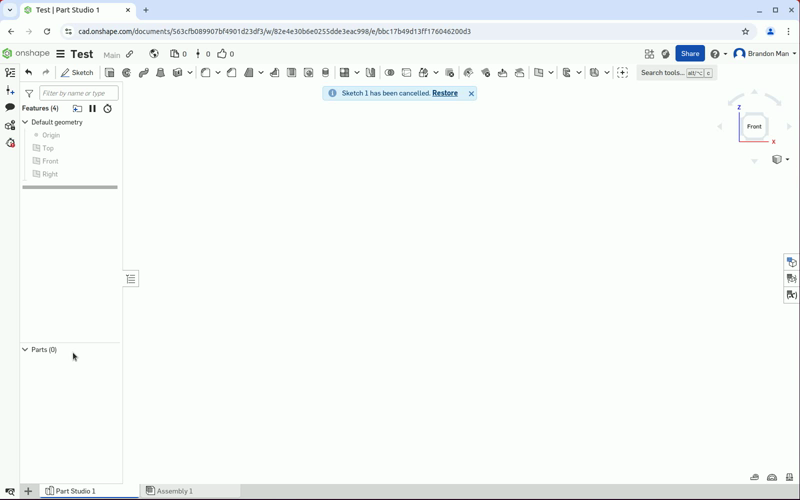
mouse_move(73, 352)
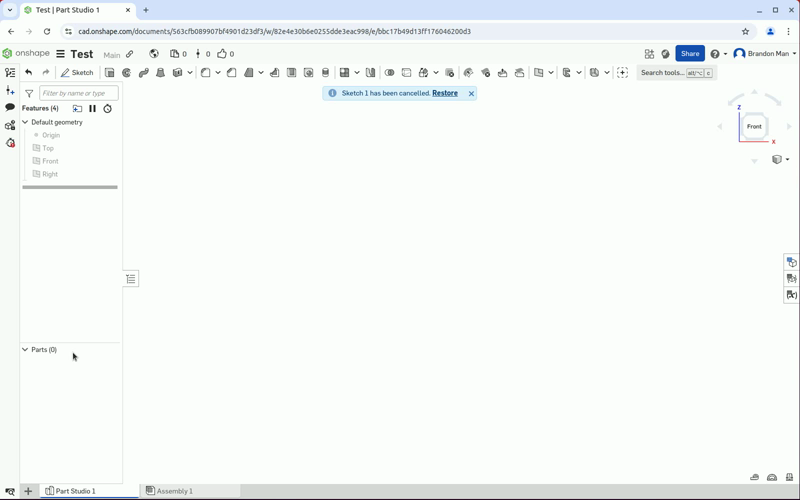
key(shift+y)
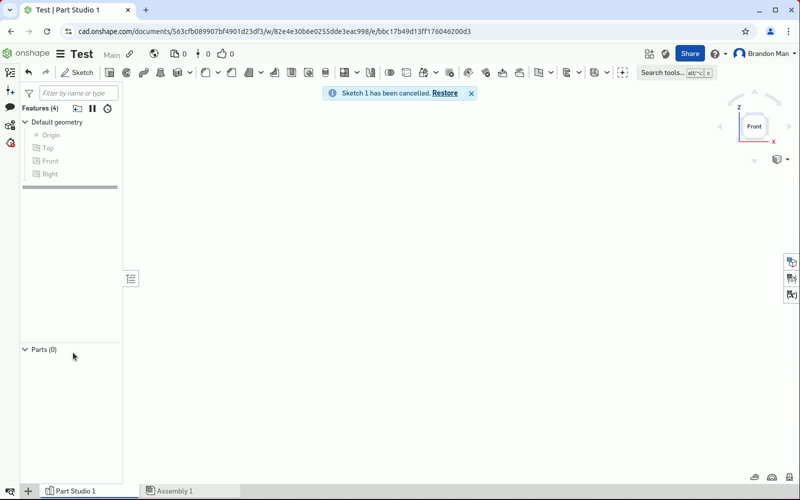
key(shift+s)
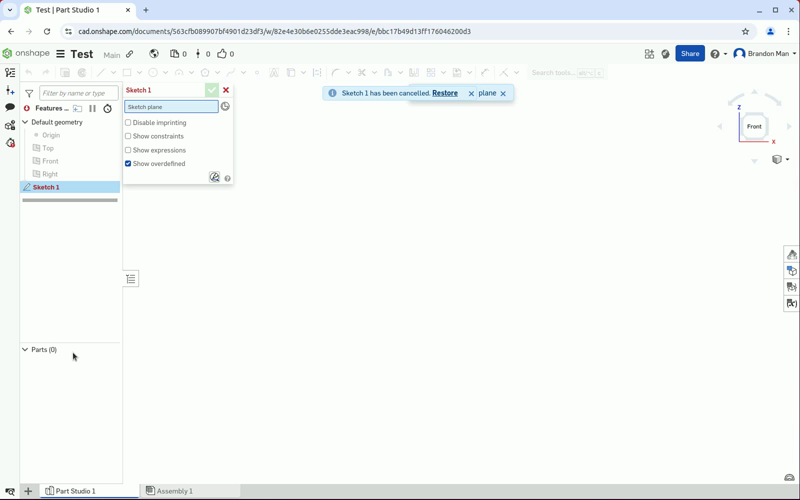
mouse_move(73, 163)
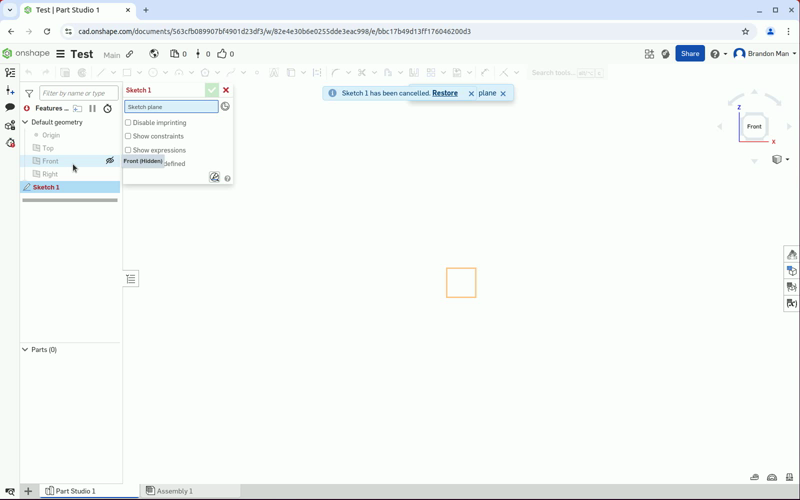
click(73, 163)
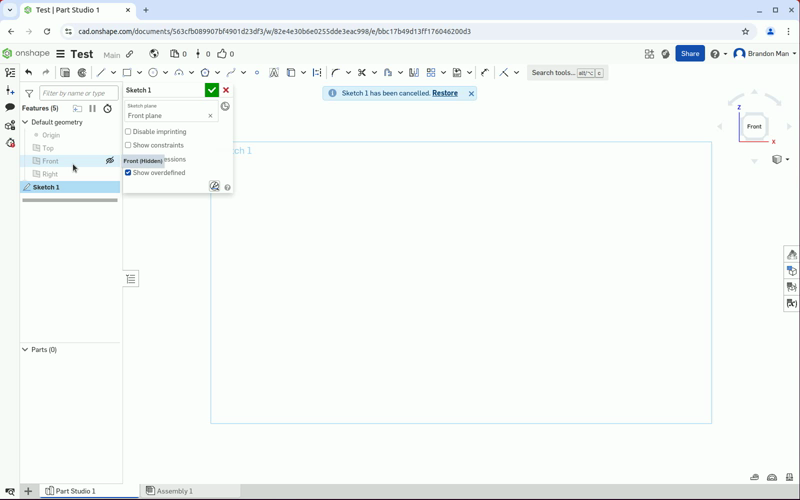
mouse_move(73, 352)
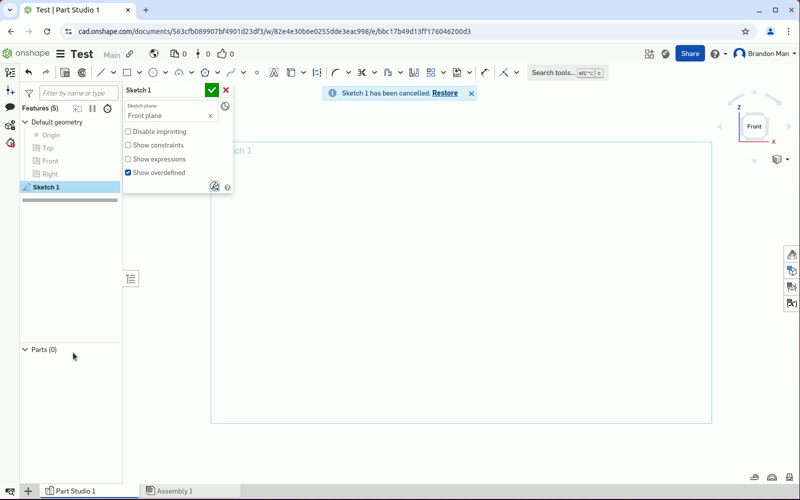
key(y)
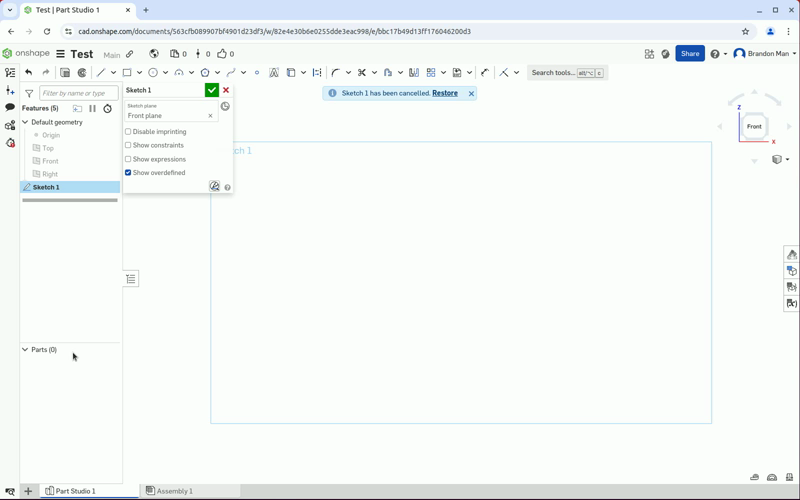
key(l)
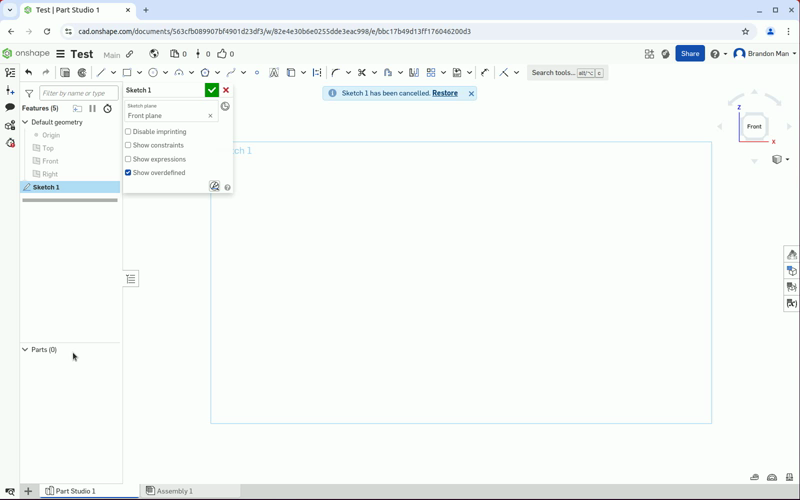
key_down(shift)
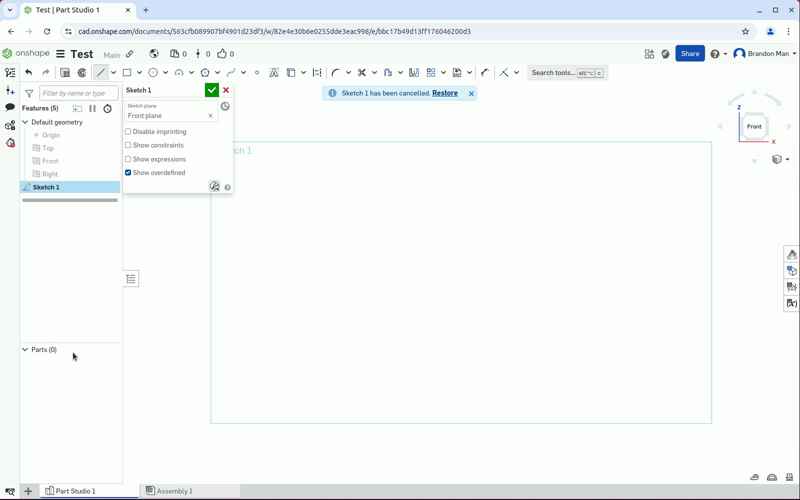
mouse_move(390, 339)
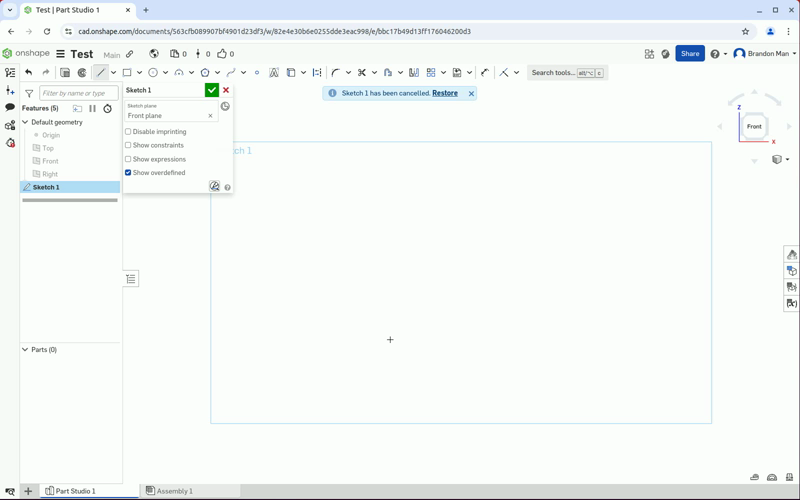
click(390, 339)
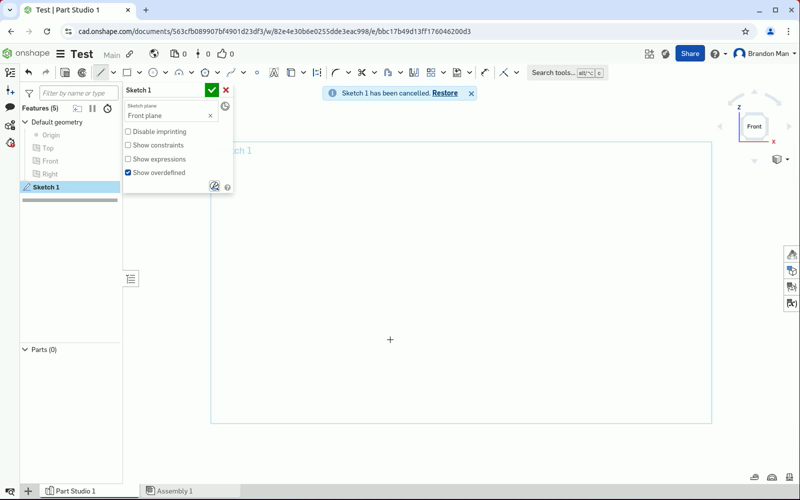
key_up(shift)
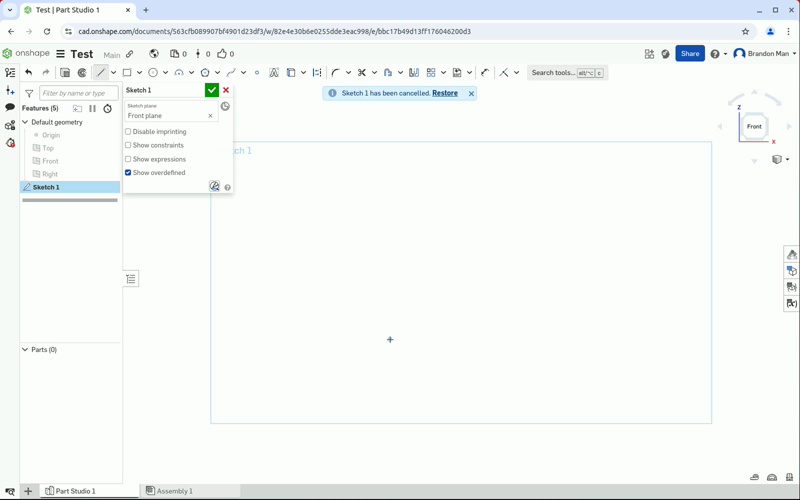
key_down(shift)
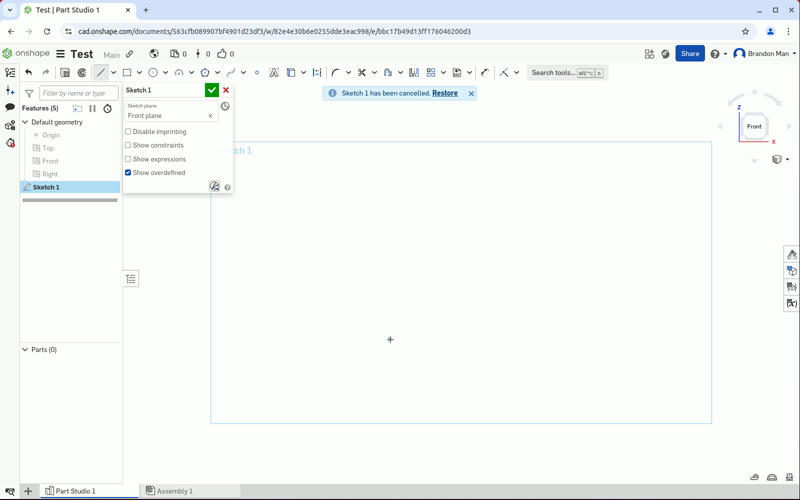
mouse_move(530, 339)
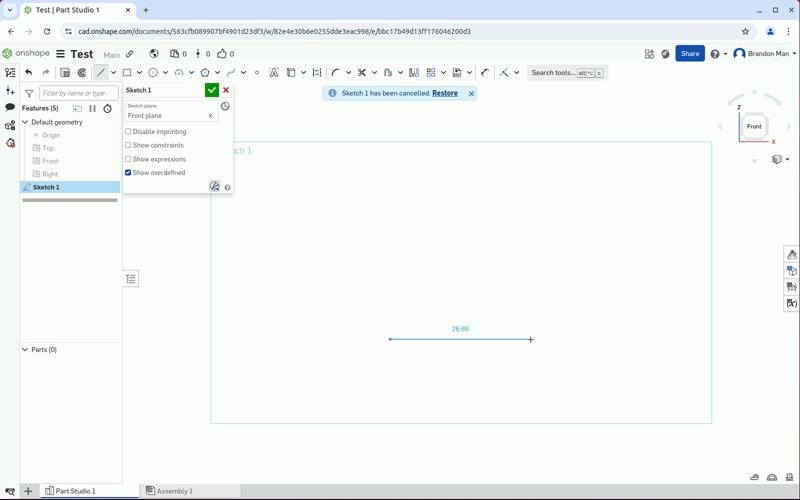
click(530, 339)
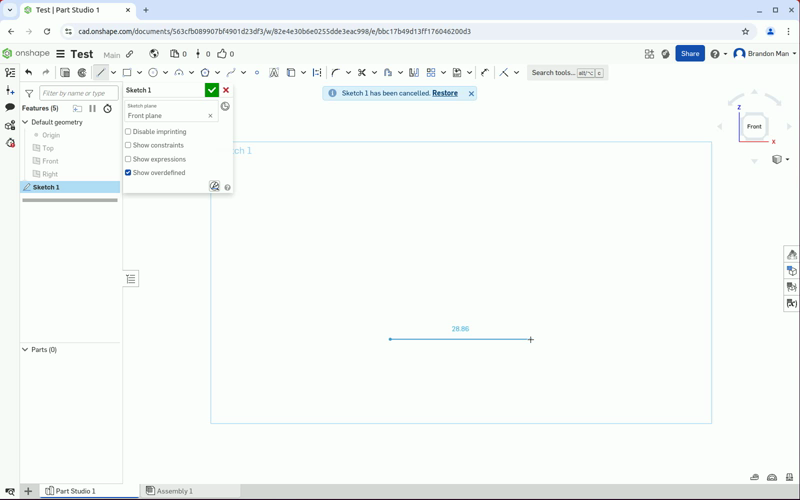
key_up(shift)
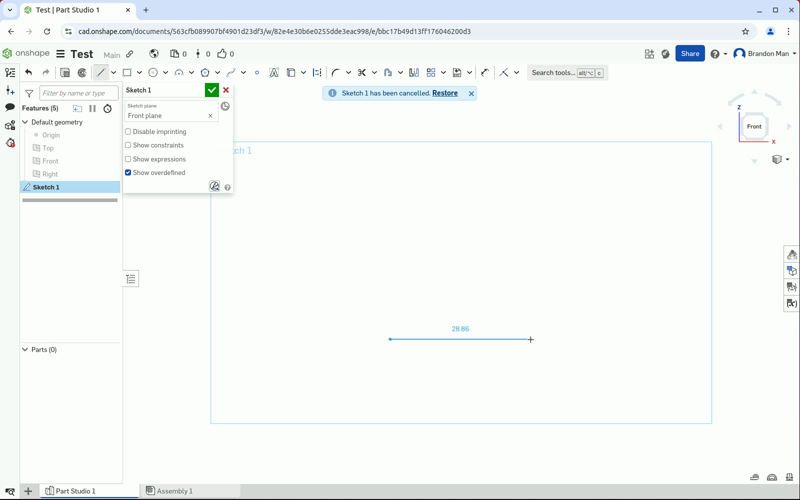
key_down(shift)
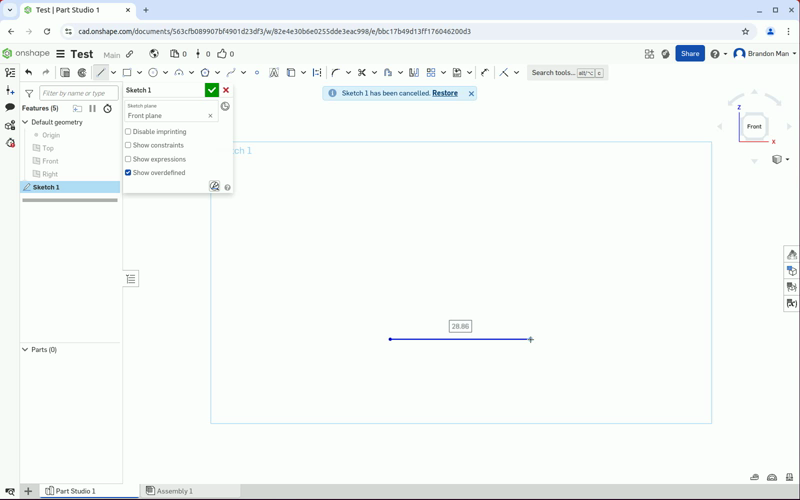
mouse_move(530, 226)
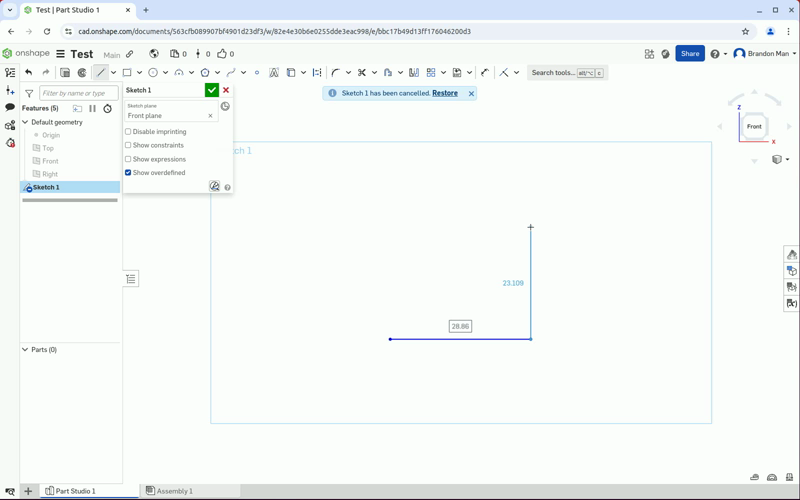
click(530, 226)
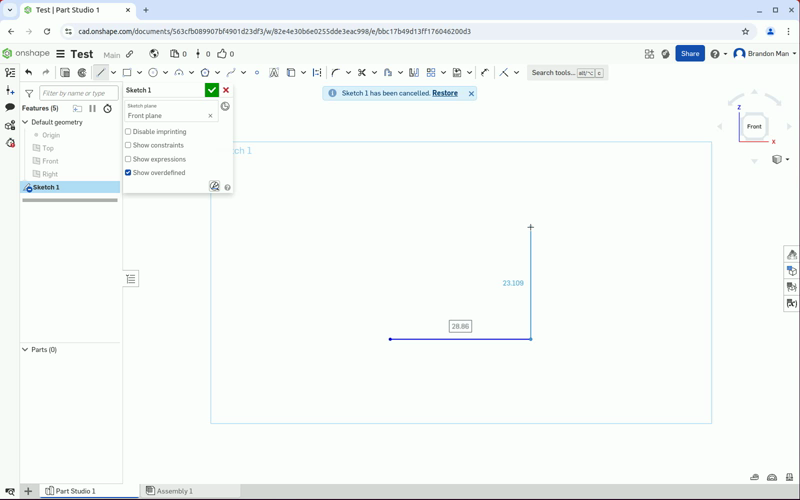
key_up(shift)
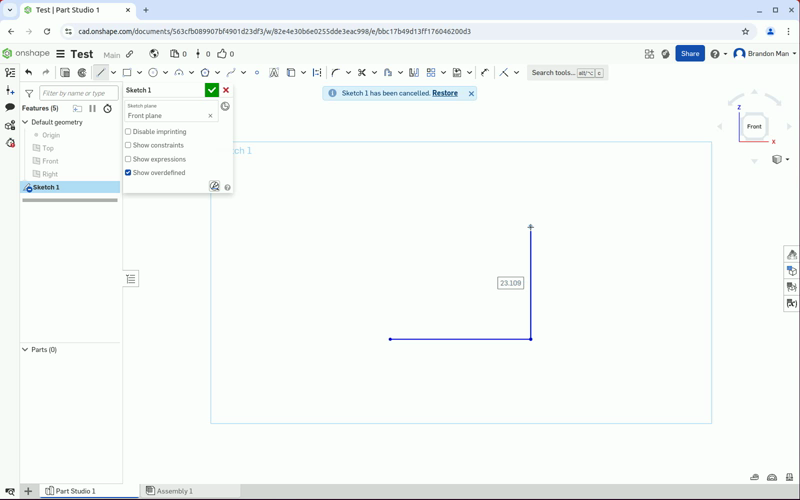
key_down(shift)
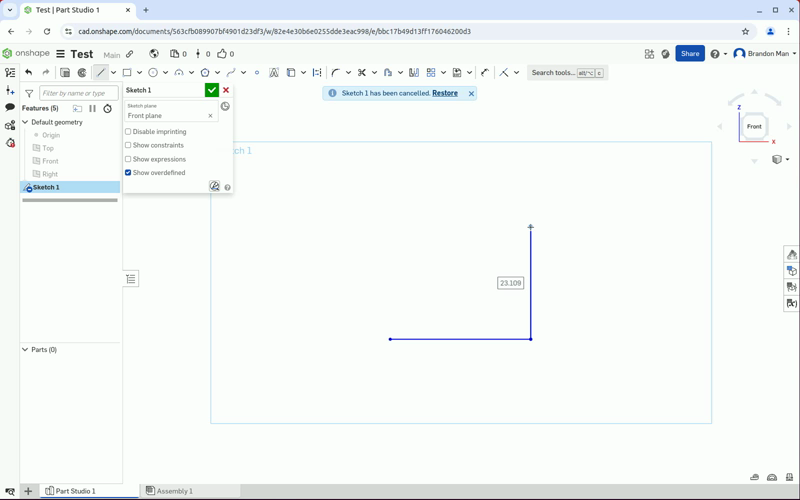
mouse_move(390, 226)
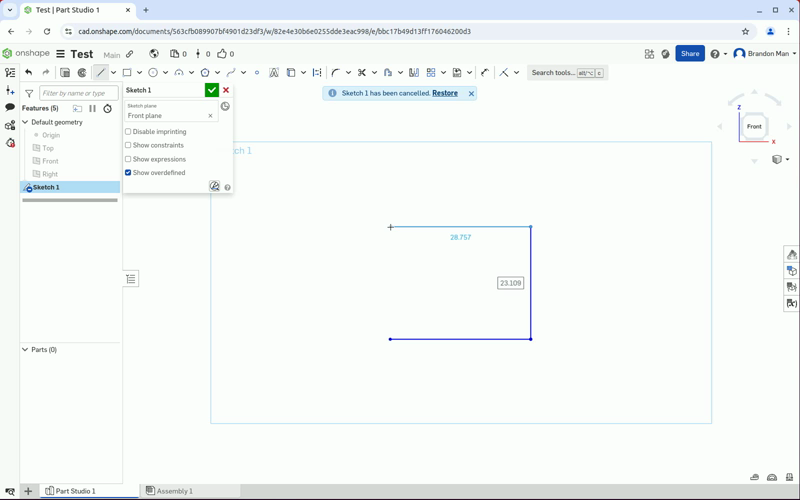
click(390, 226)
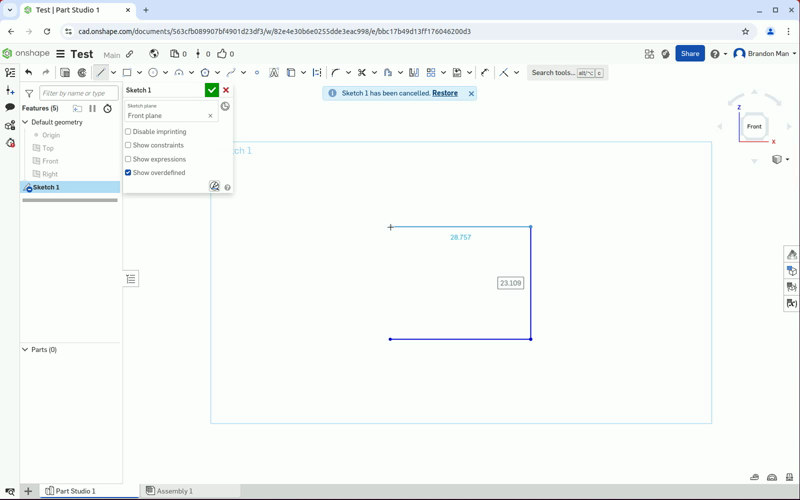
key_up(shift)
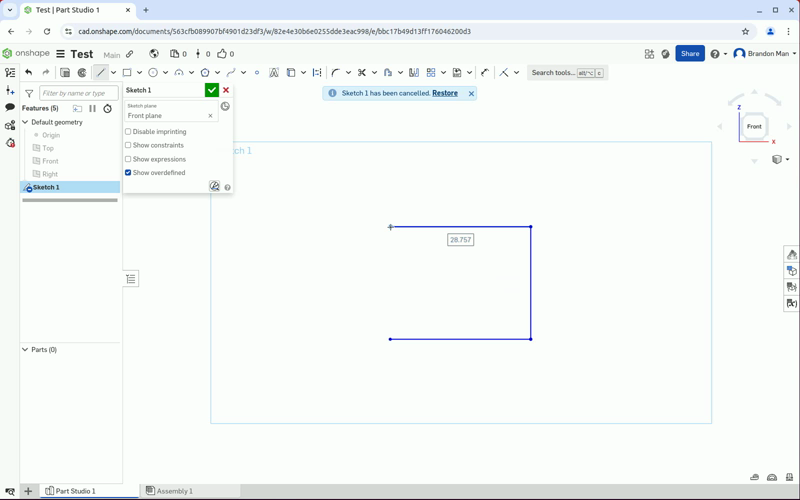
key_down(shift)
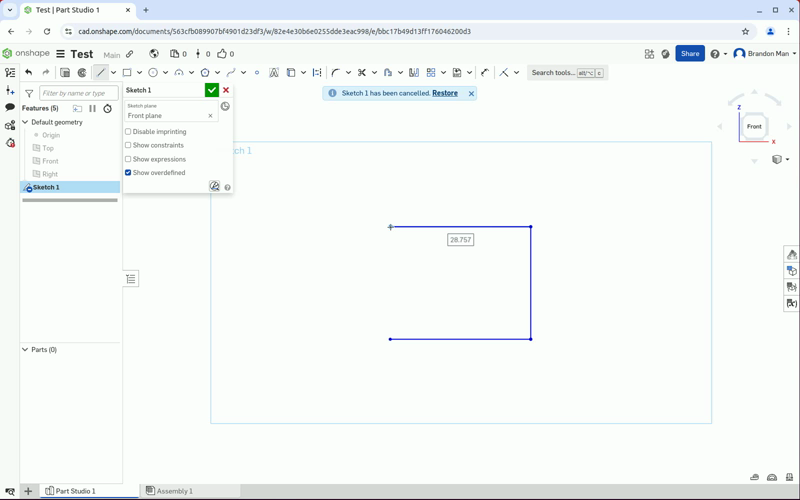
mouse_move(390, 339)
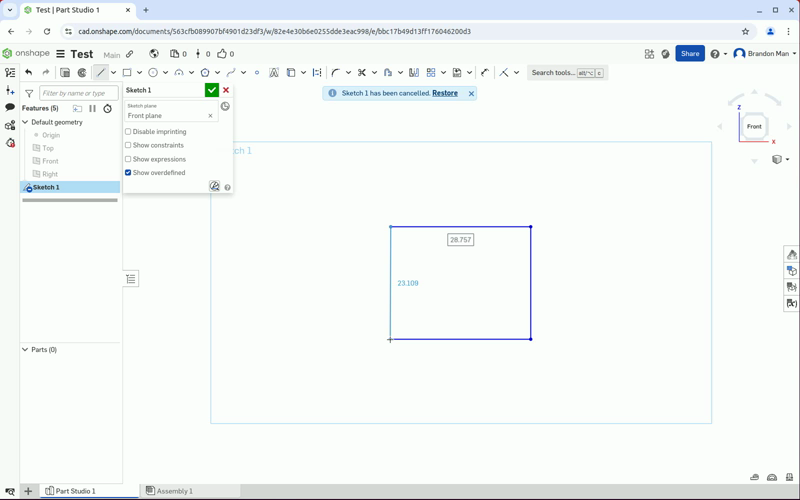
key_up(shift)
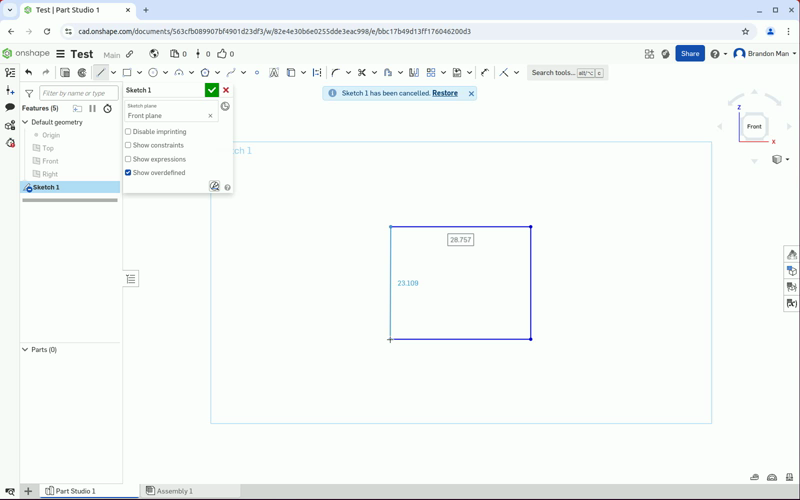
click(390, 339)
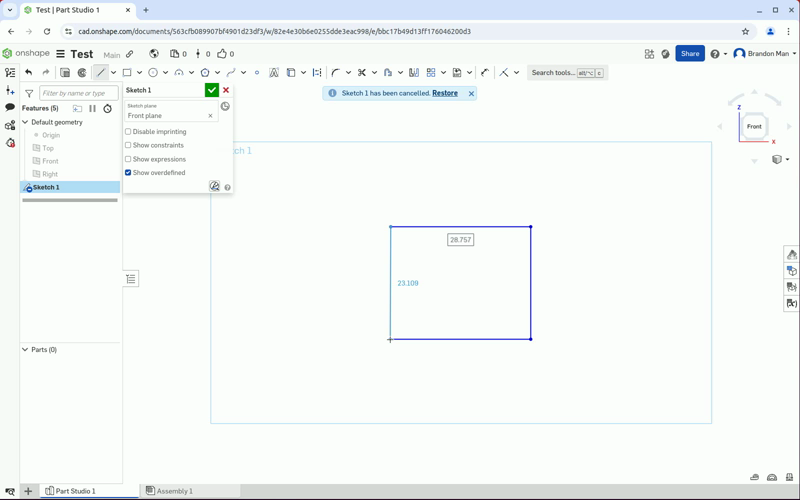
key(esc)
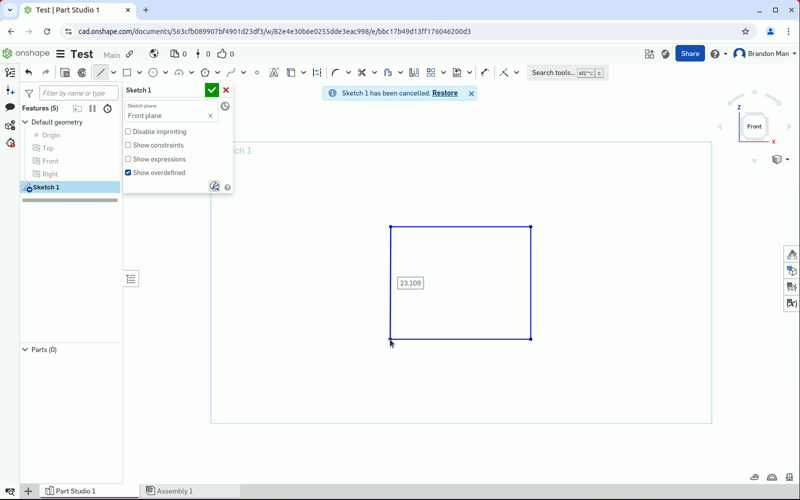
key(l)
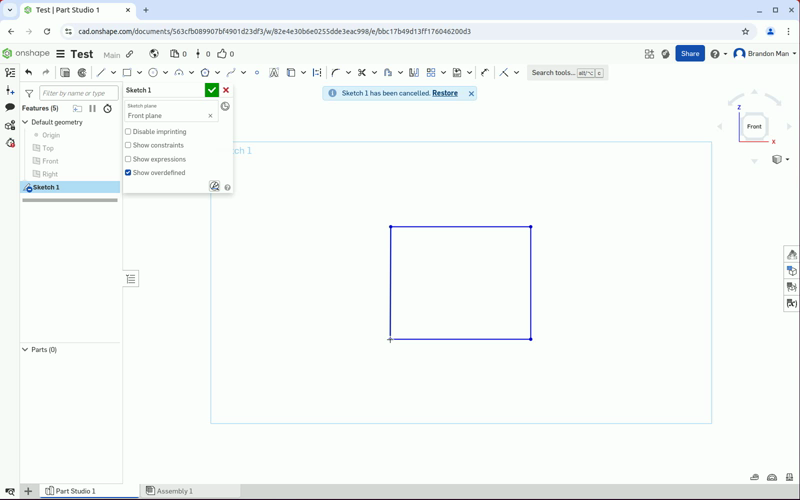
key_down(shift)
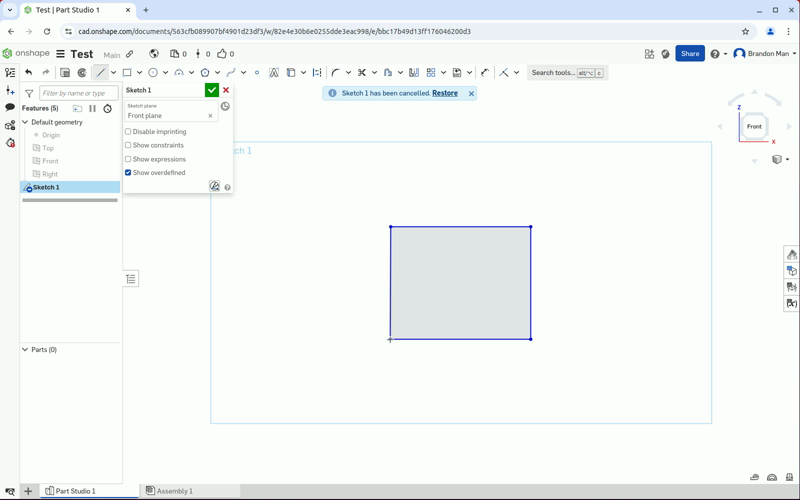
mouse_move(405, 334)
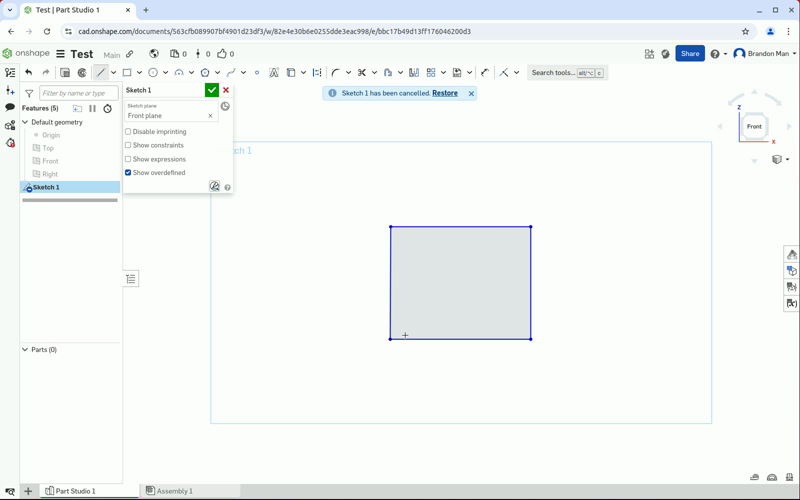
click(405, 334)
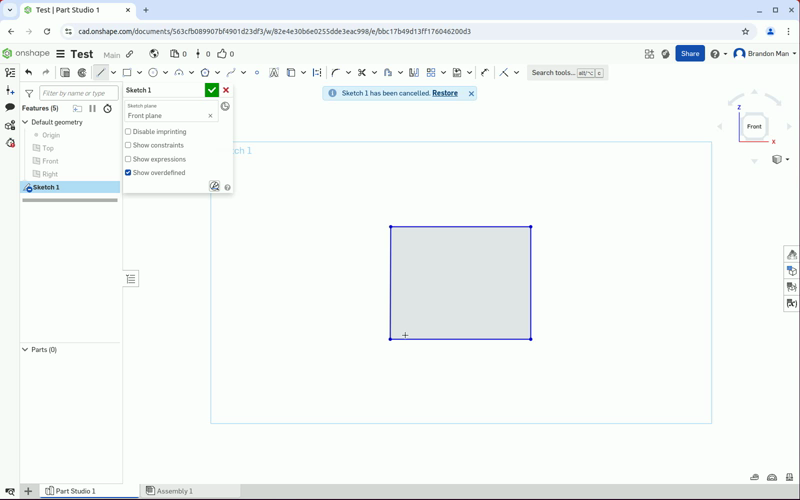
key_up(shift)
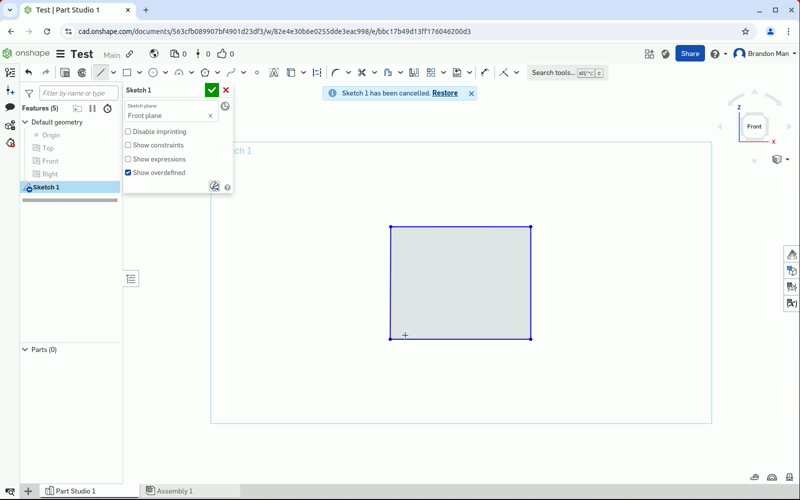
key_down(shift)
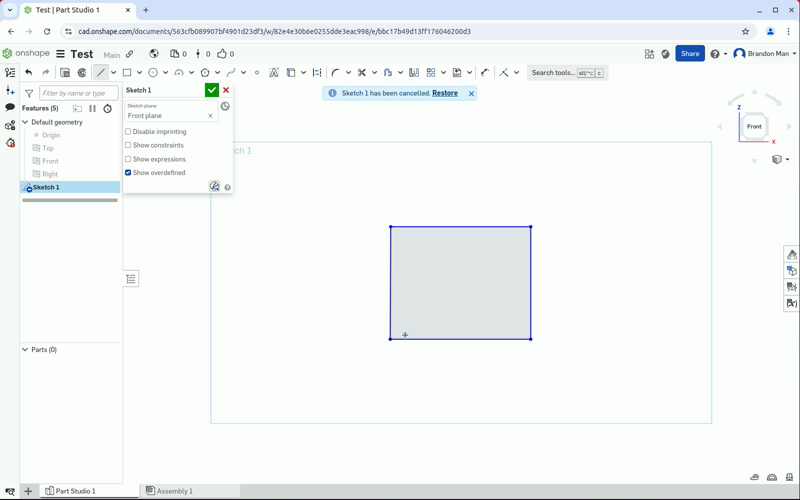
mouse_move(435, 334)
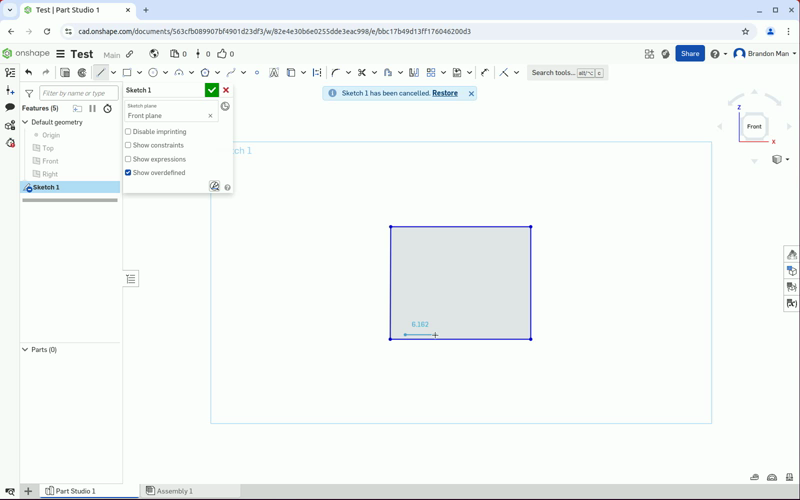
mouse_move(461, 334)
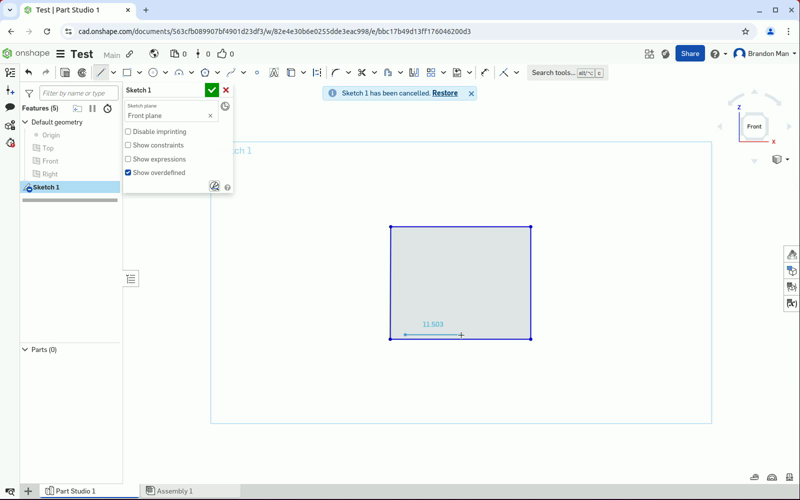
click(461, 334)
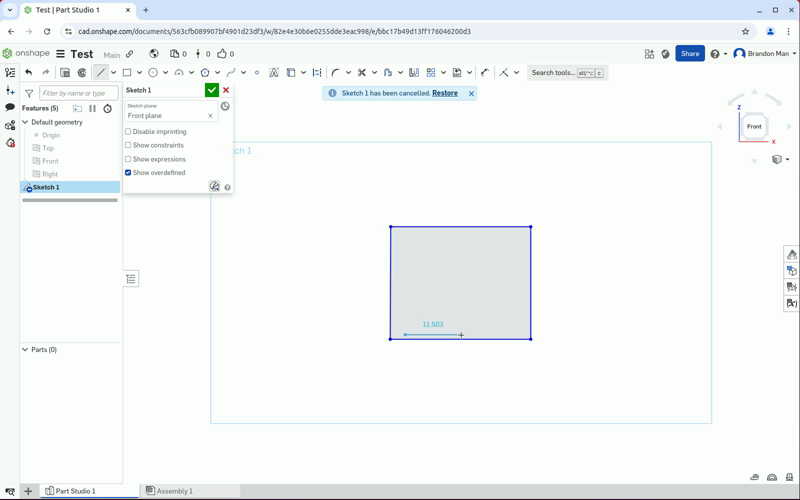
key_up(shift)
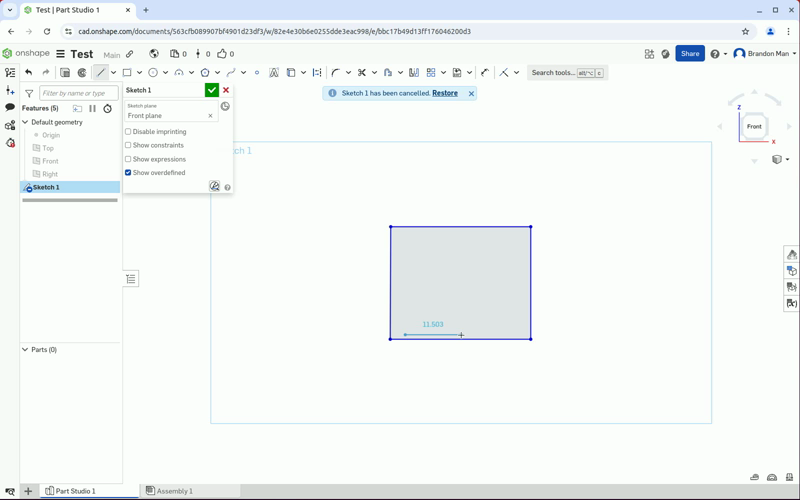
key_down(shift)
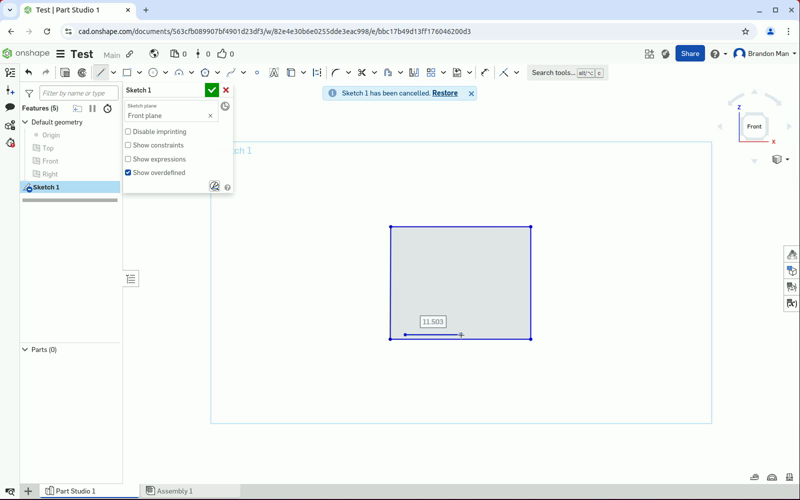
mouse_move(461, 241)
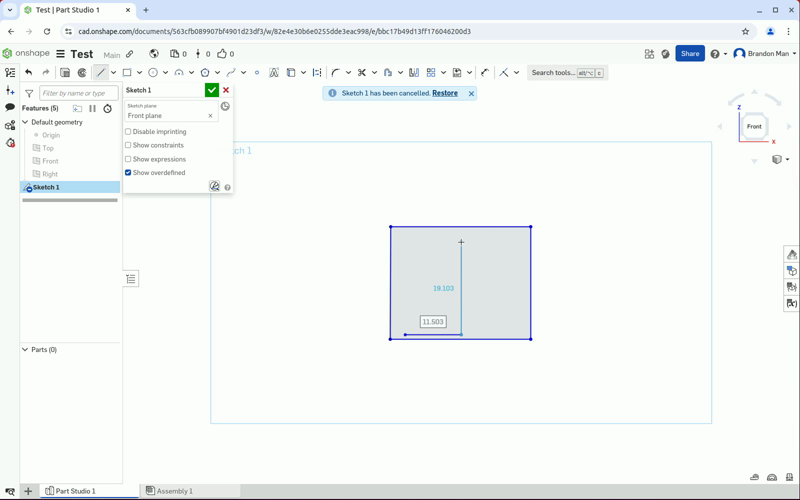
click(461, 241)
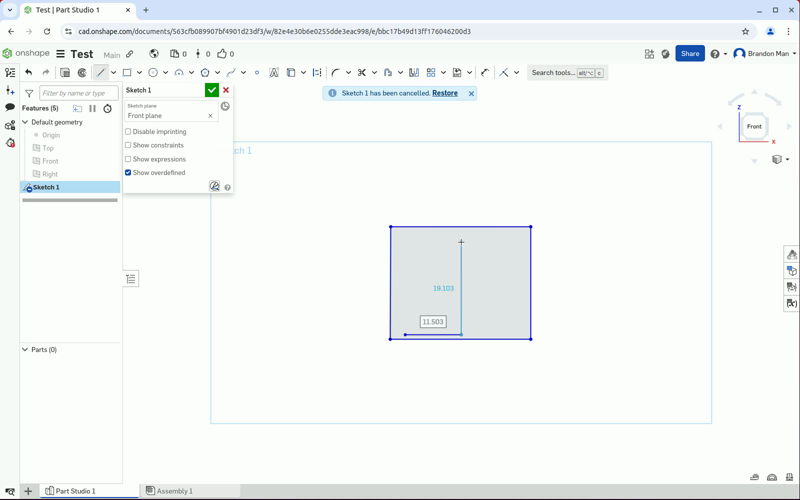
key_up(shift)
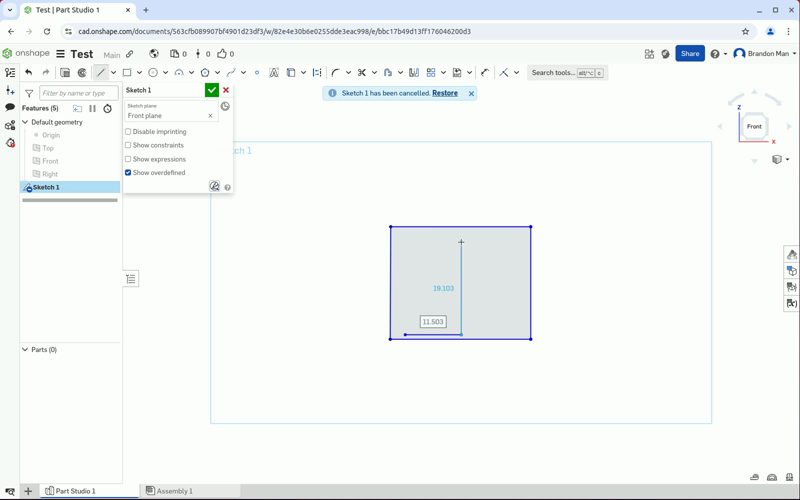
key_down(shift)
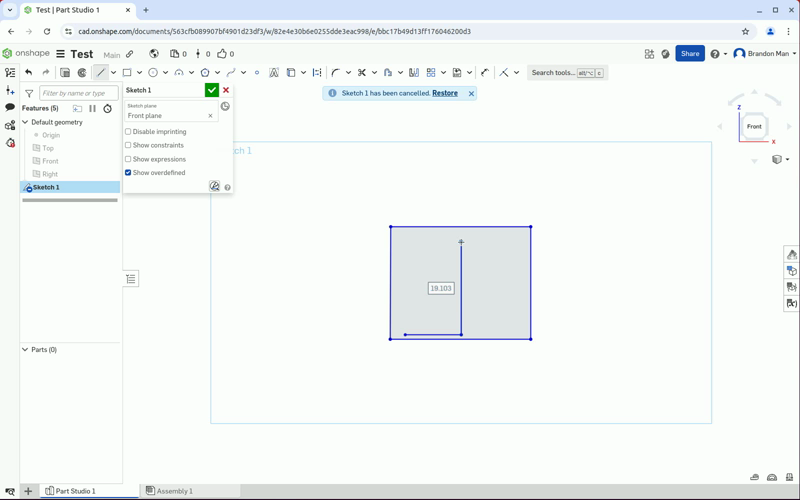
mouse_move(491, 241)
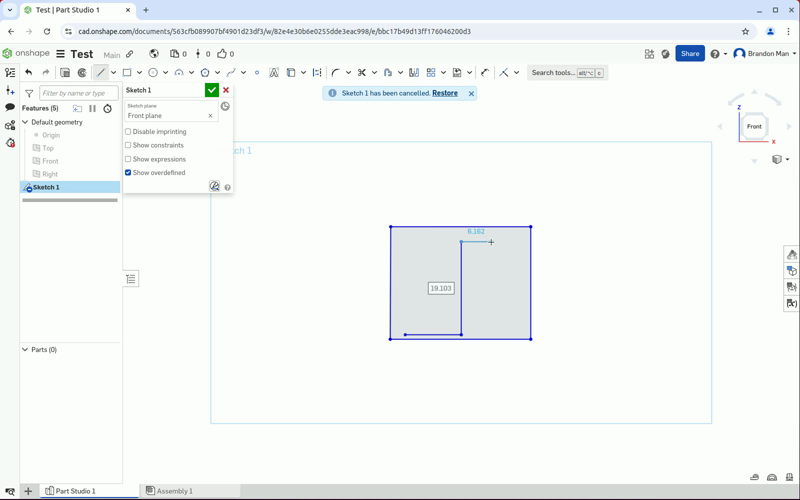
mouse_move(405, 241)
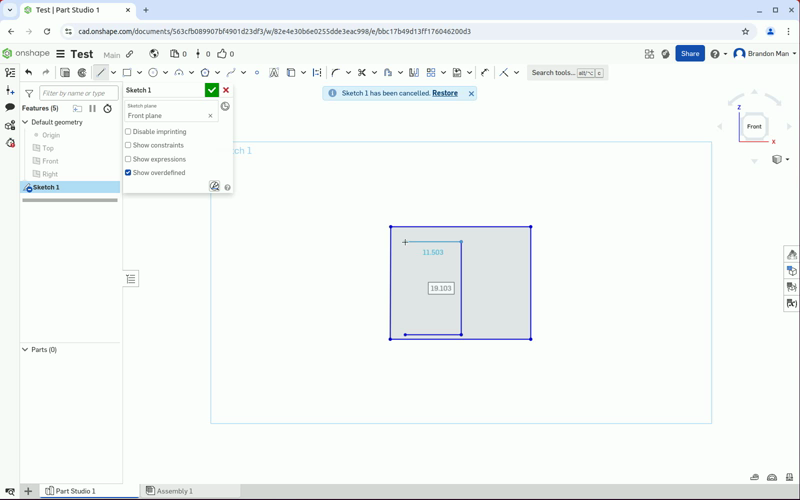
click(405, 241)
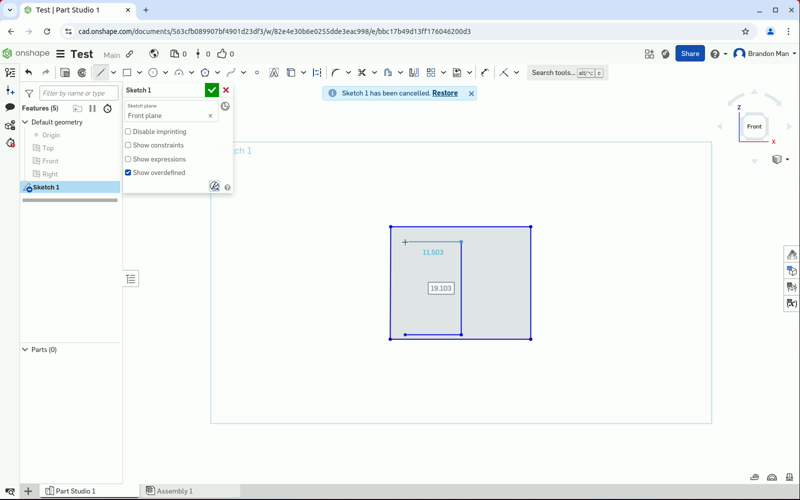
key_up(shift)
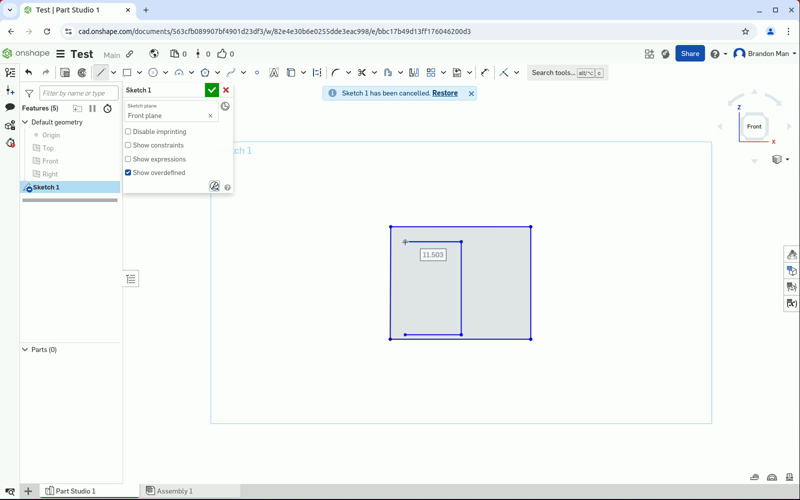
key_down(shift)
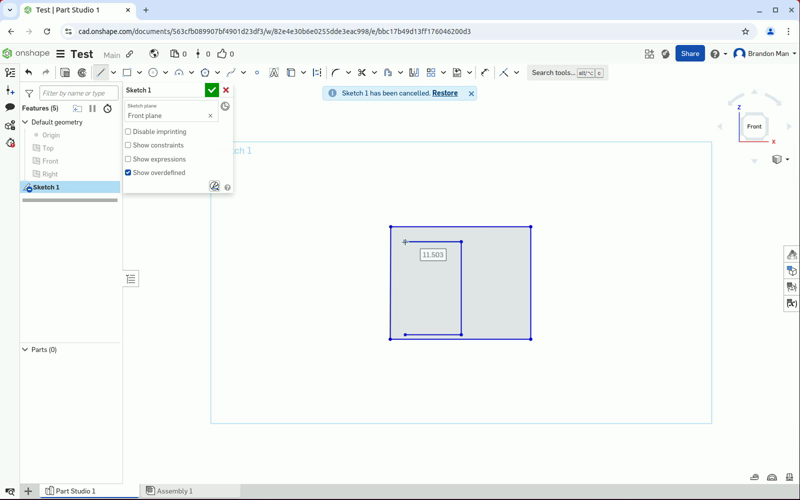
mouse_move(405, 334)
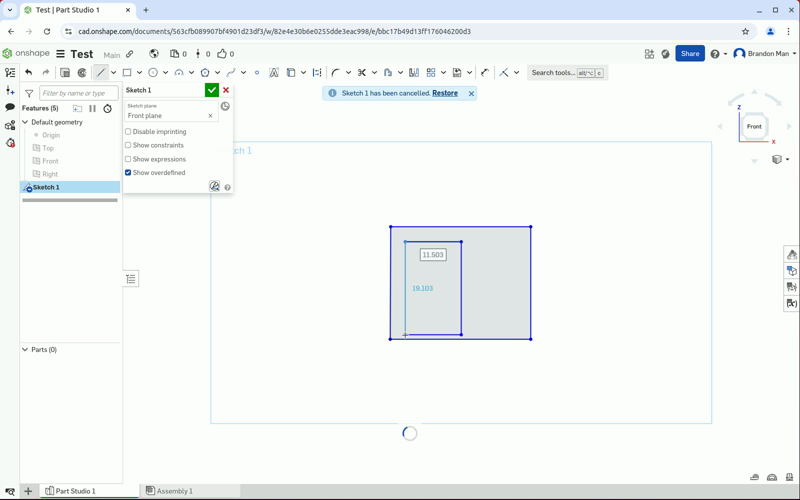
key_up(shift)
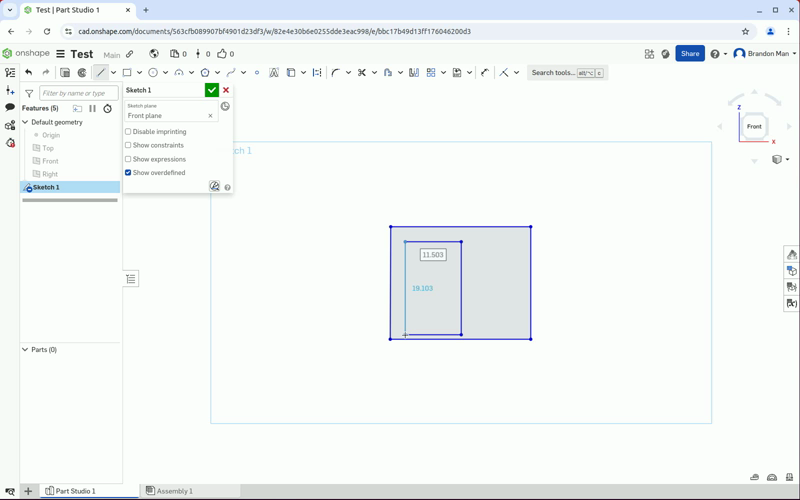
click(405, 334)
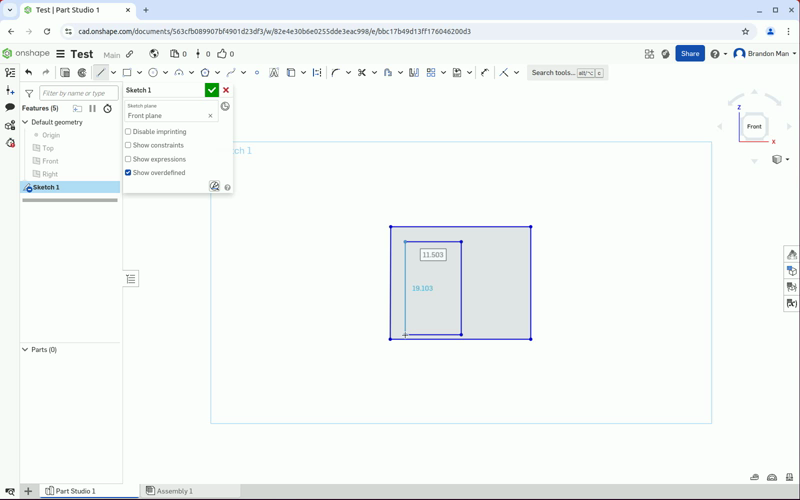
key(esc)
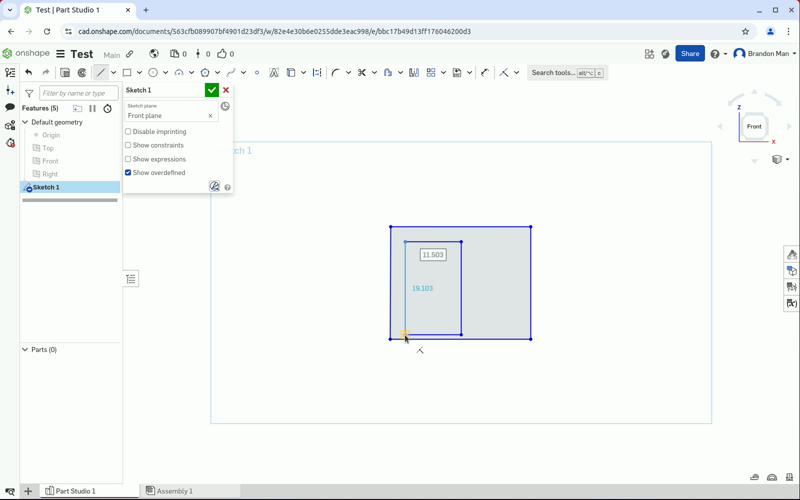
key(l)
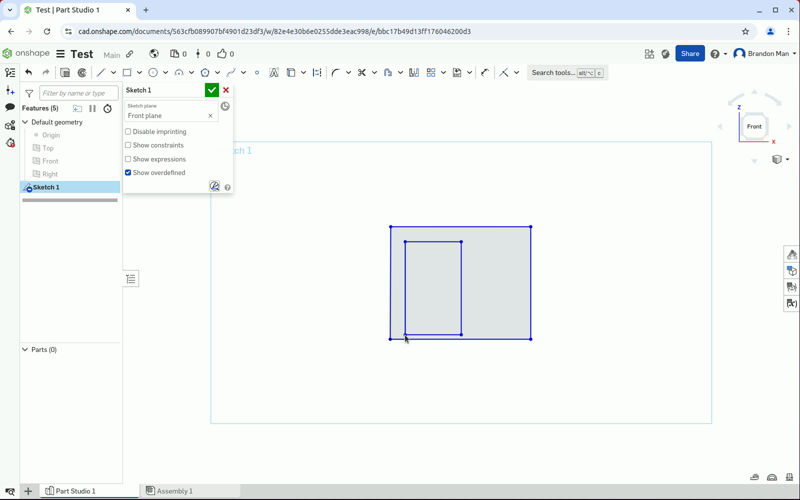
key_down(shift)
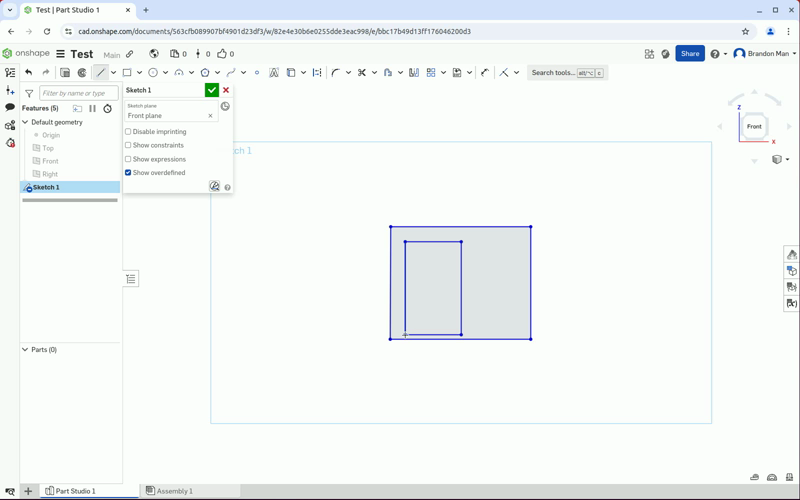
mouse_move(474, 268)
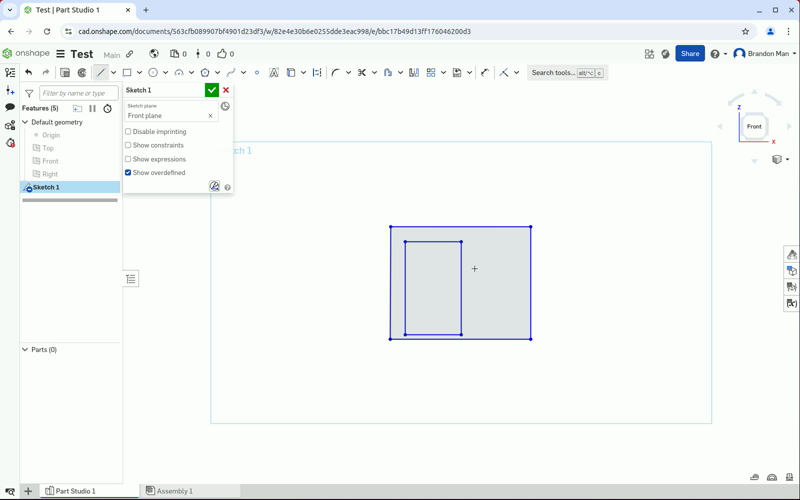
click(474, 268)
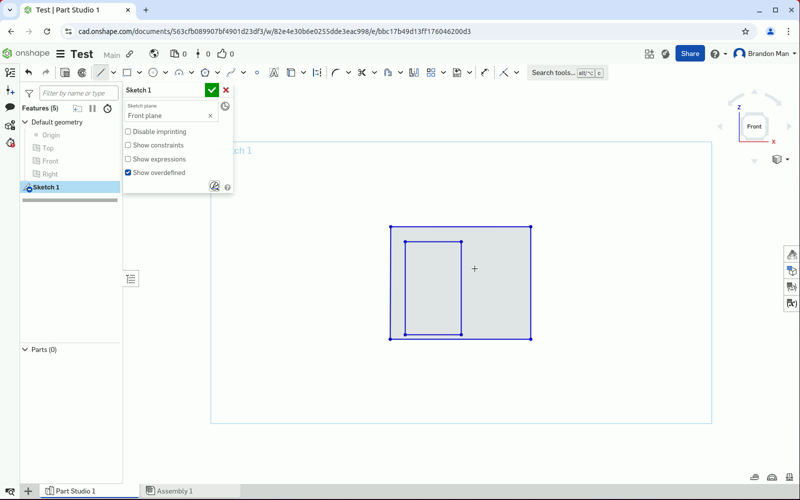
key_up(shift)
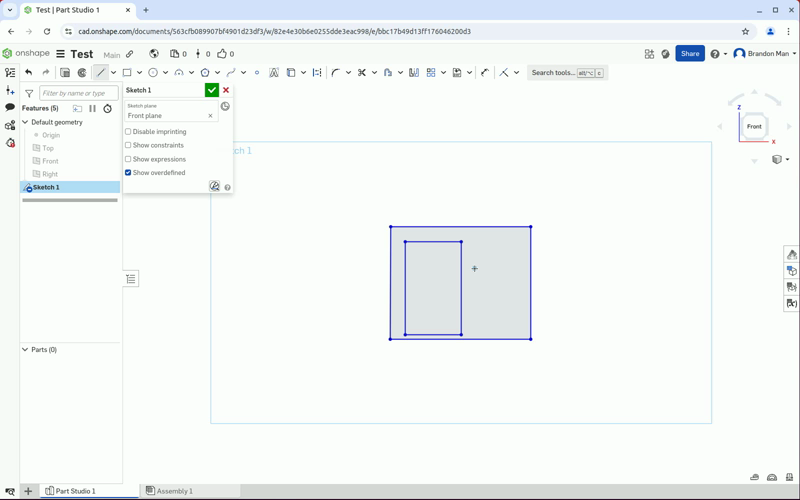
key_down(shift)
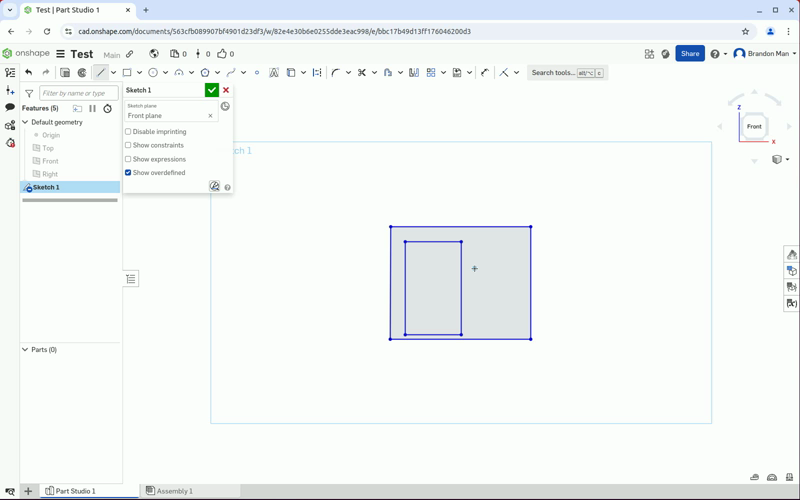
mouse_move(504, 268)
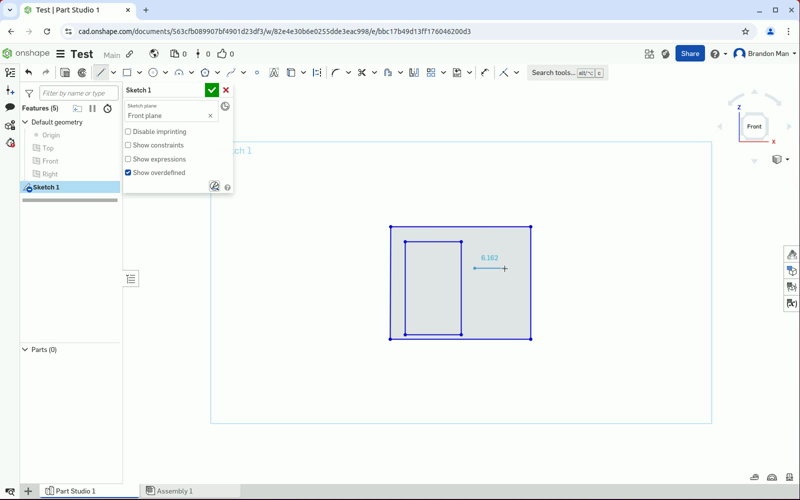
mouse_move(526, 268)
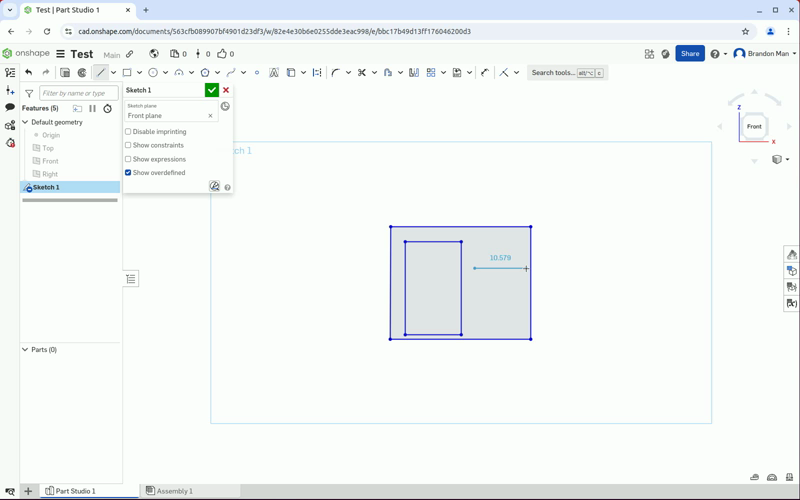
click(526, 268)
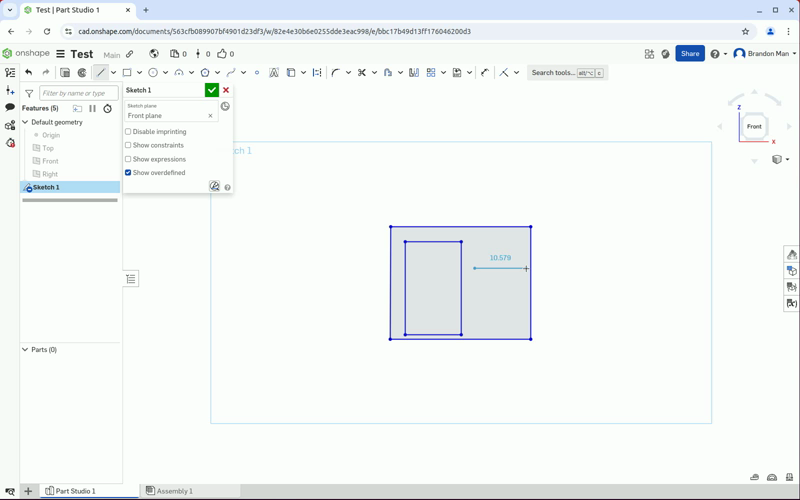
key_up(shift)
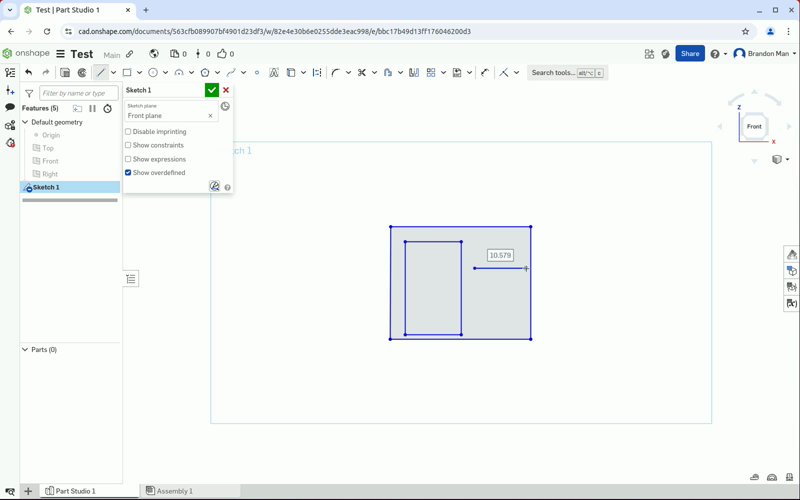
key_down(shift)
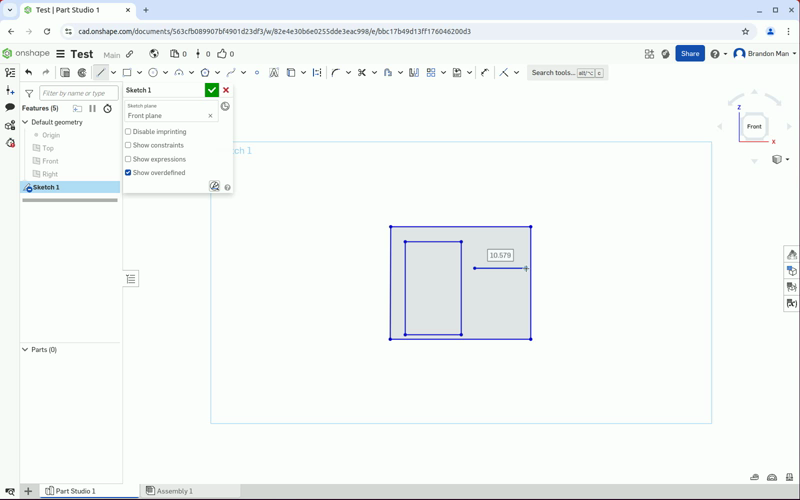
mouse_move(556, 268)
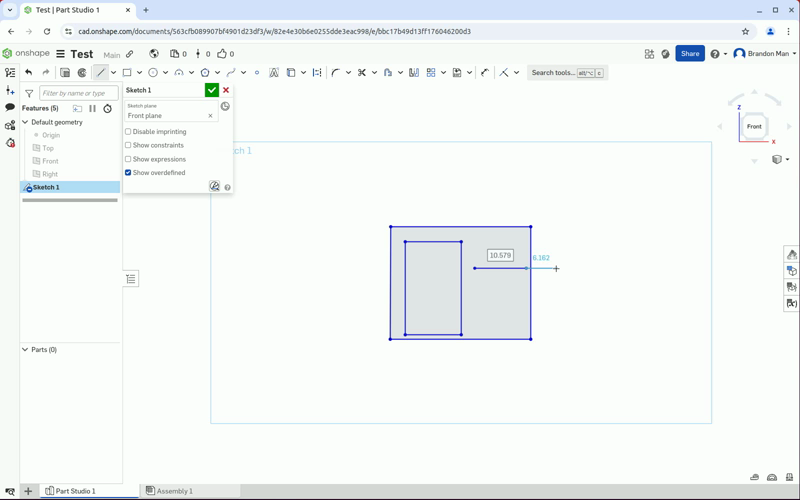
mouse_move(526, 241)
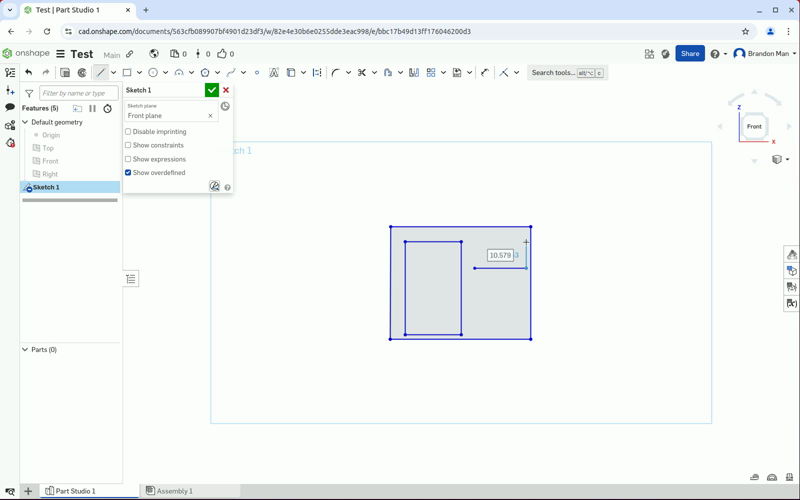
click(526, 241)
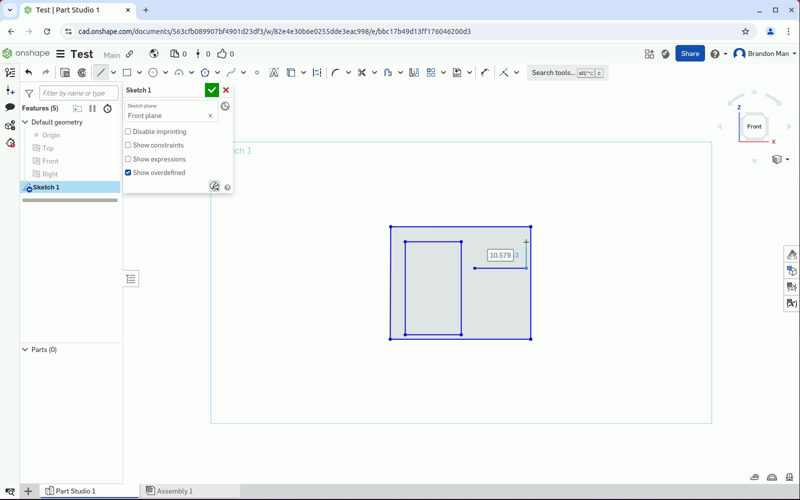
key_up(shift)
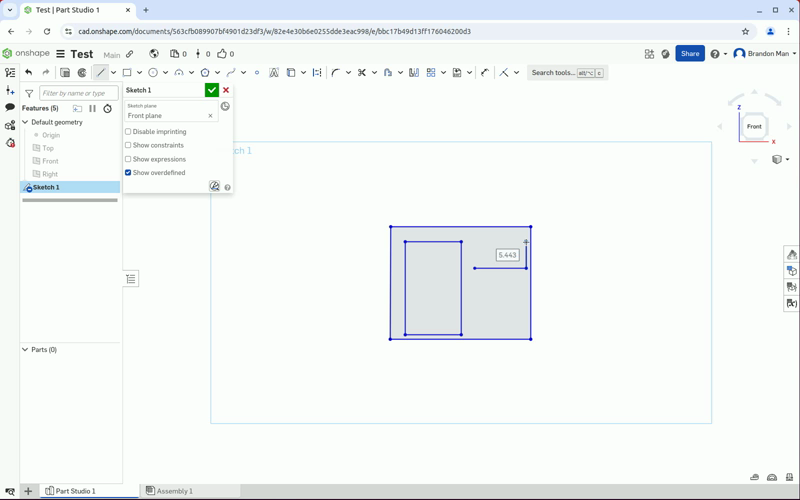
key_down(shift)
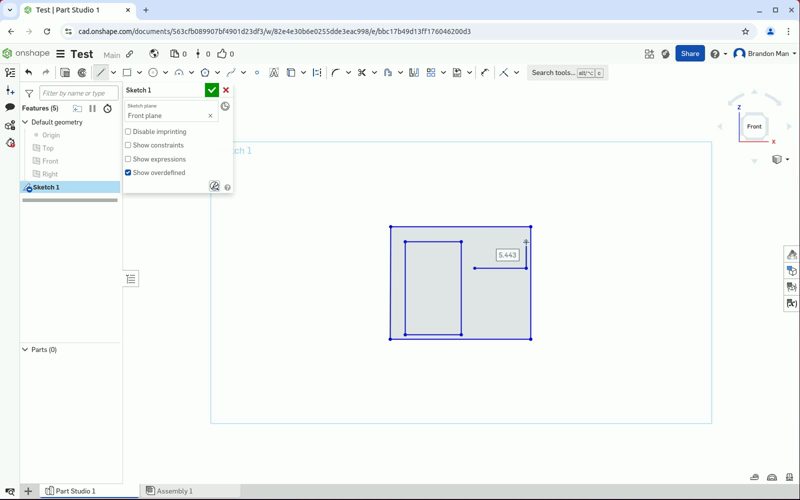
mouse_move(556, 241)
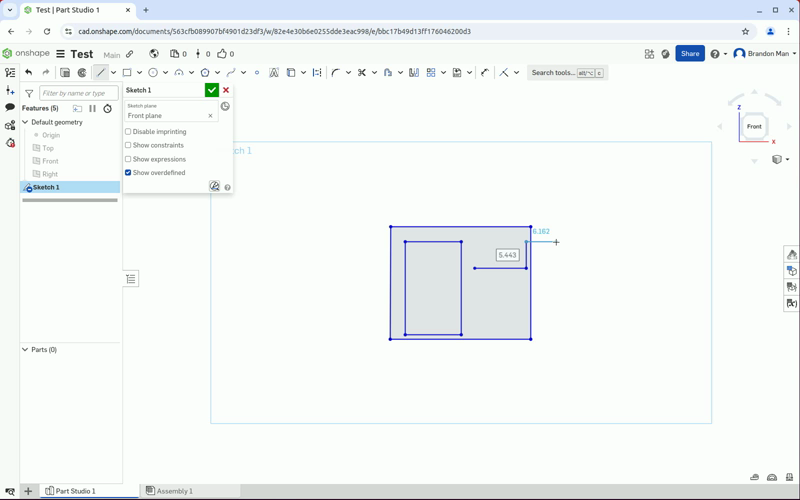
mouse_move(474, 241)
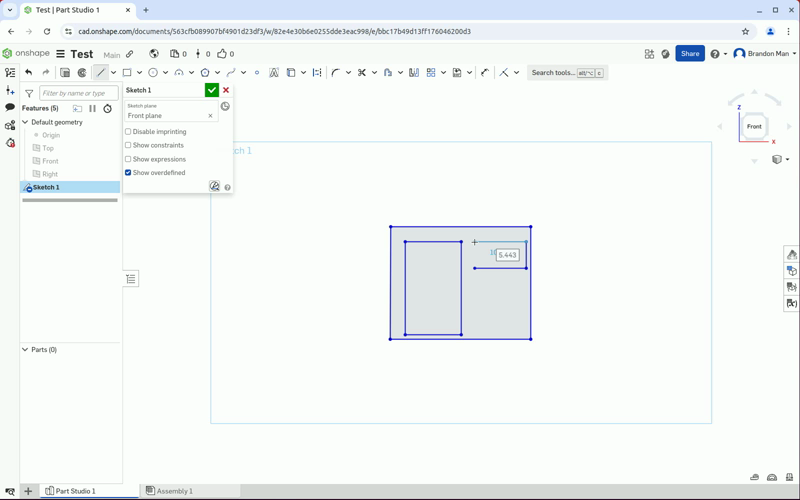
click(474, 241)
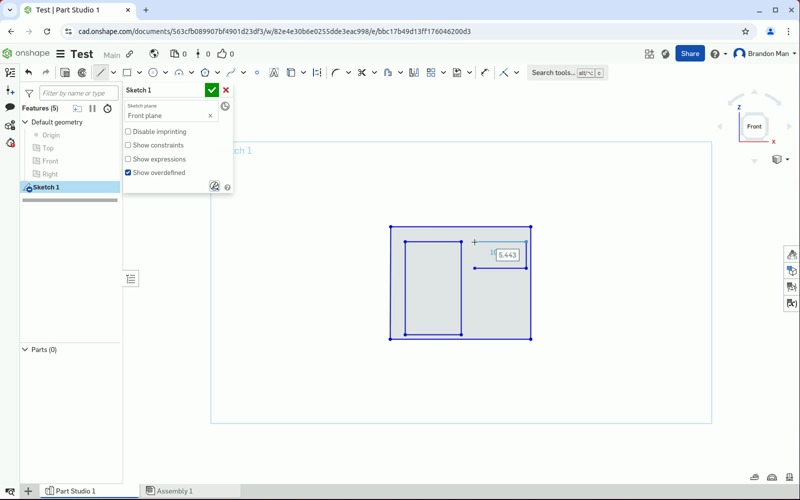
key_up(shift)
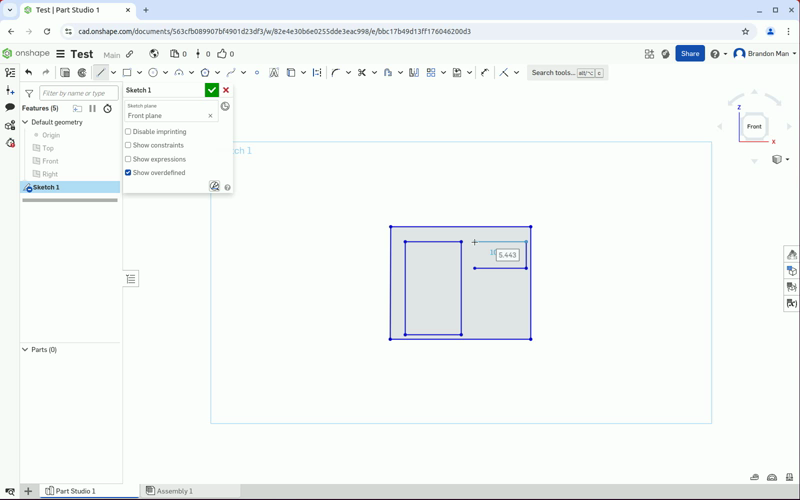
mouse_move(504, 241)
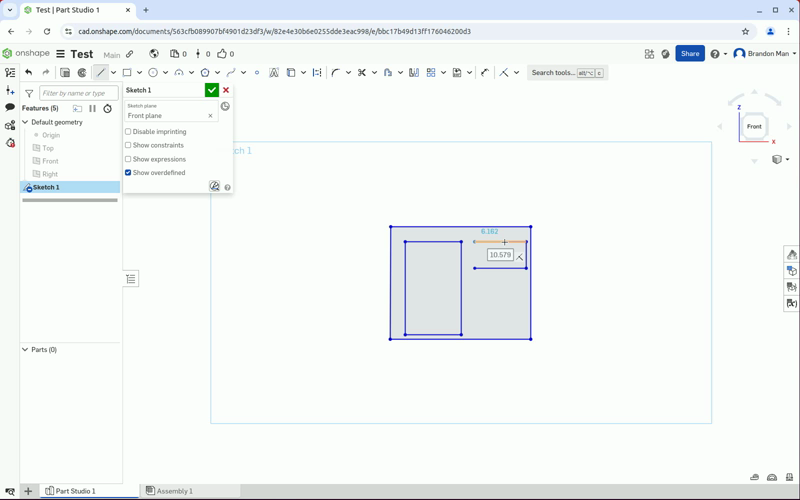
key_down(shift)
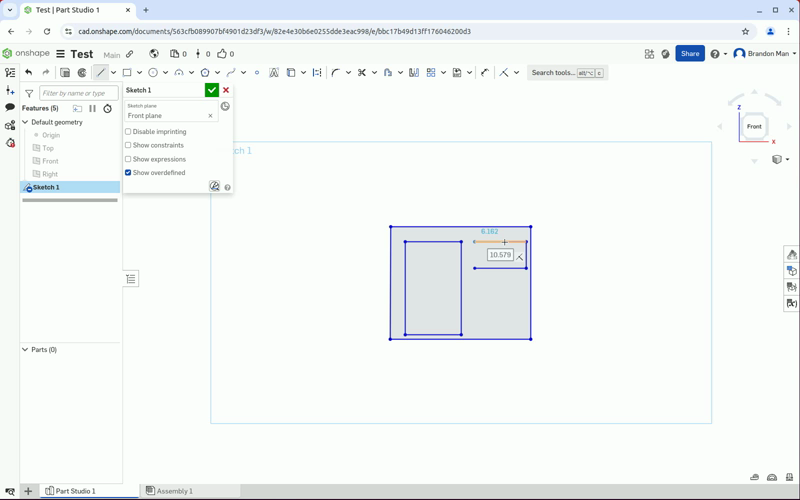
mouse_move(474, 268)
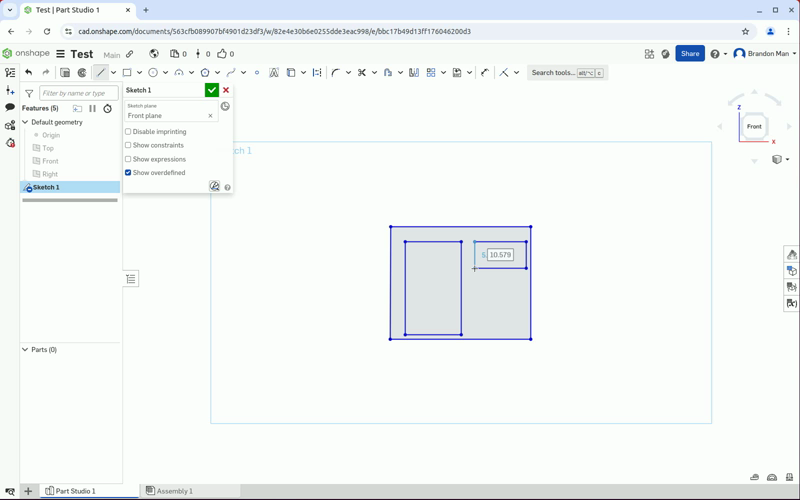
key_up(shift)
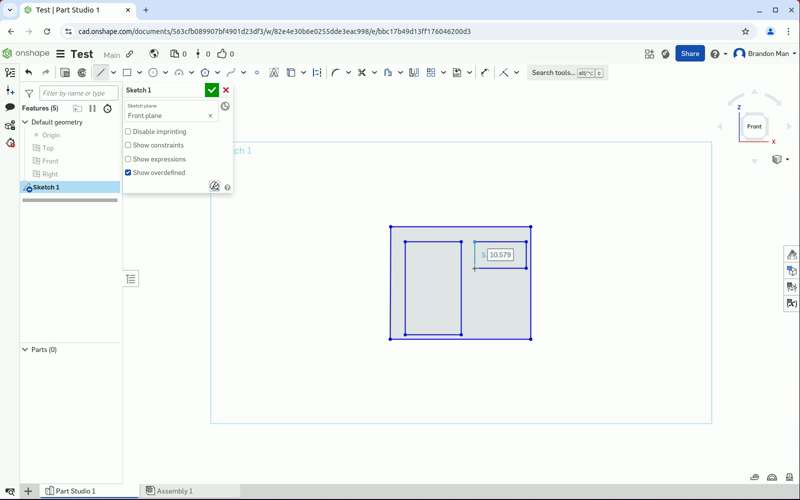
click(474, 268)
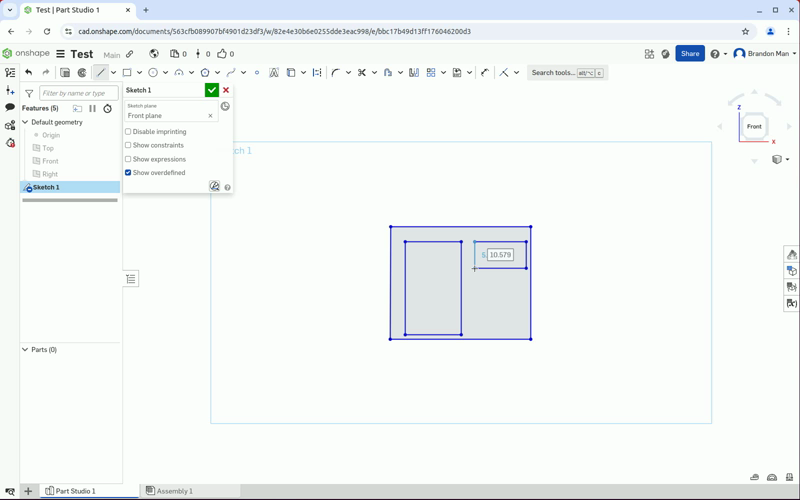
key(esc)
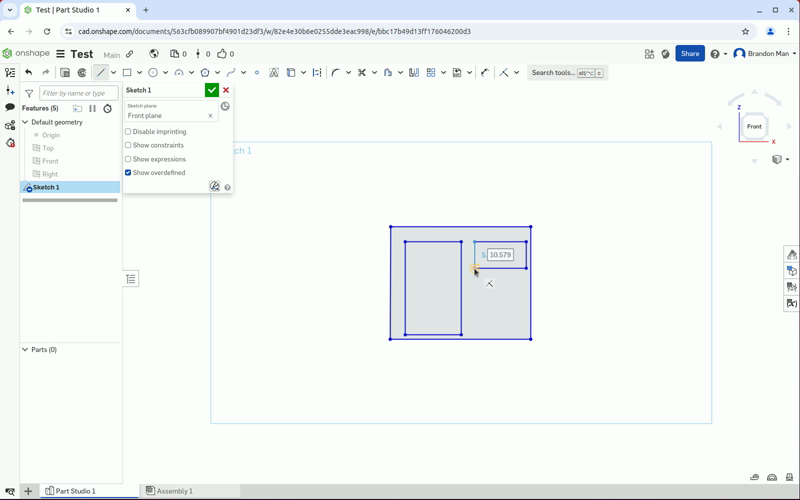
mouse_move(397, 288)
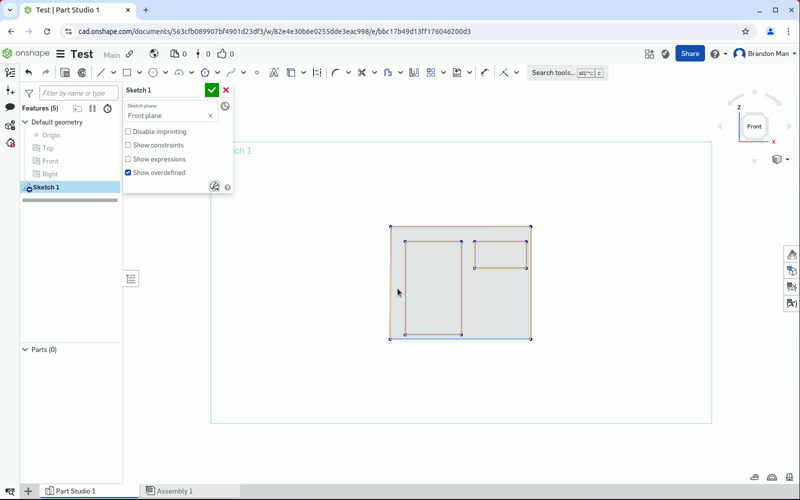
click(397, 288)
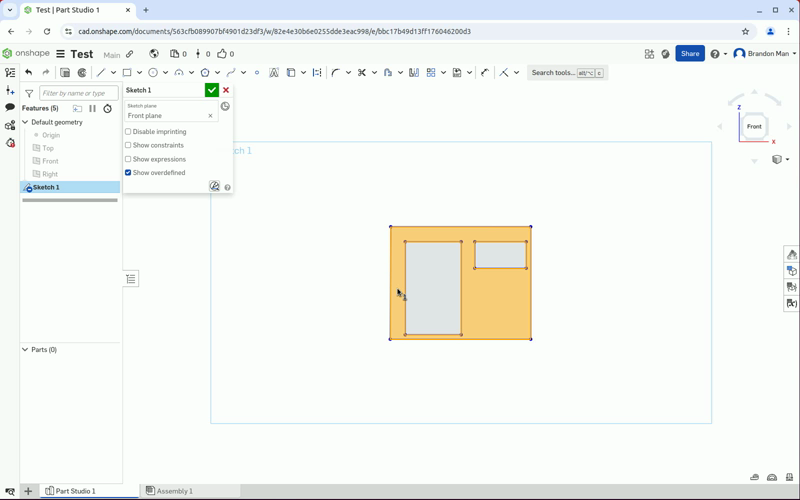
mouse_move(73, 352)
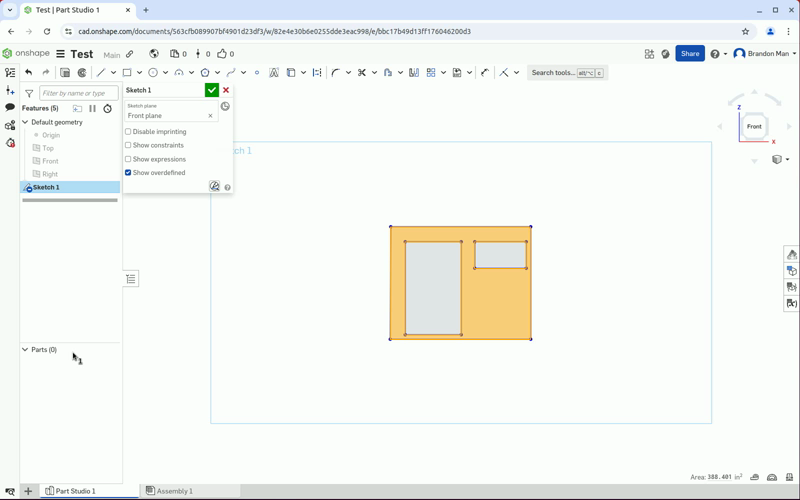
key(shift+y)
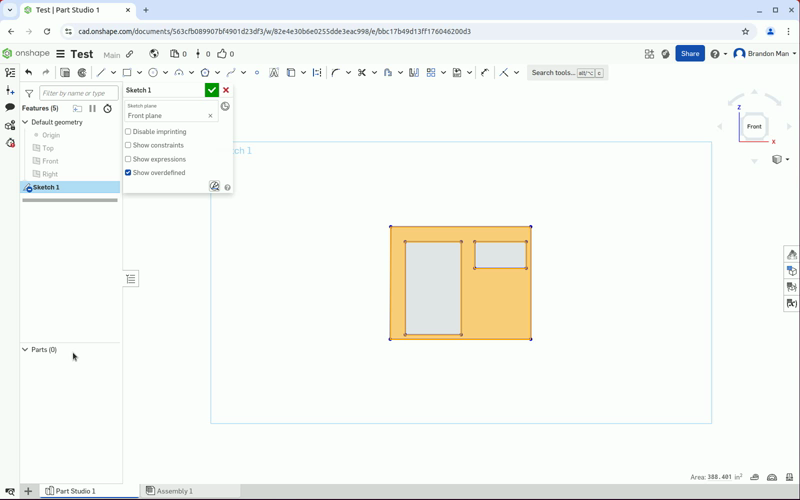
key(shift+e)
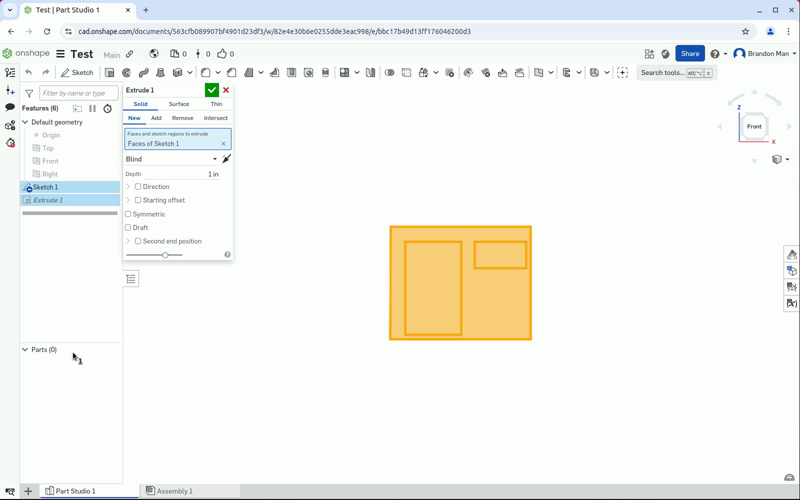
mouse_move(143, 106)
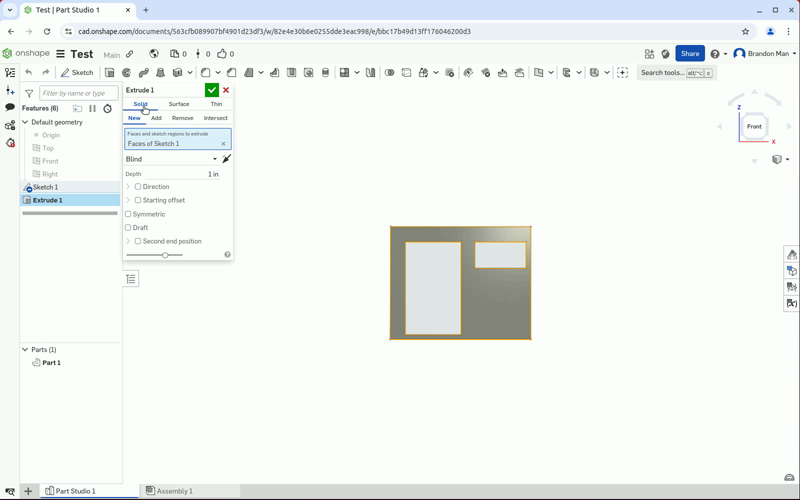
click(143, 106)
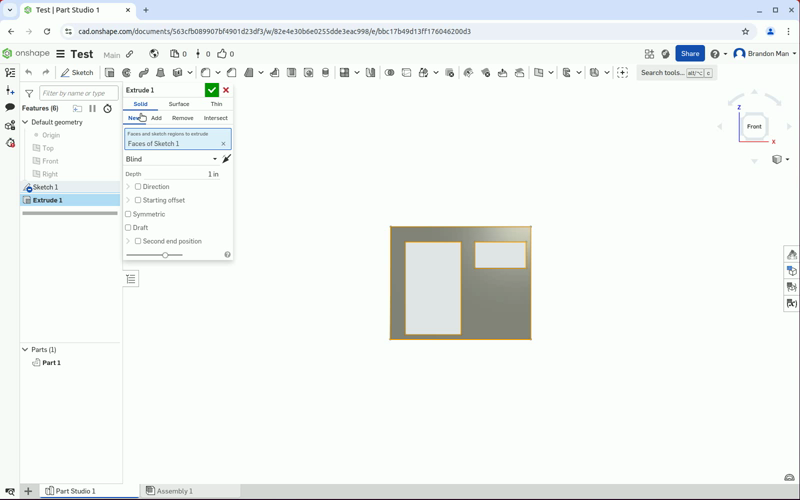
mouse_move(137, 120)
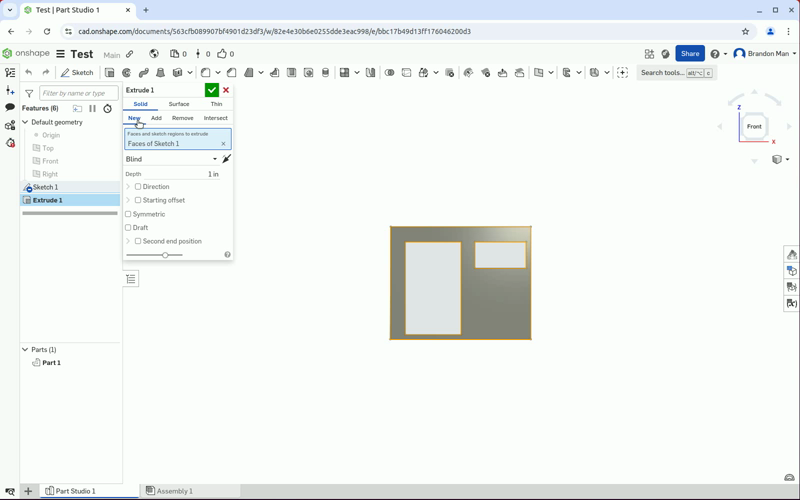
click(137, 120)
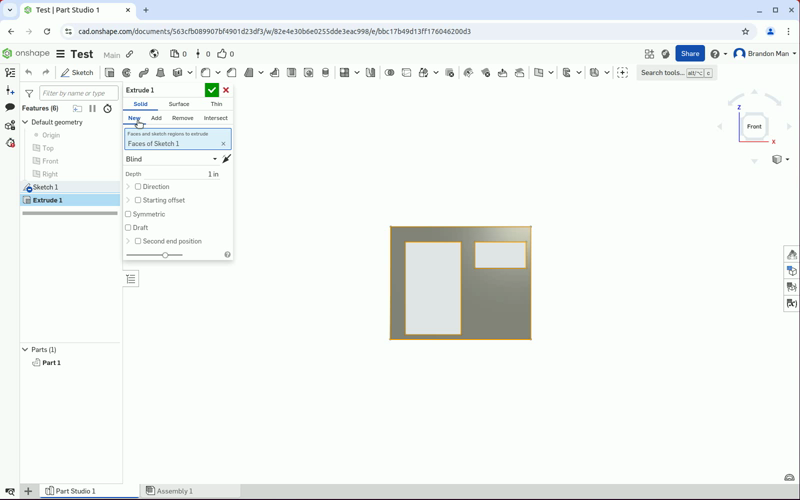
key(tab, 4)
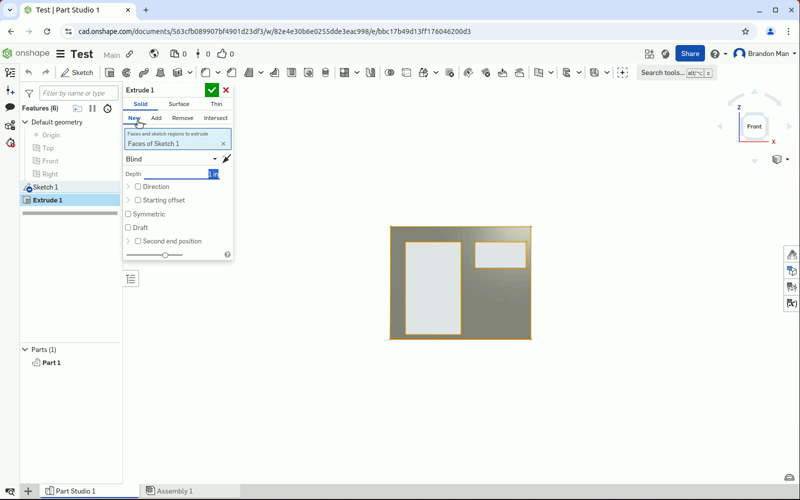
text(0.963)
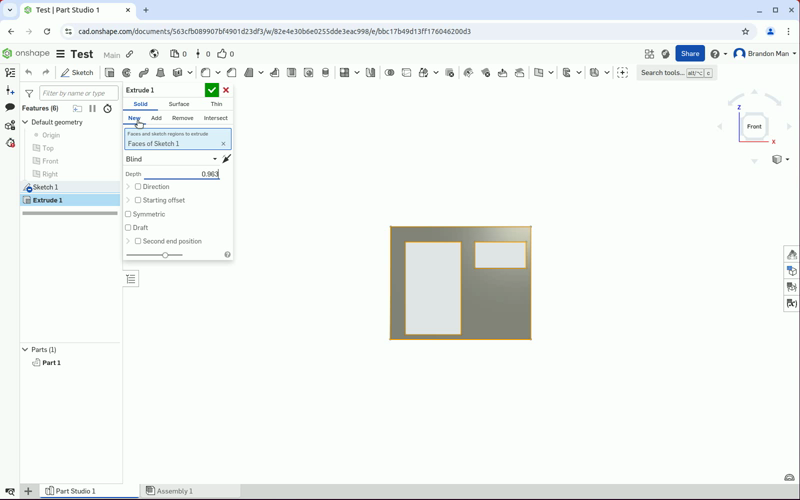
key(enter)
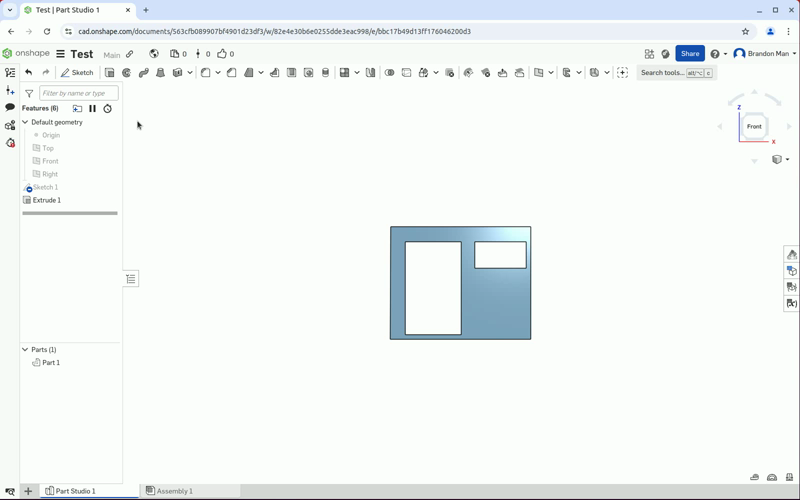
key(shift+h)
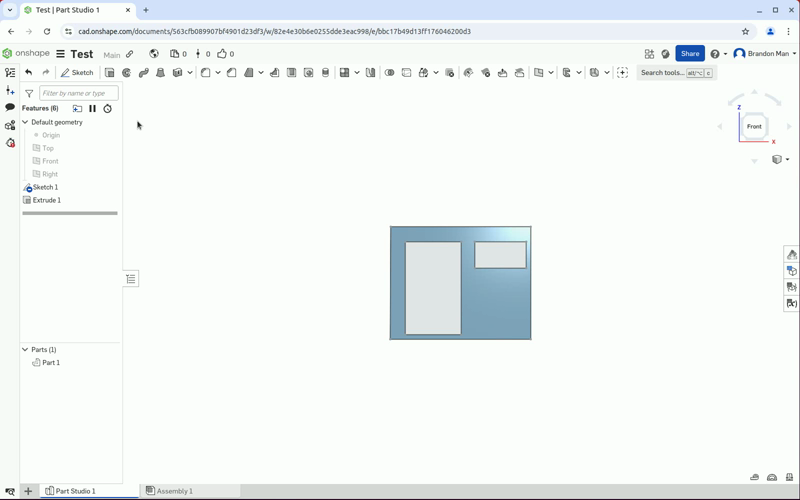
key(shift+h)
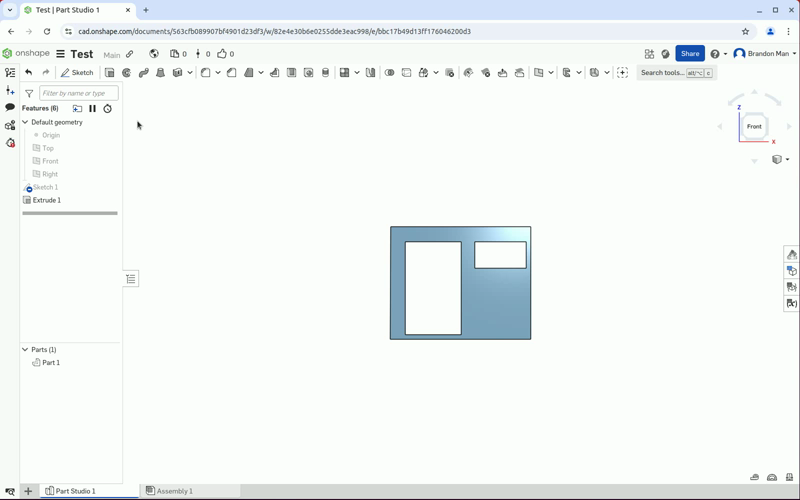
mouse_move(73, 189)
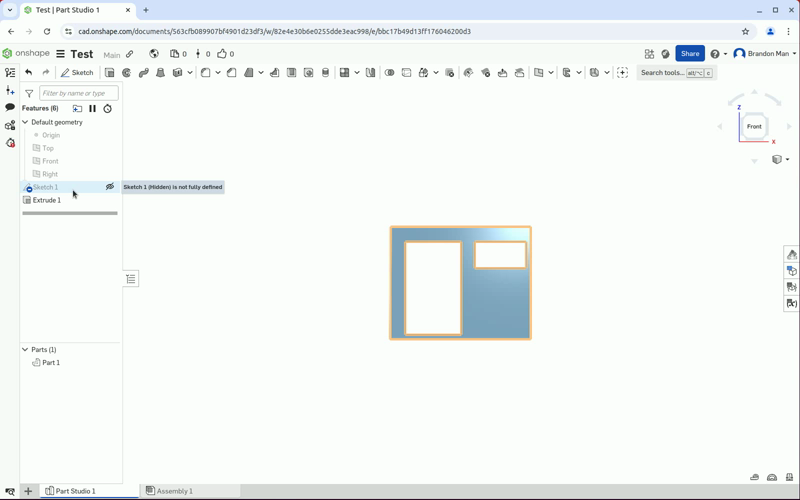
click(73, 189)
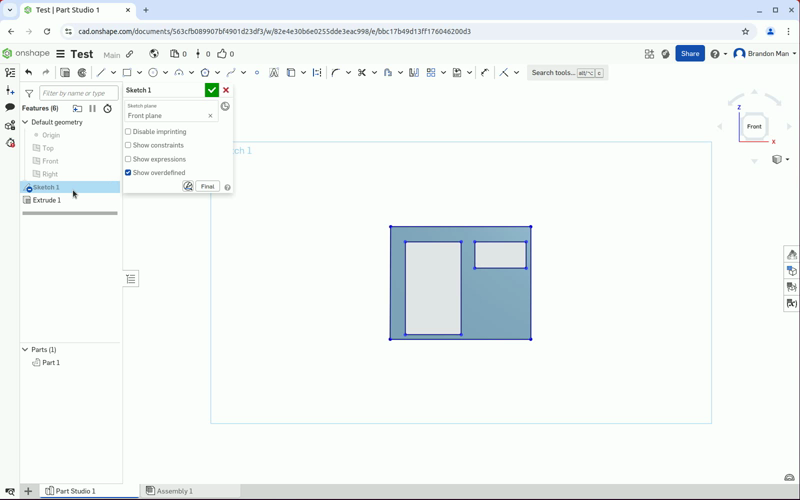
mouse_move(229, 92)
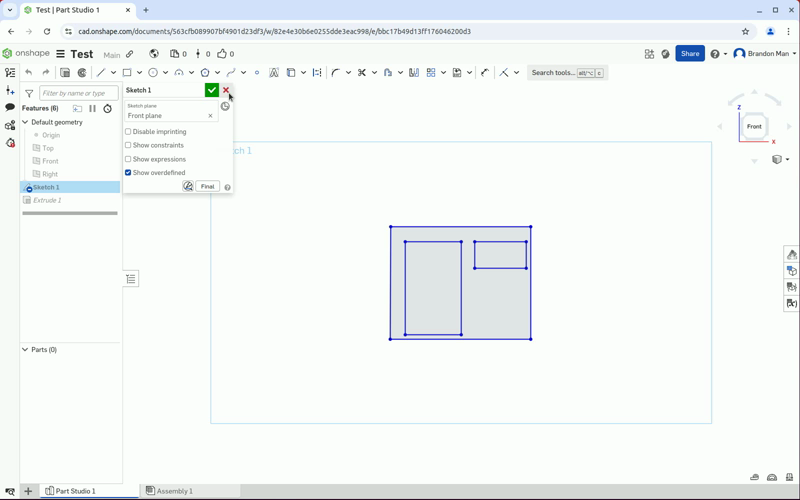
click(229, 92)
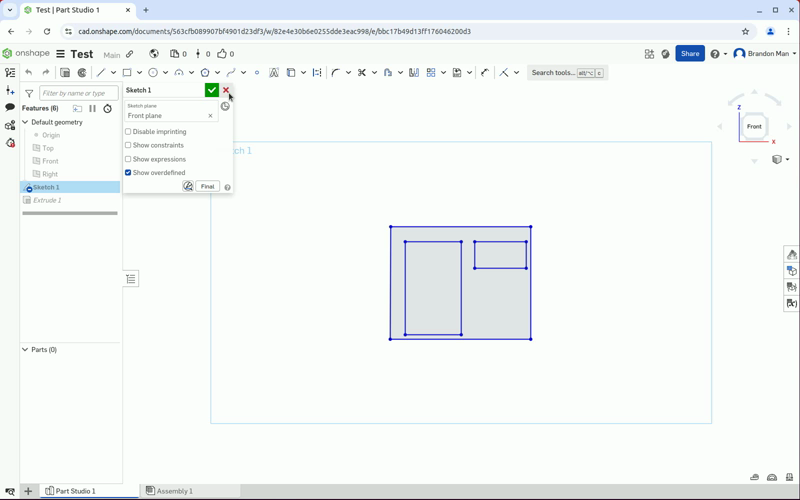
key(shift+s)
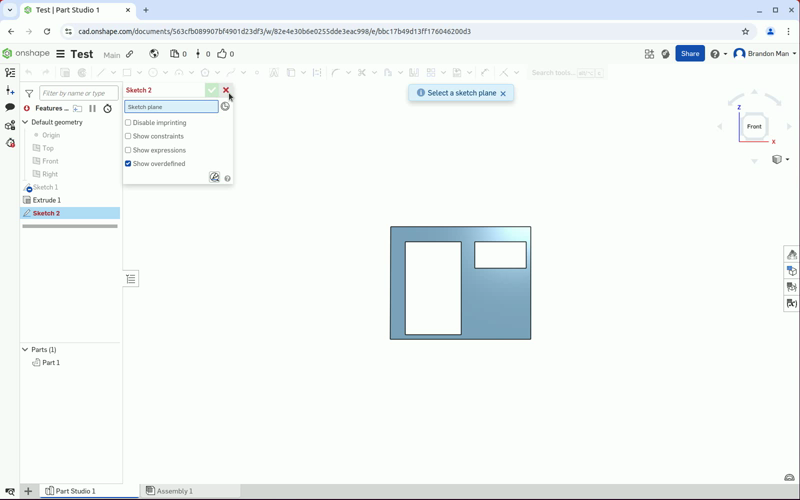
mouse_move(73, 163)
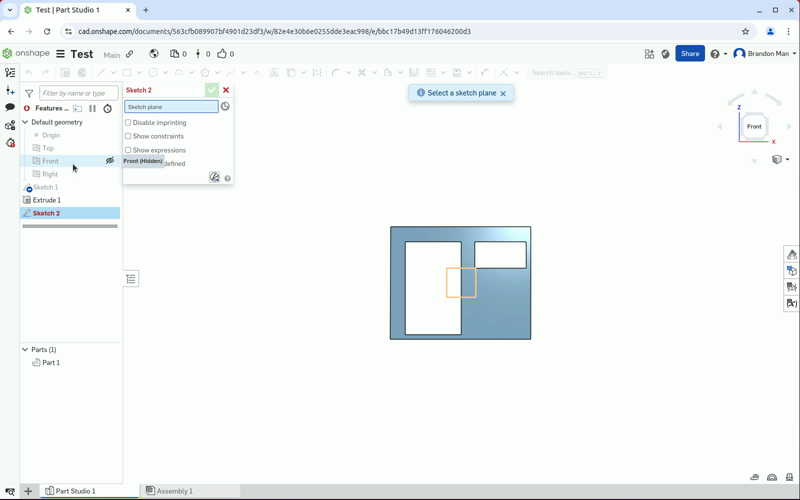
click(73, 163)
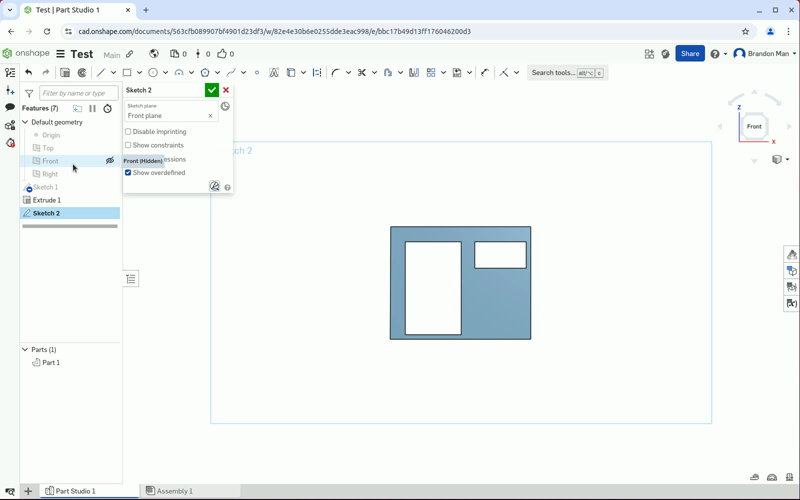
mouse_move(73, 352)
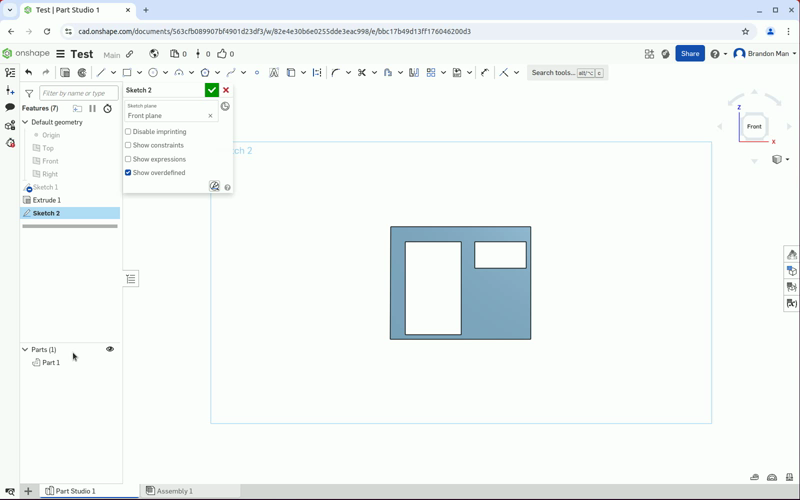
key(y)
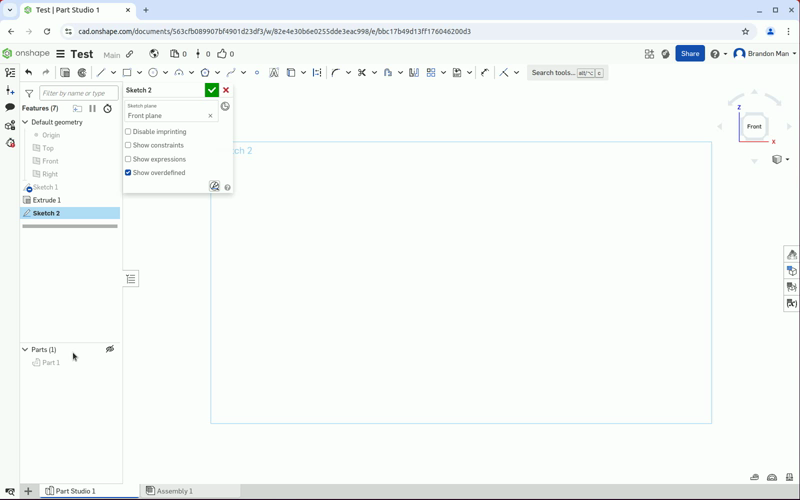
key(l)
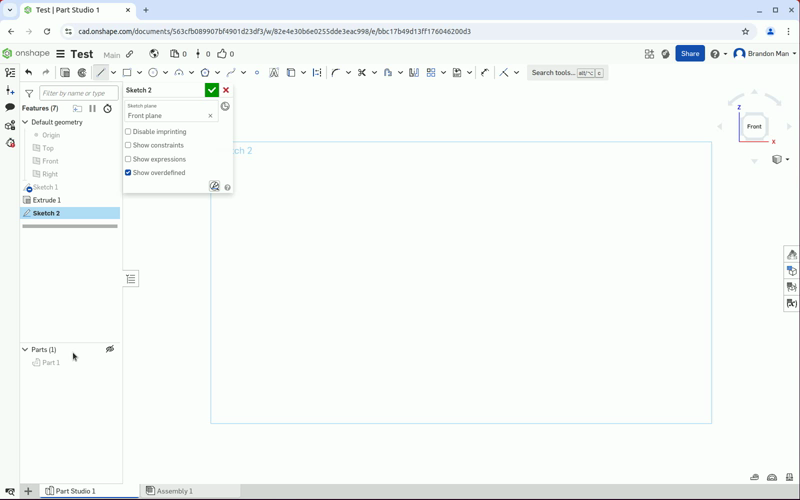
key_down(shift)
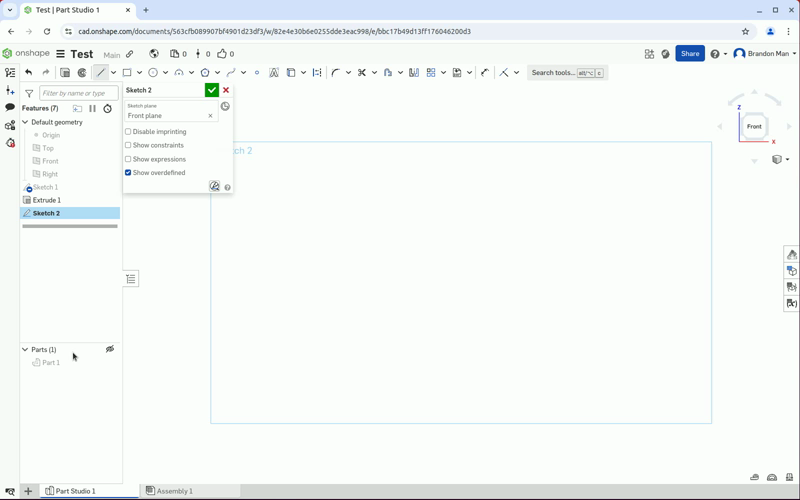
mouse_move(390, 339)
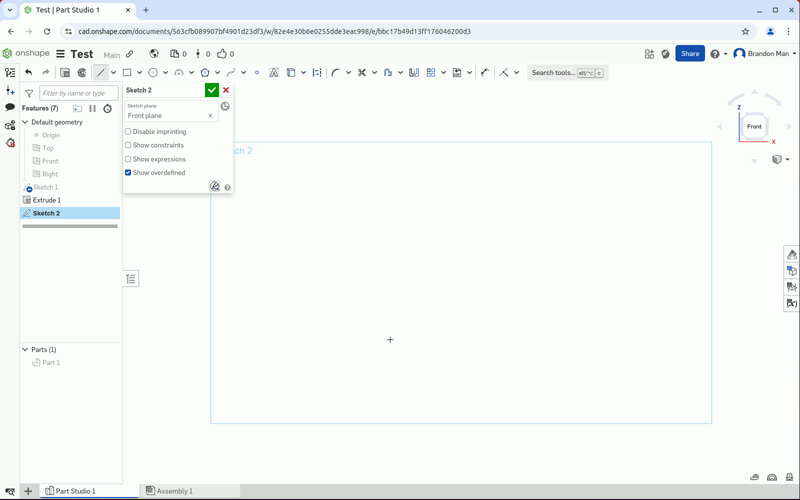
click(390, 339)
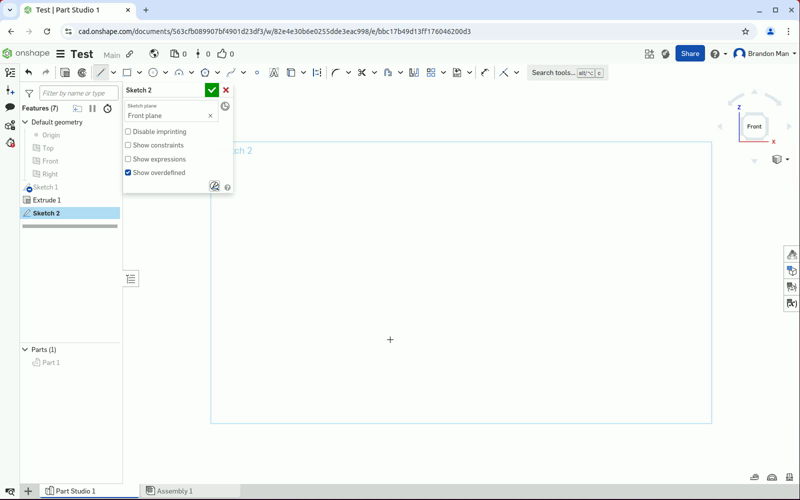
key_up(shift)
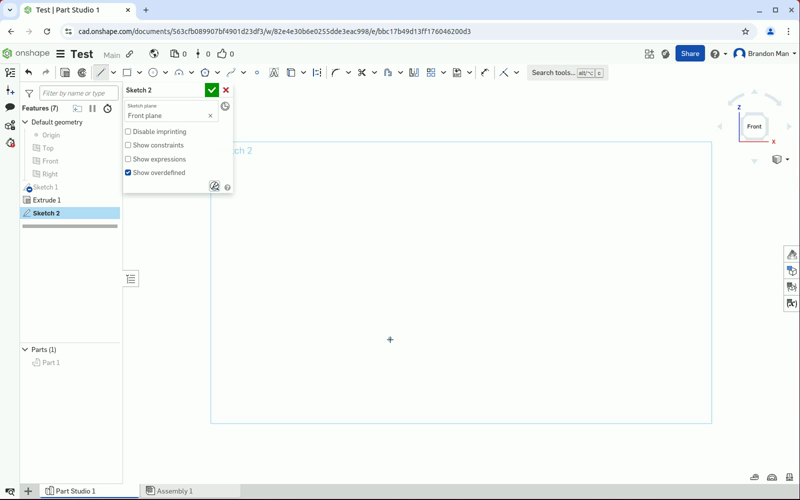
key_down(shift)
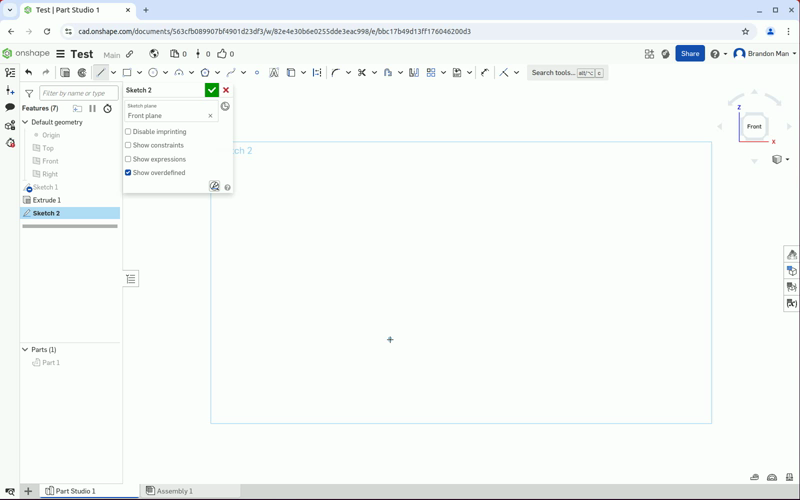
mouse_move(530, 339)
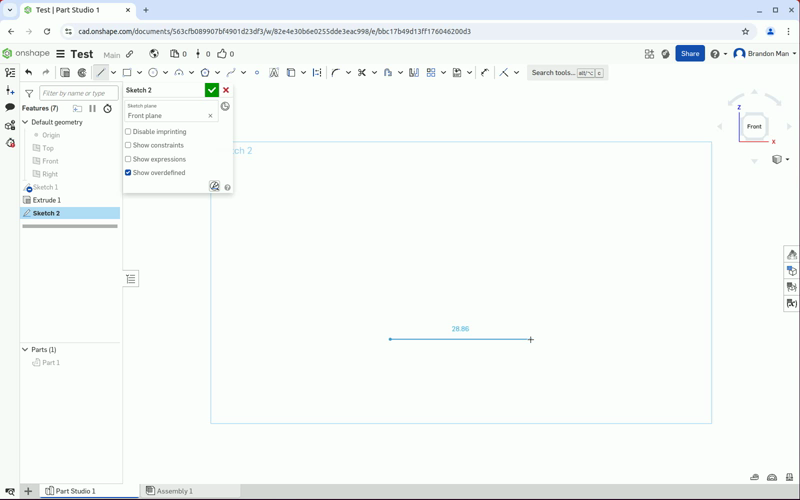
click(530, 339)
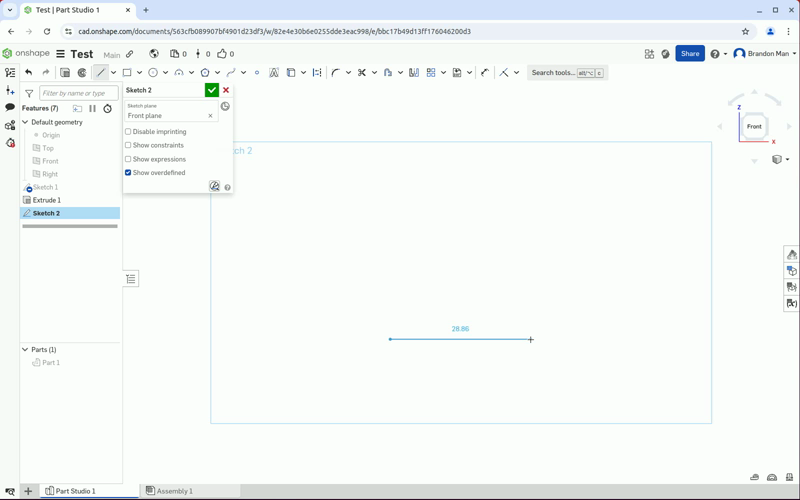
key_up(shift)
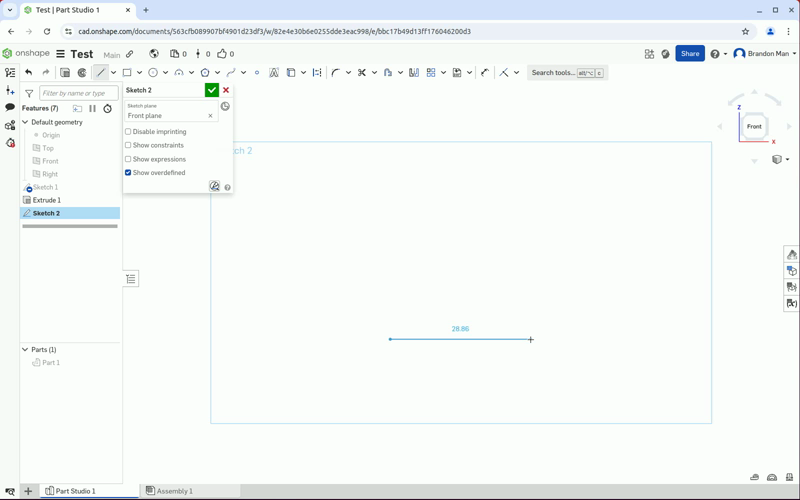
key_down(shift)
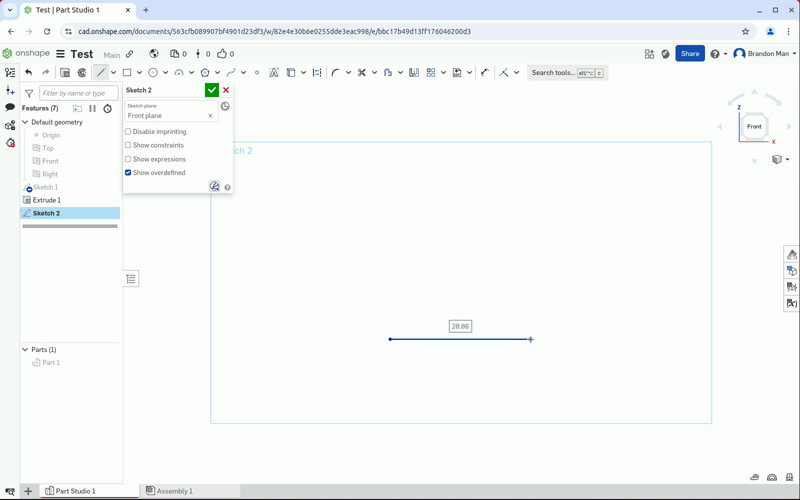
mouse_move(530, 226)
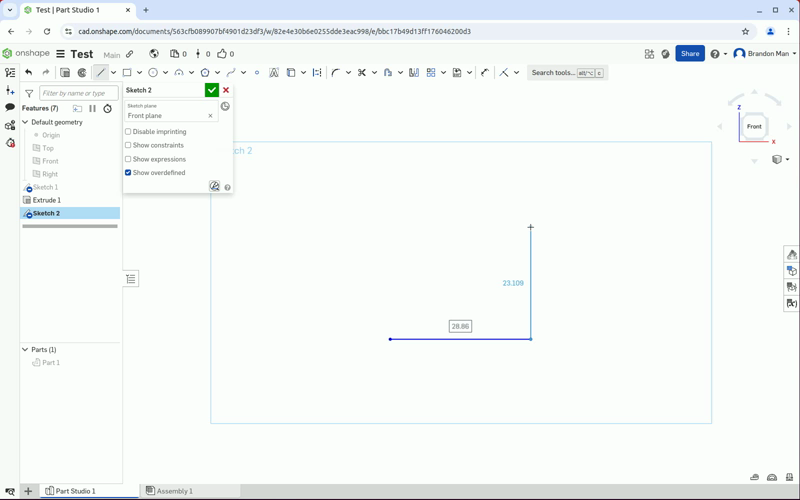
click(530, 226)
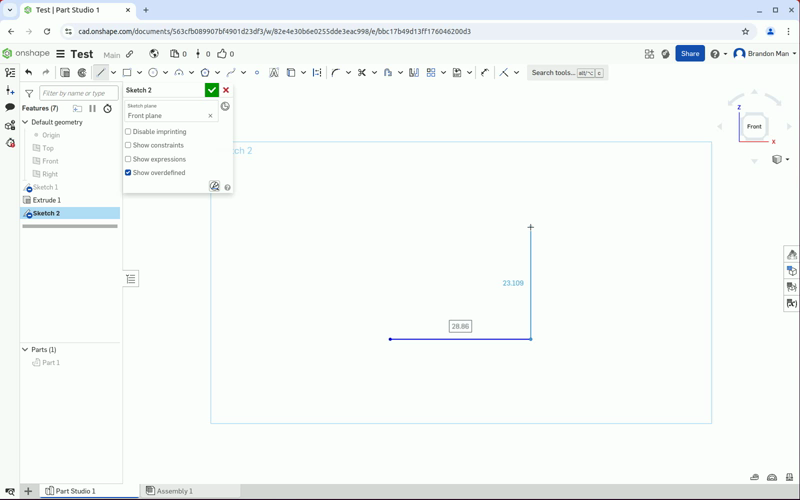
key_up(shift)
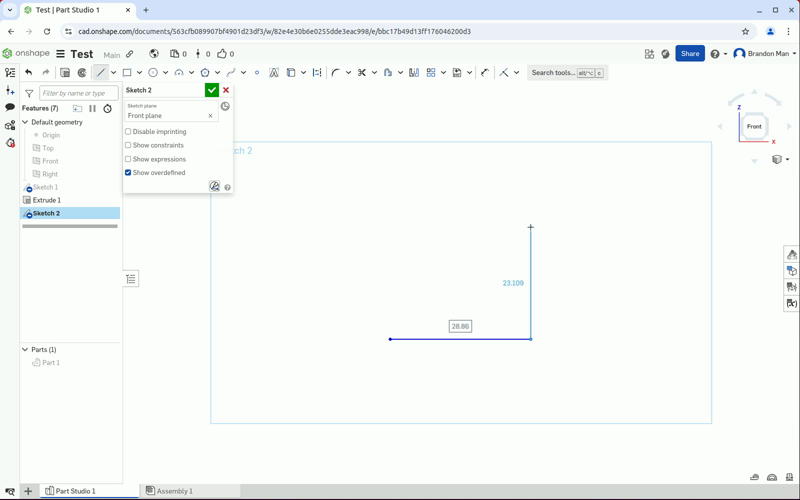
key_down(shift)
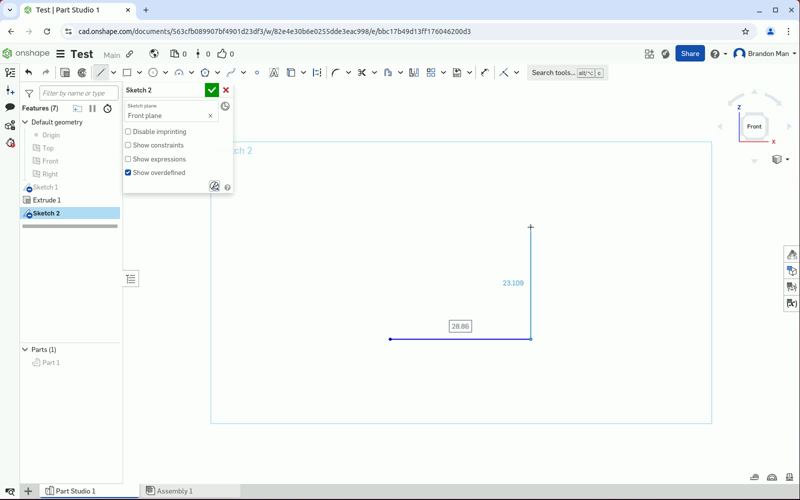
mouse_move(390, 226)
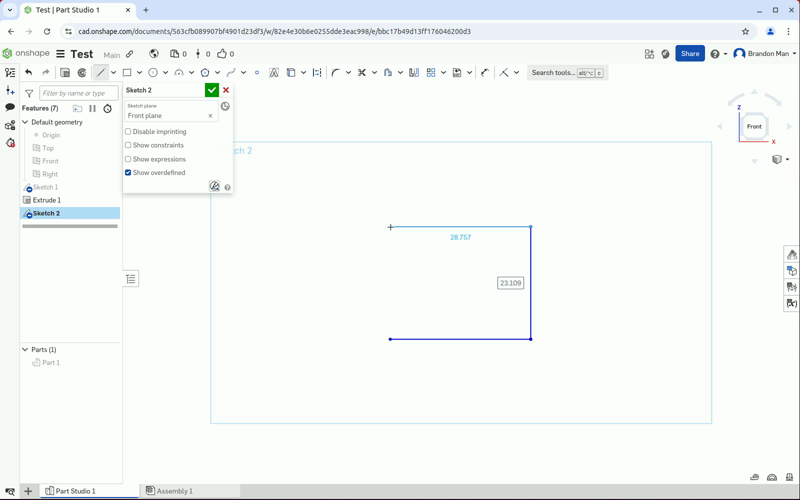
click(390, 226)
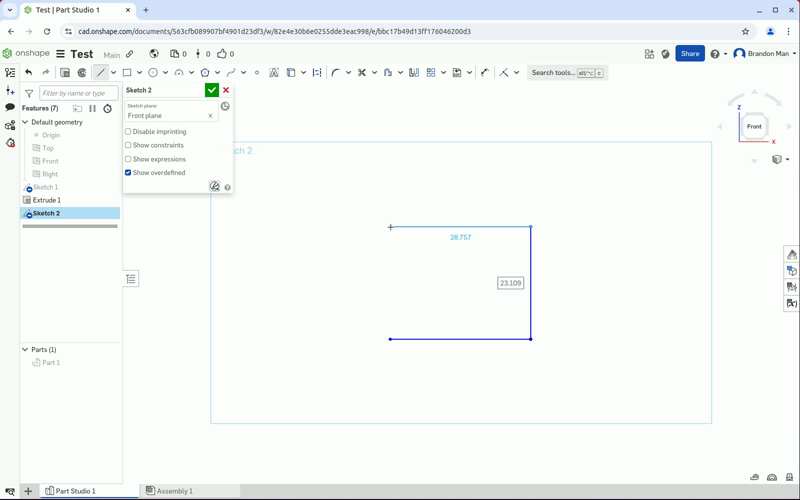
key_up(shift)
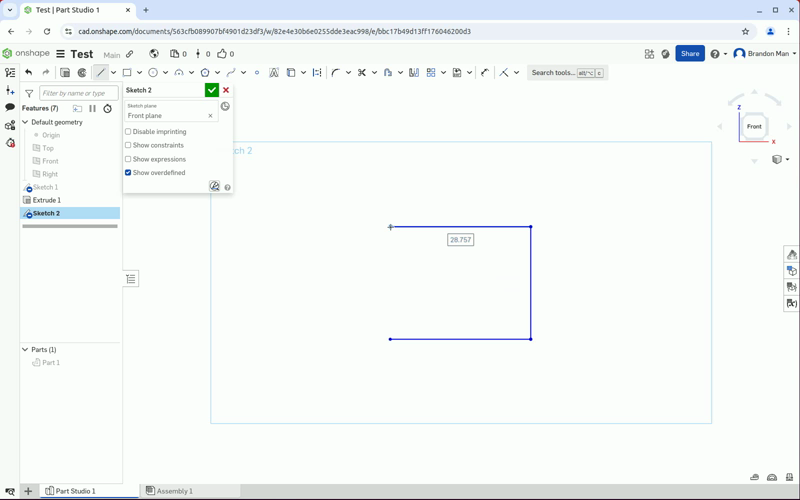
key_down(shift)
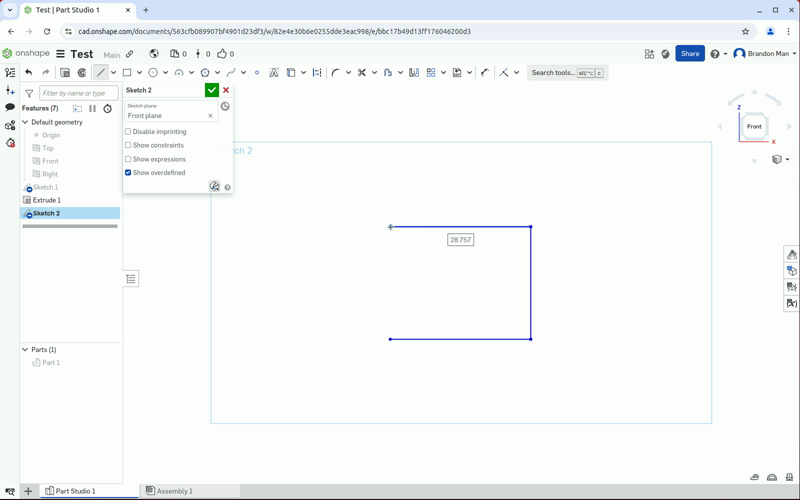
mouse_move(390, 339)
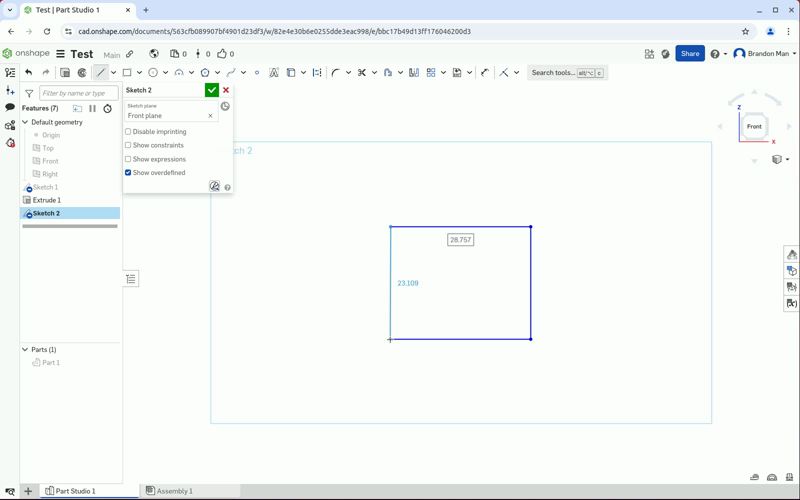
key_up(shift)
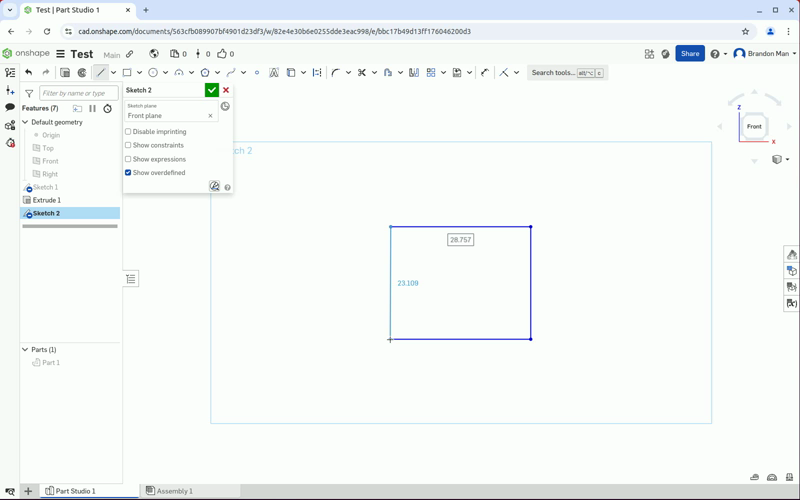
click(390, 339)
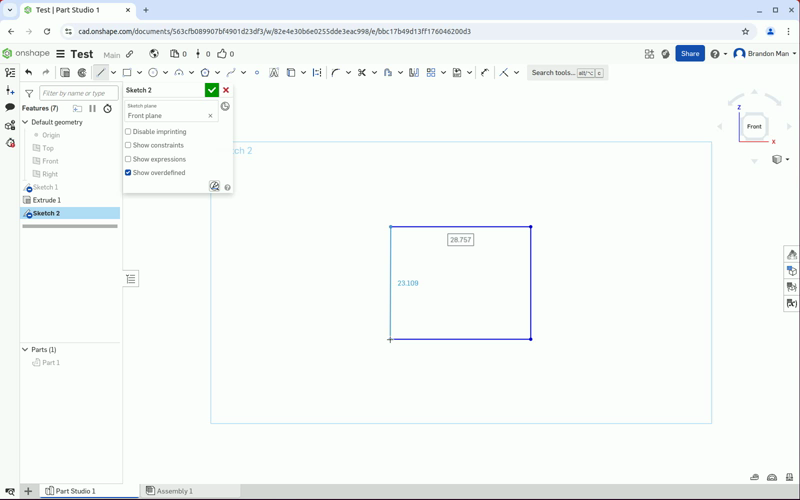
key(esc)
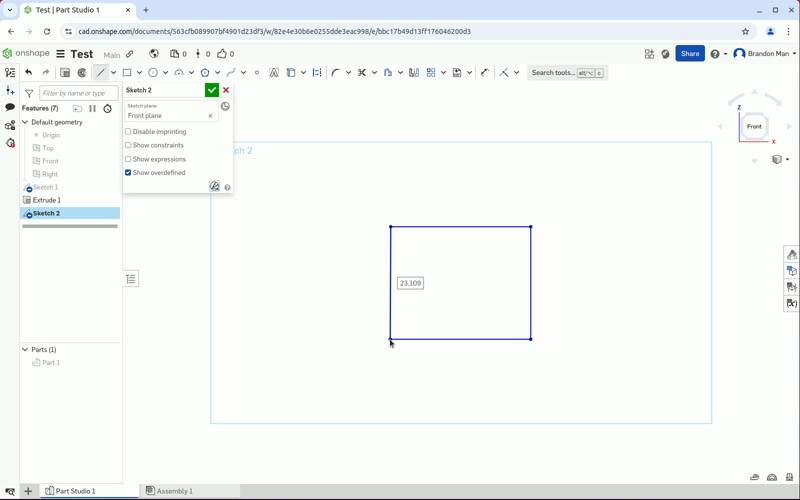
key(l)
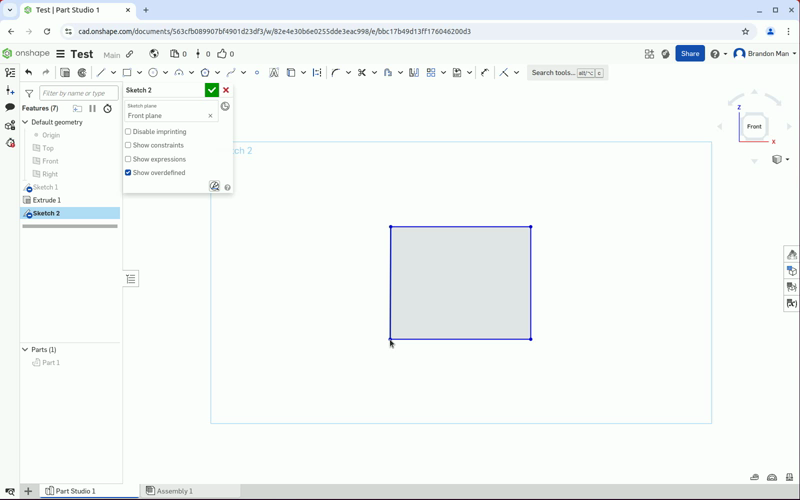
key_down(shift)
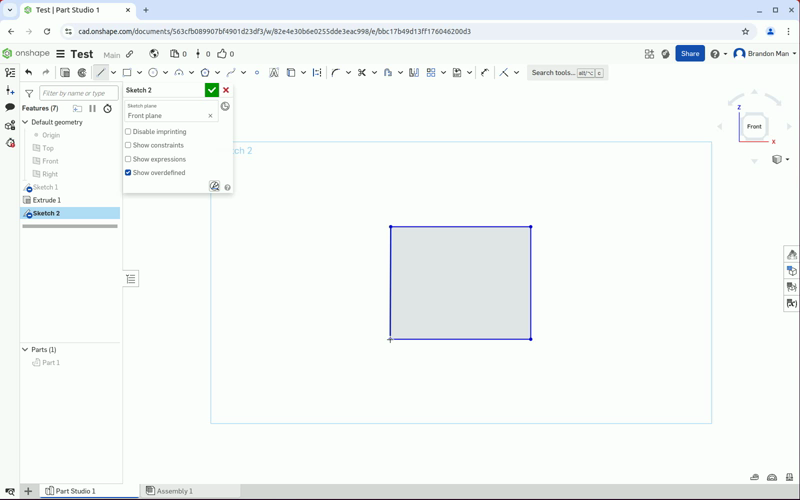
mouse_move(405, 334)
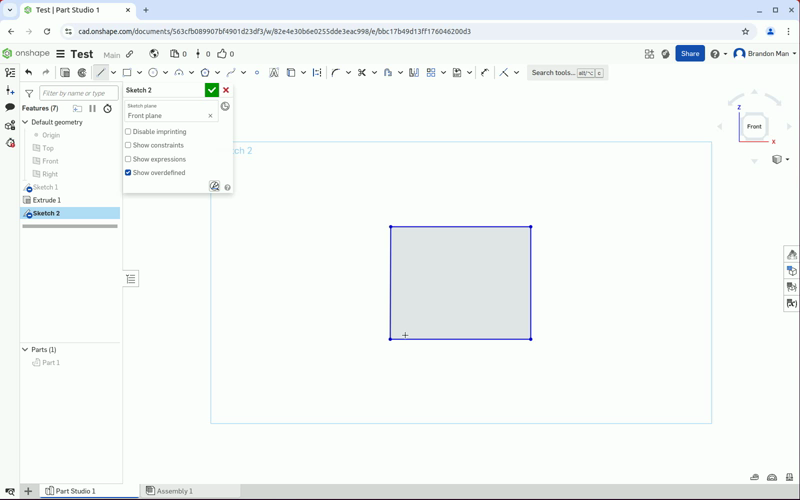
click(405, 334)
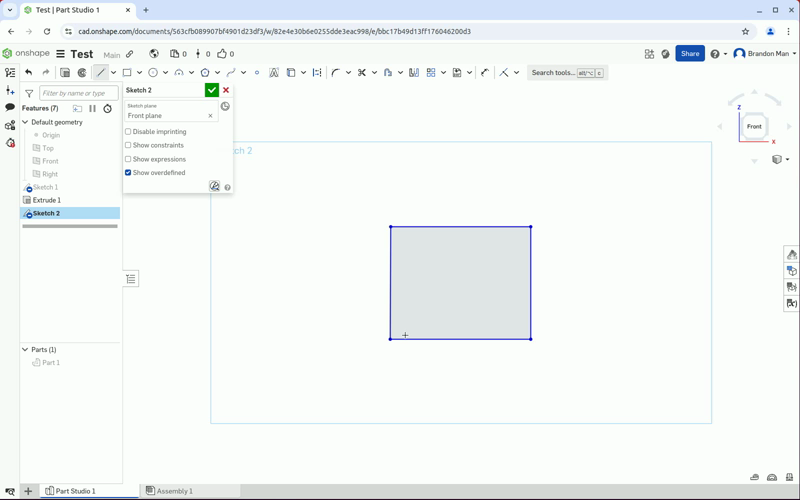
key_up(shift)
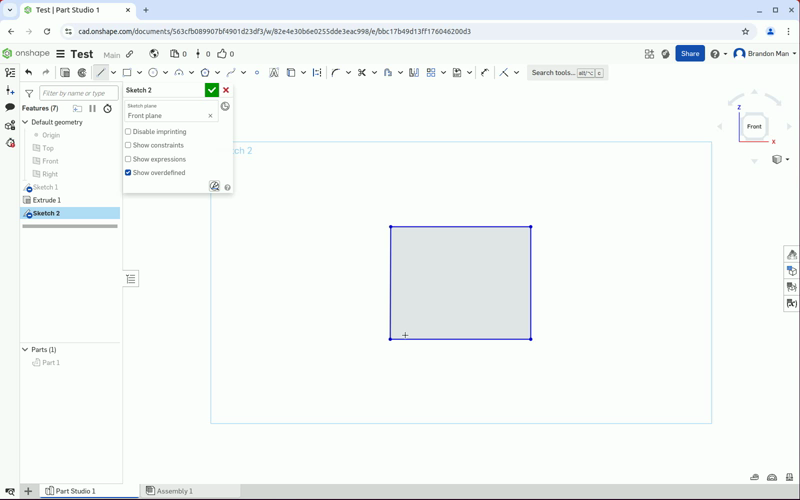
key_down(shift)
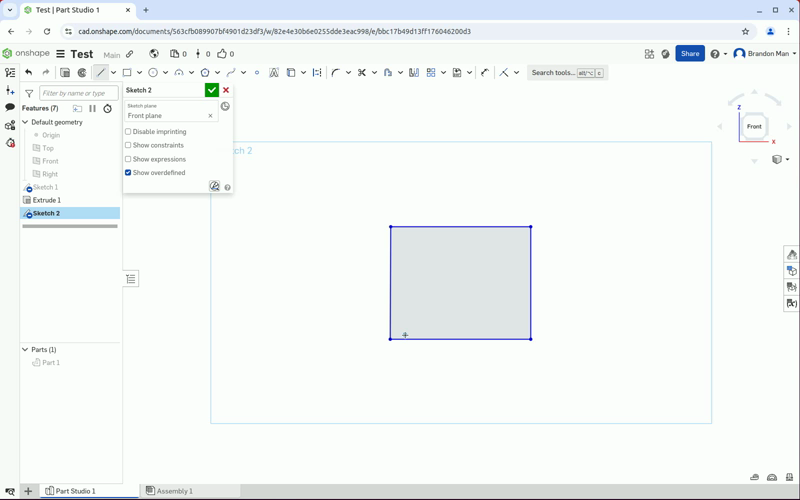
mouse_move(435, 334)
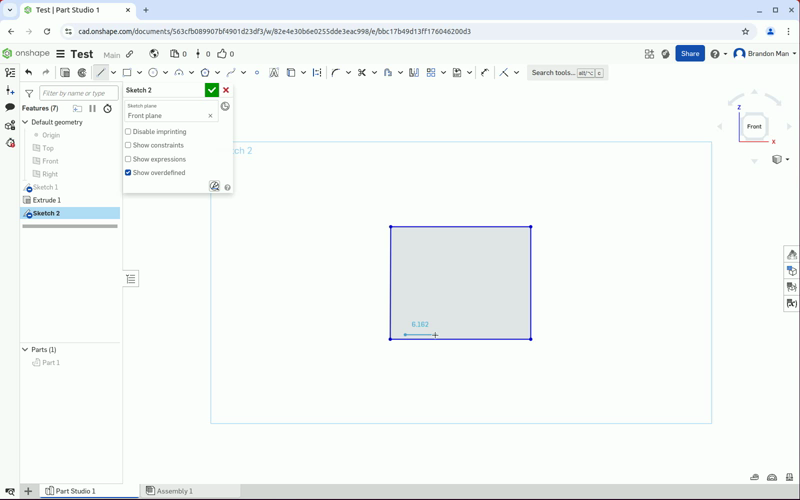
mouse_move(461, 334)
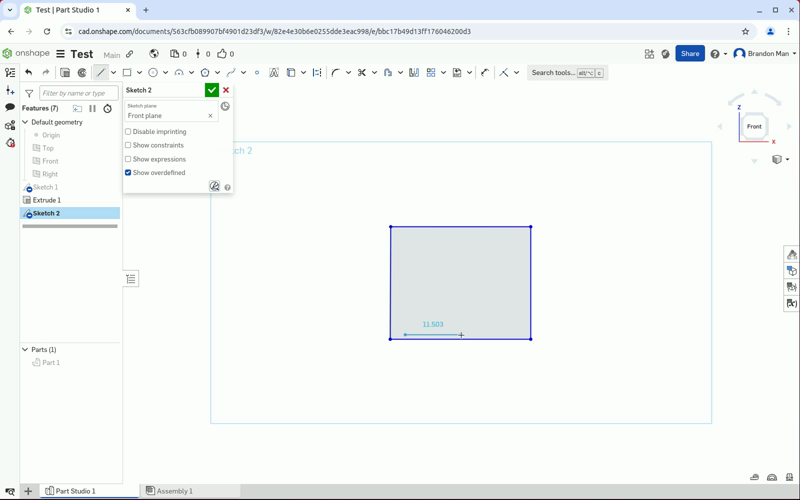
click(461, 334)
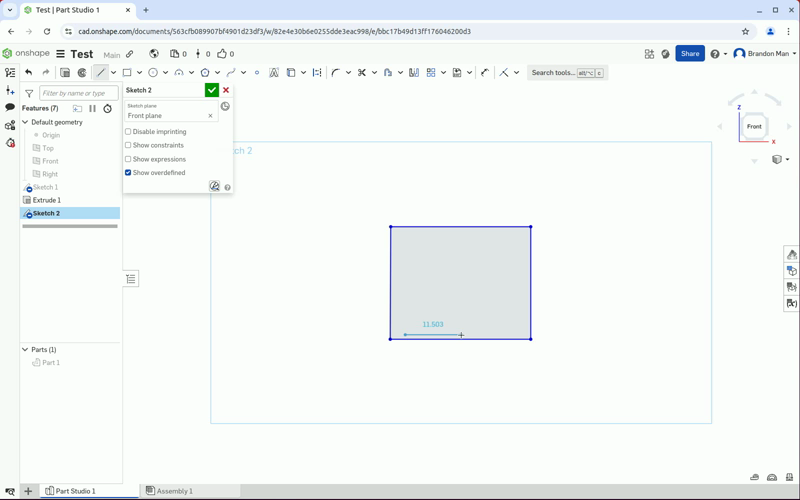
key_up(shift)
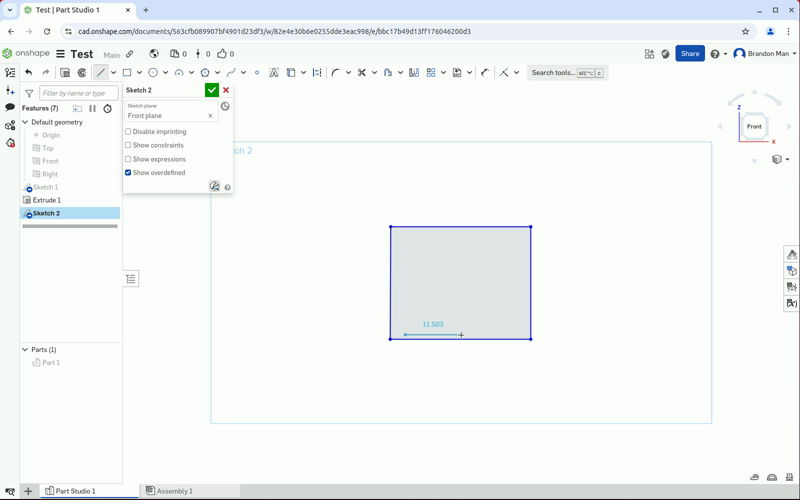
key_down(shift)
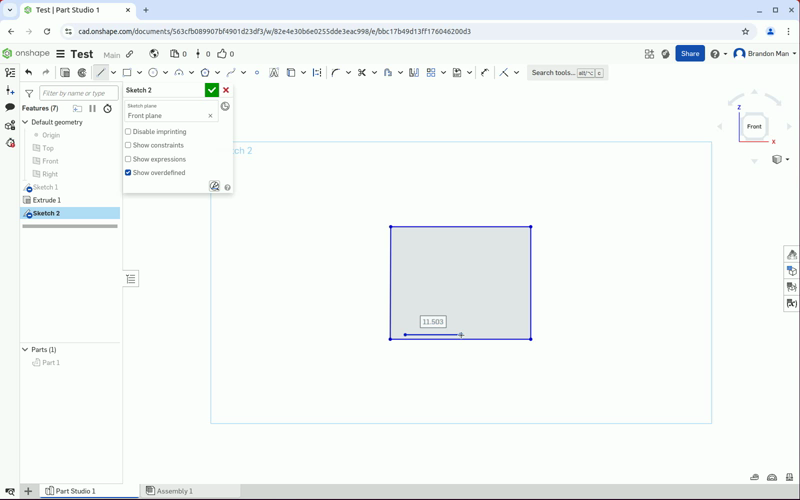
mouse_move(461, 241)
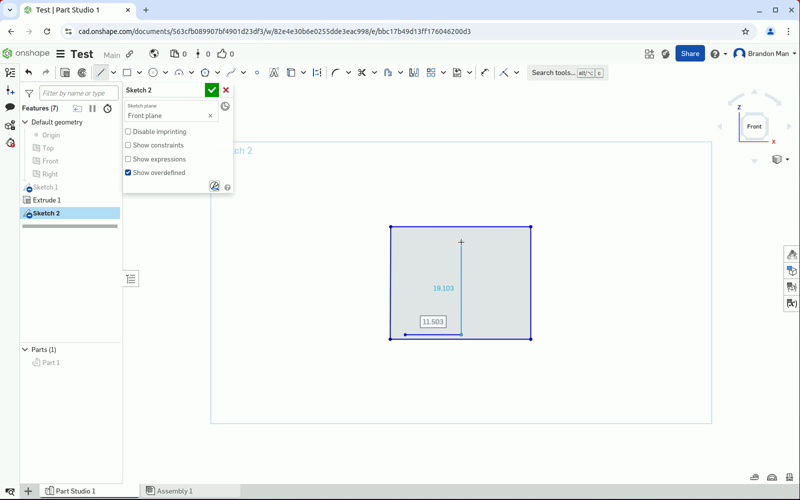
click(461, 241)
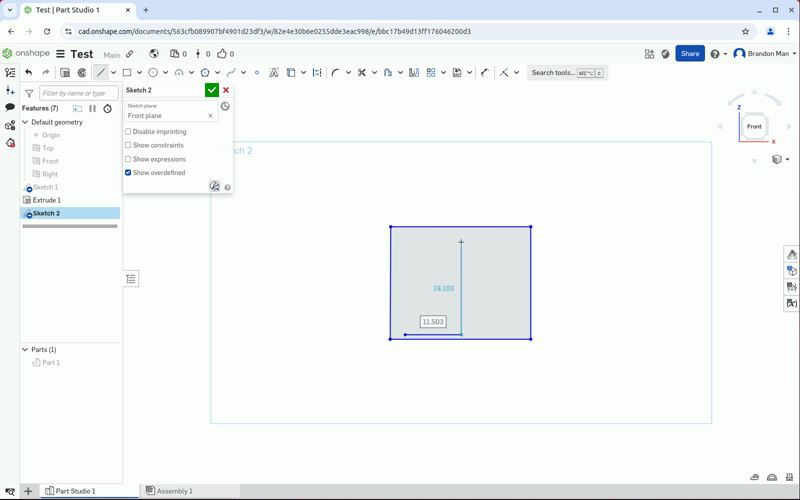
key_up(shift)
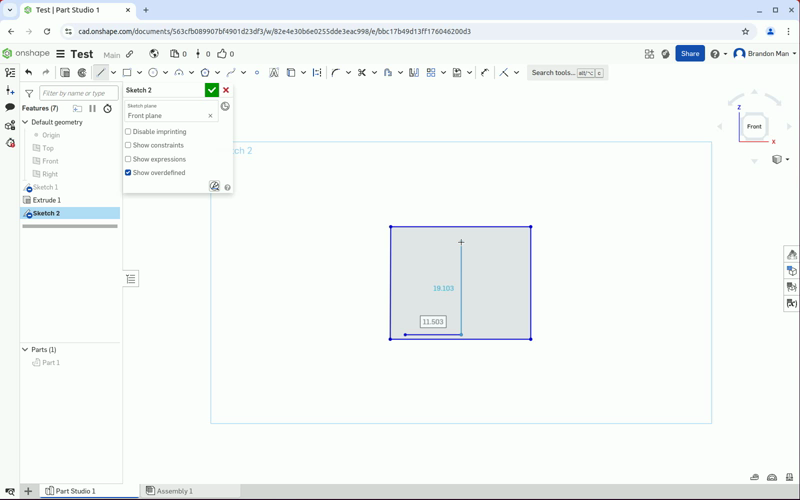
key_down(shift)
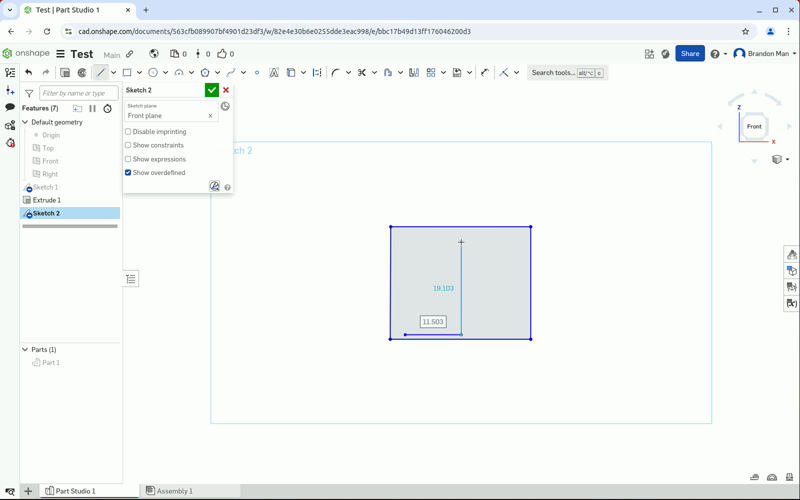
mouse_move(491, 241)
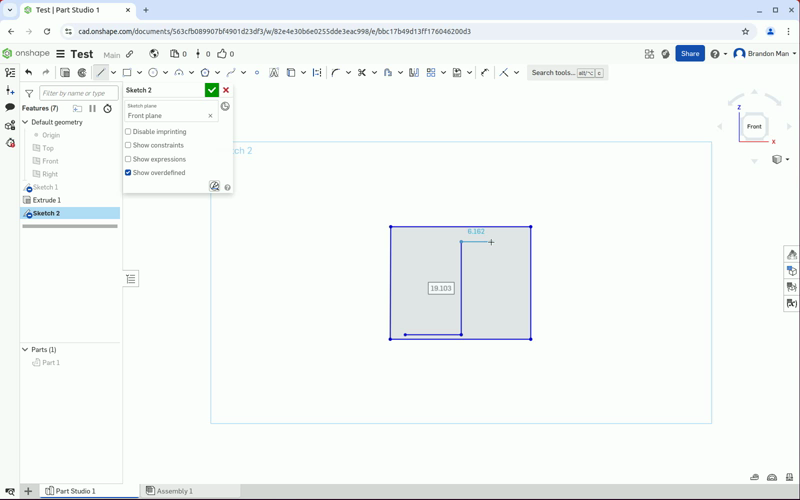
mouse_move(405, 241)
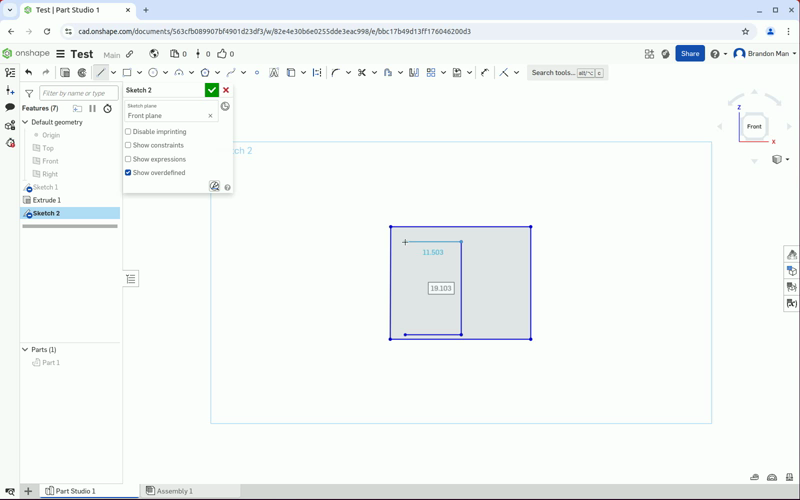
click(405, 241)
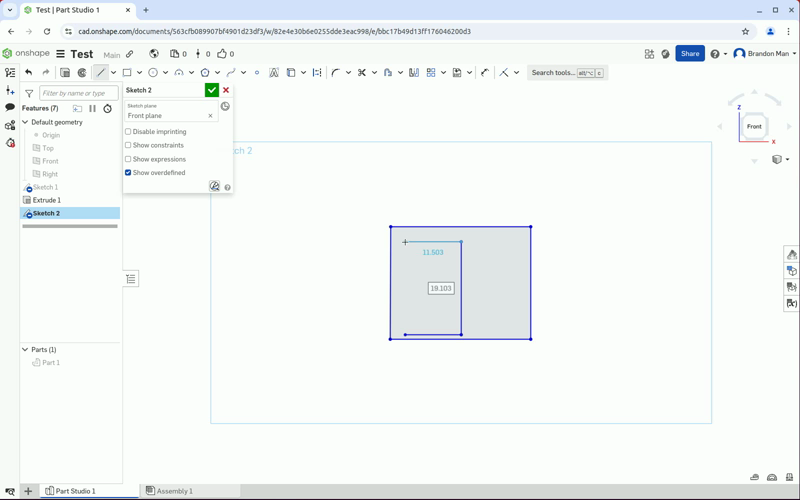
key_up(shift)
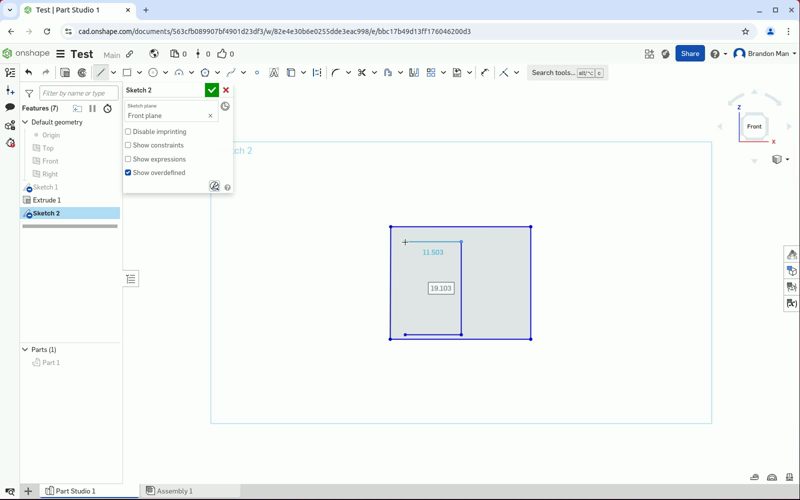
key_down(shift)
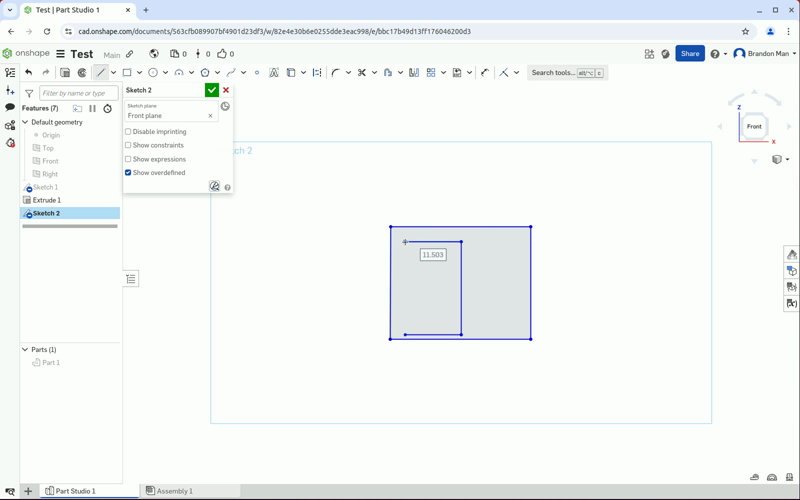
mouse_move(405, 334)
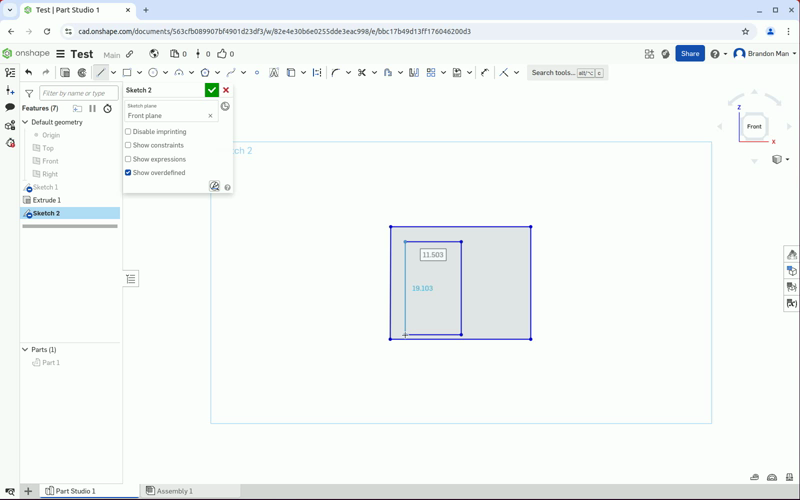
key_up(shift)
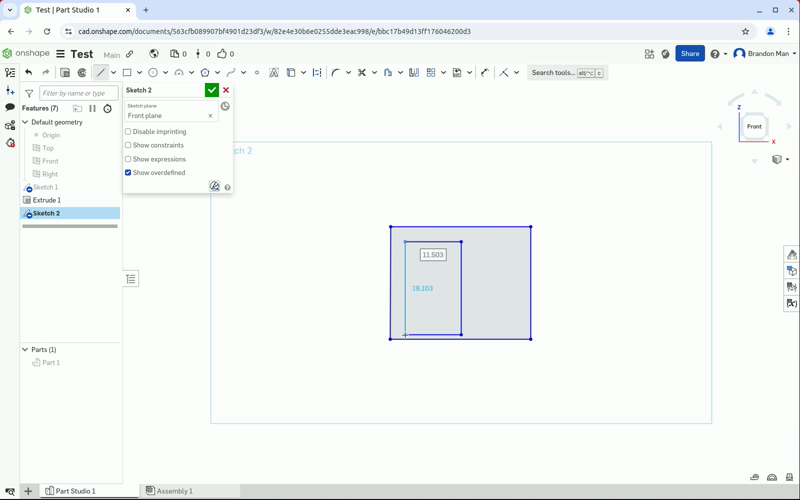
click(405, 334)
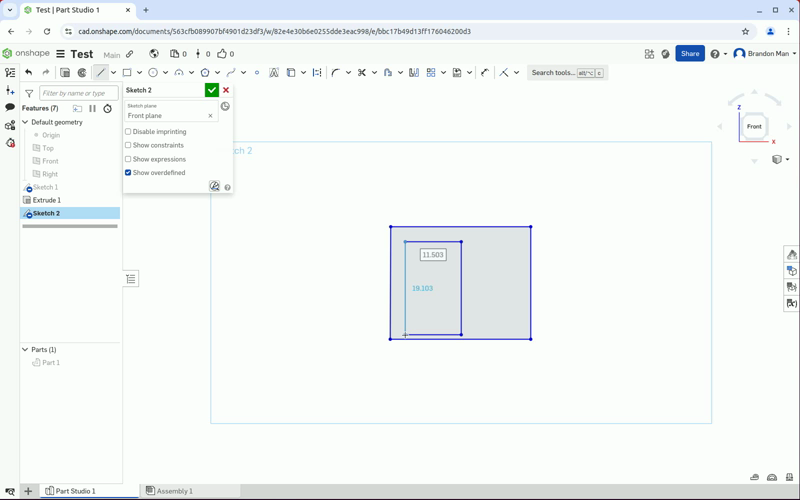
key(esc)
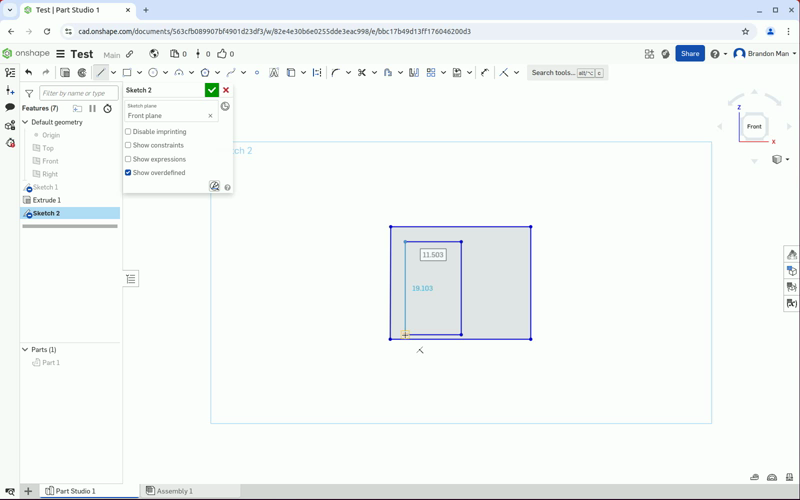
key(l)
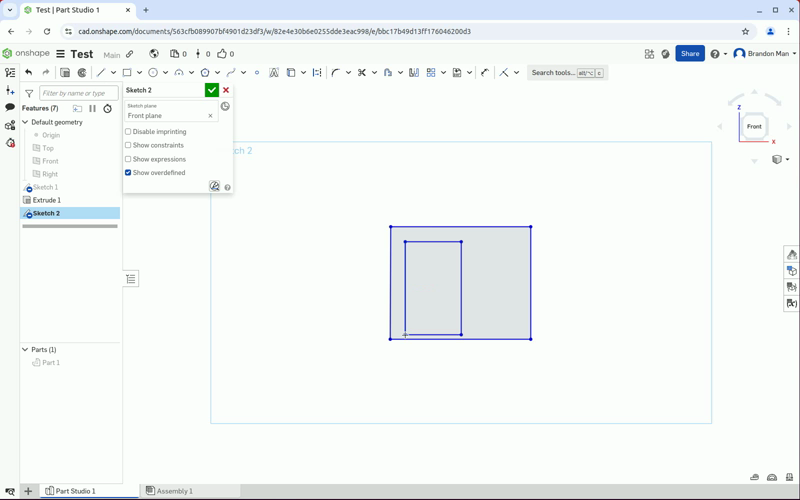
key_down(shift)
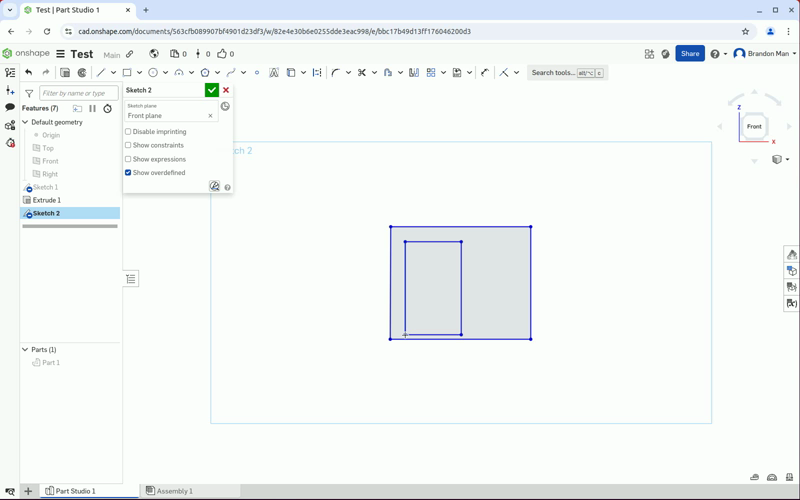
mouse_move(474, 268)
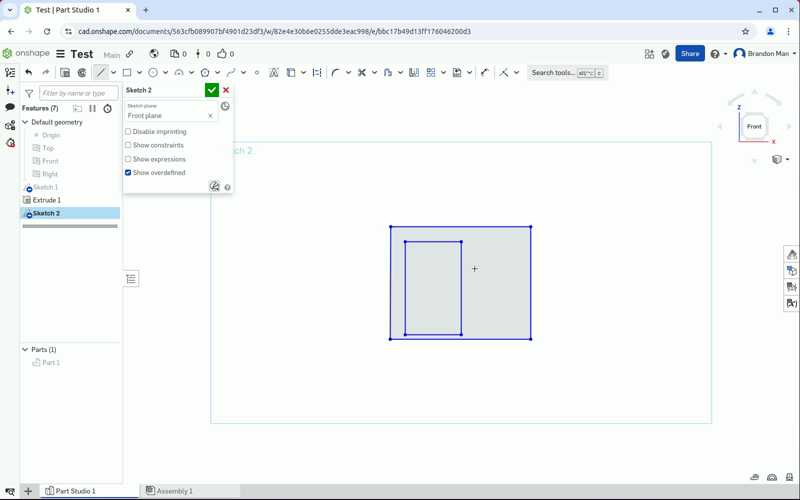
click(474, 268)
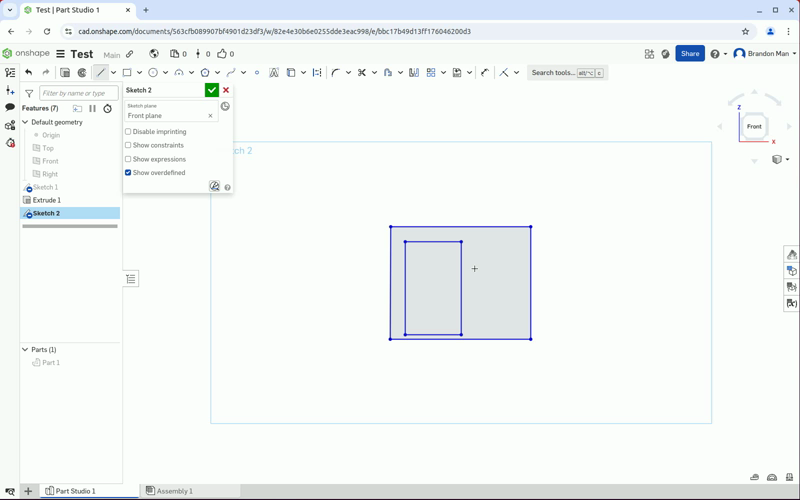
key_up(shift)
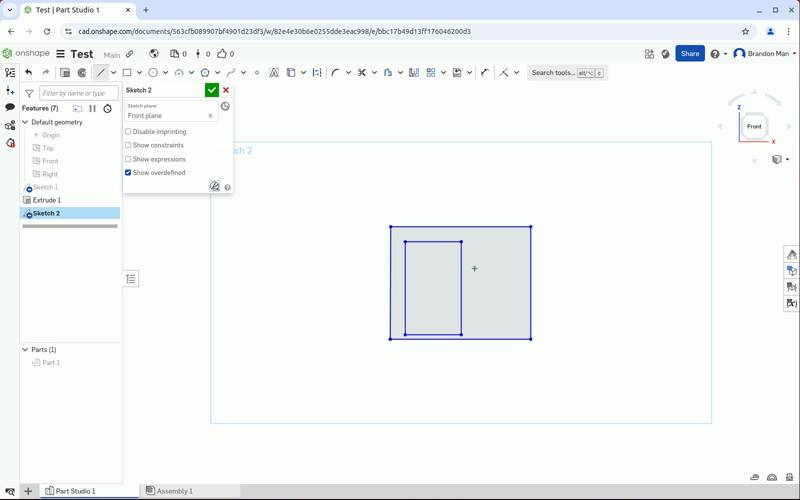
key_down(shift)
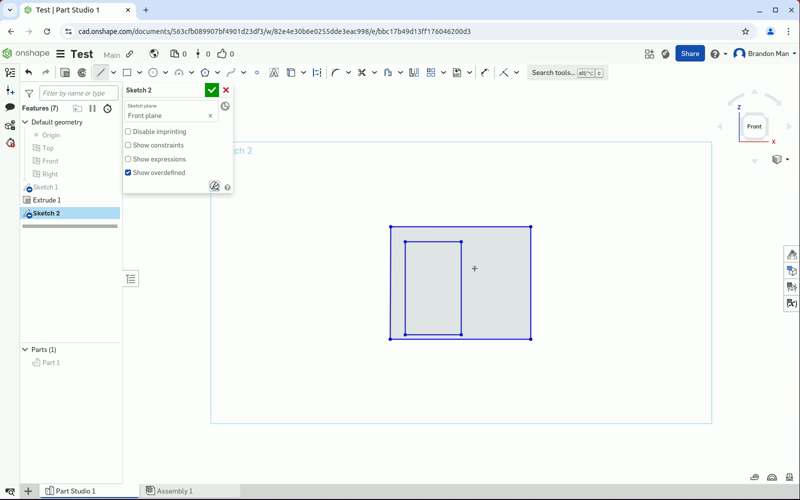
mouse_move(504, 268)
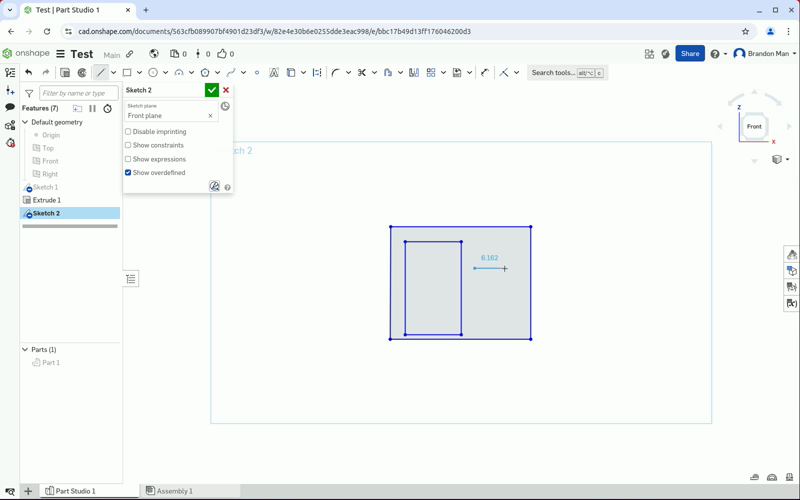
mouse_move(526, 268)
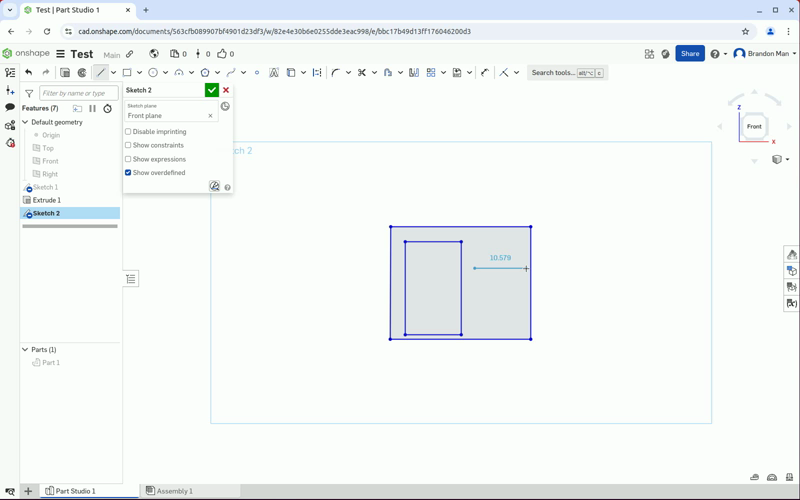
click(526, 268)
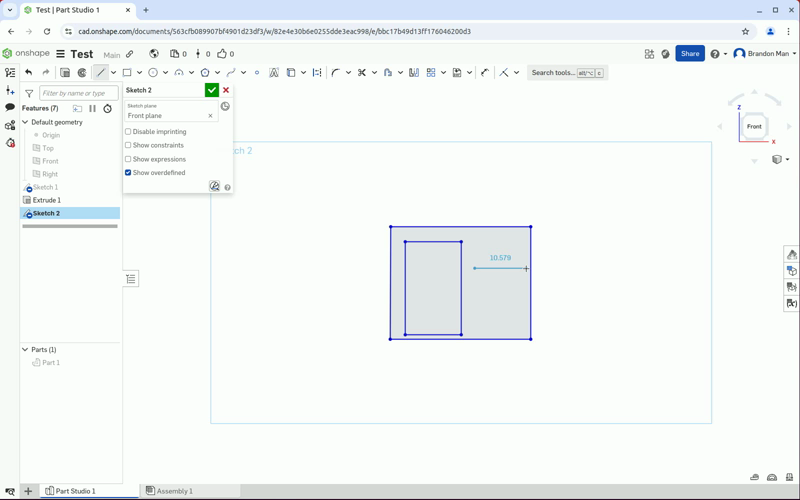
key_up(shift)
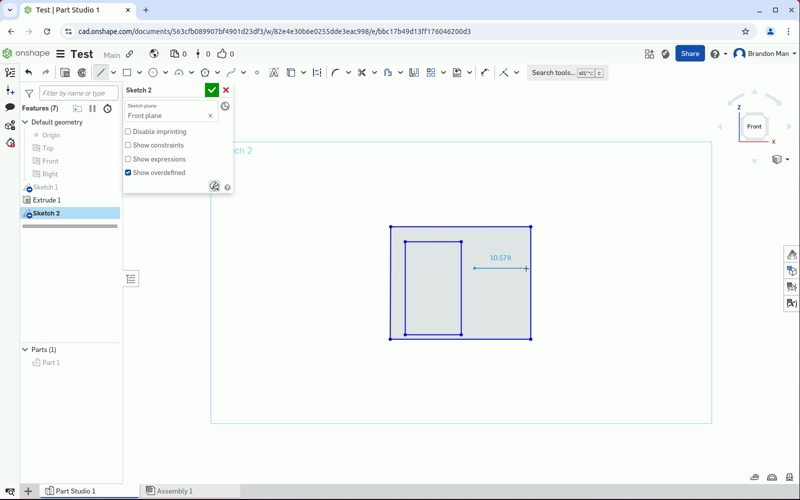
key_down(shift)
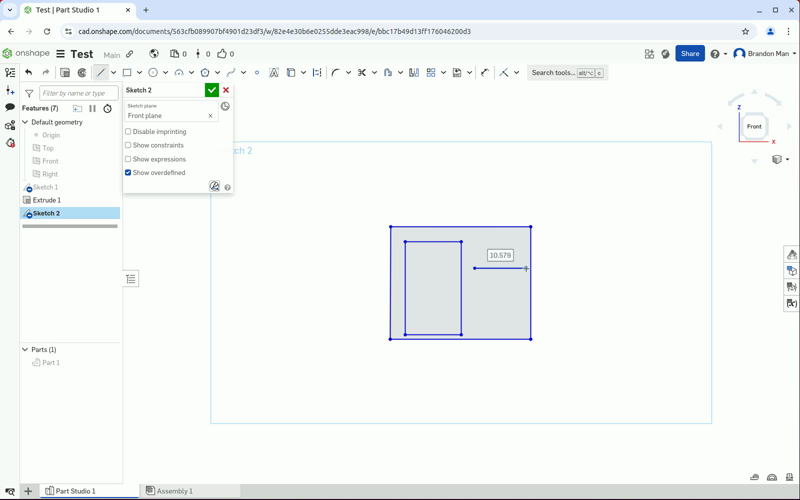
mouse_move(556, 268)
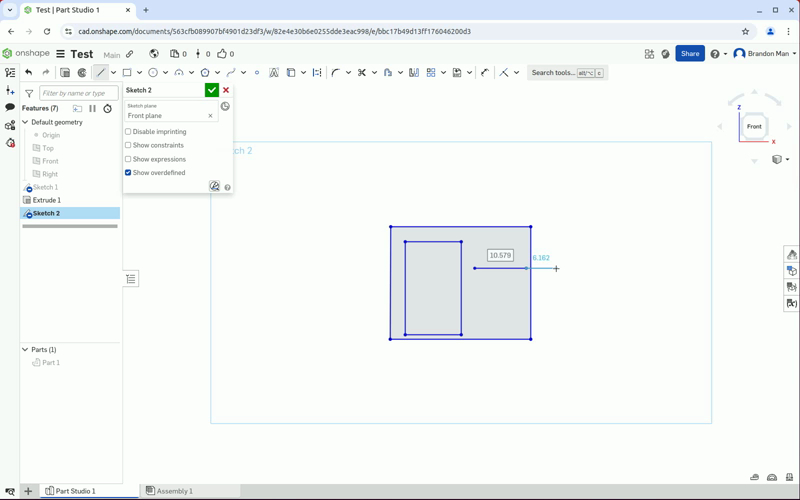
mouse_move(526, 241)
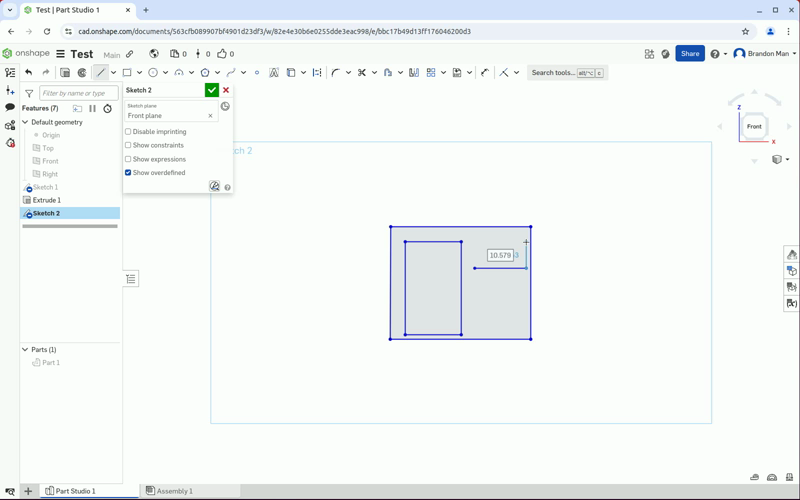
click(526, 241)
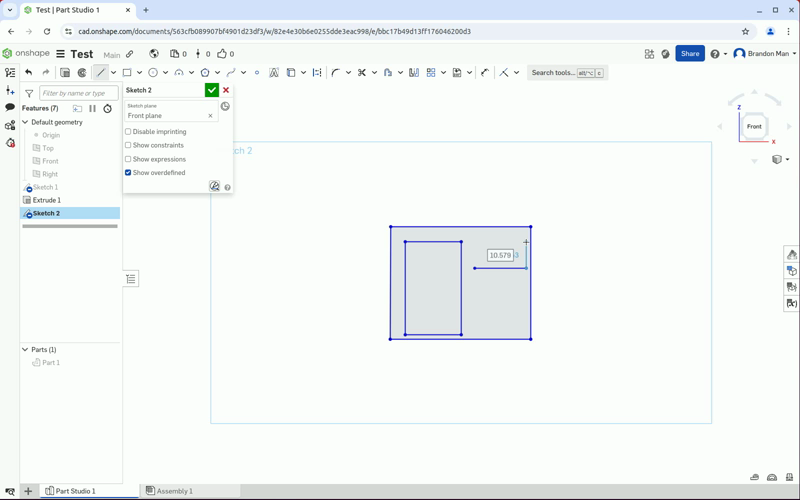
key_up(shift)
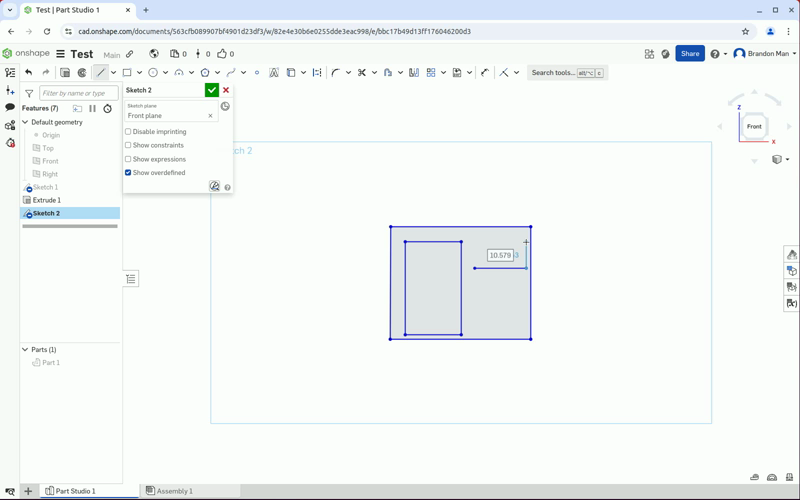
key_down(shift)
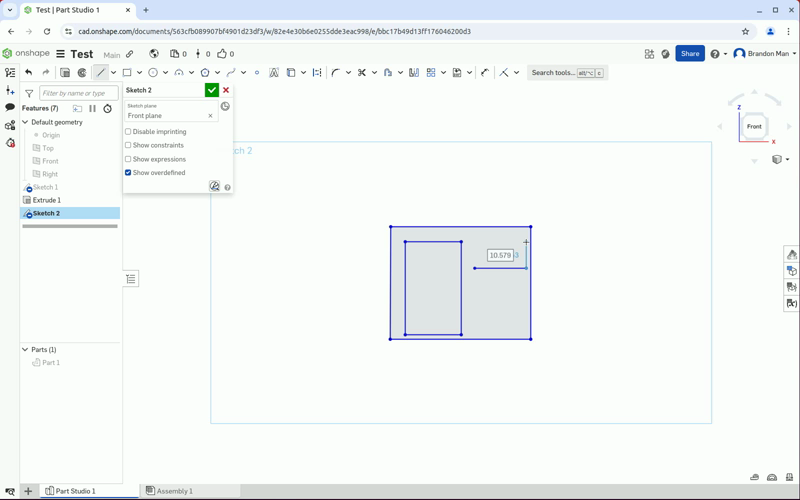
mouse_move(556, 241)
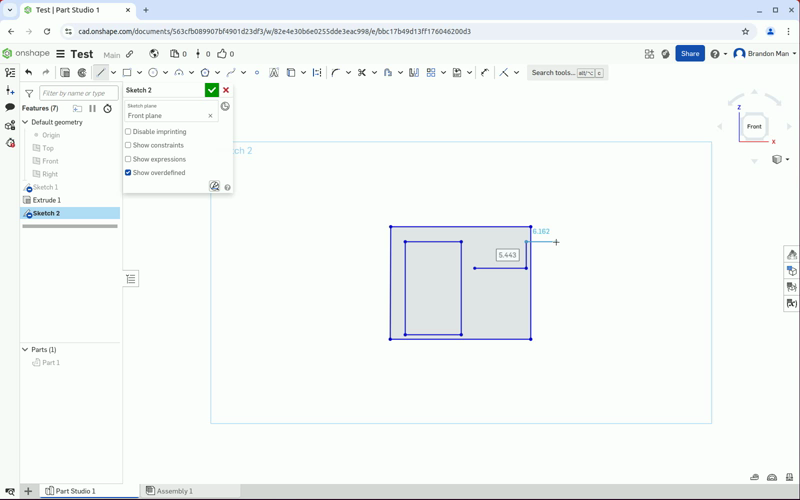
mouse_move(474, 241)
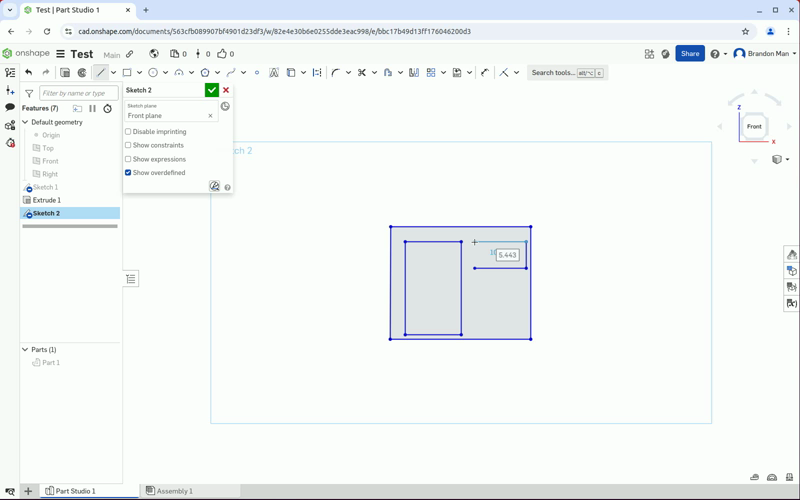
click(474, 241)
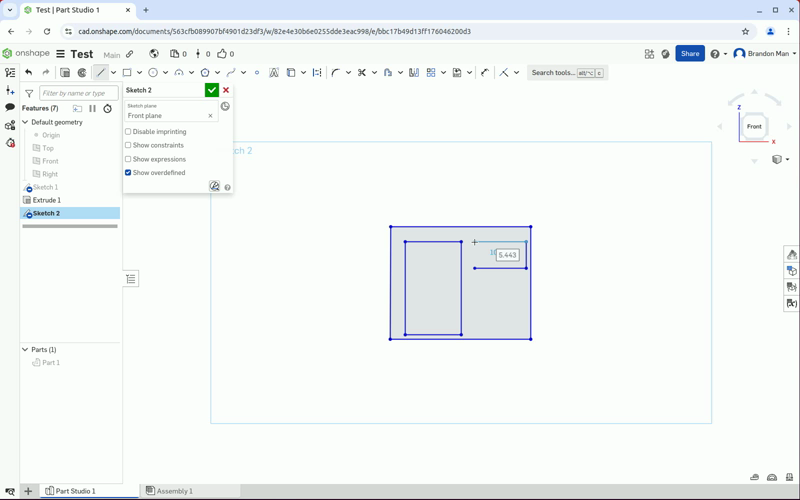
key_up(shift)
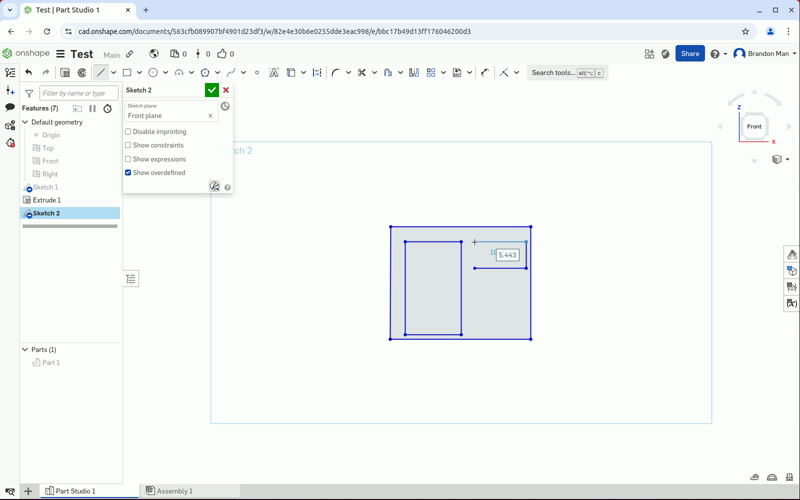
mouse_move(504, 241)
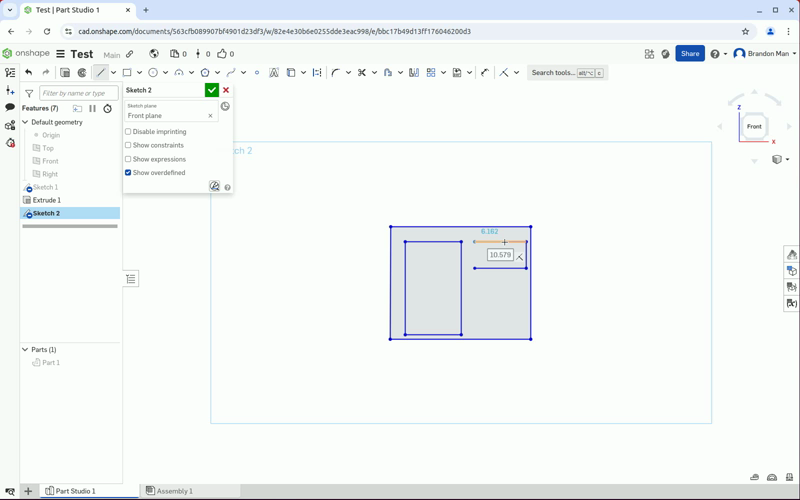
key_down(shift)
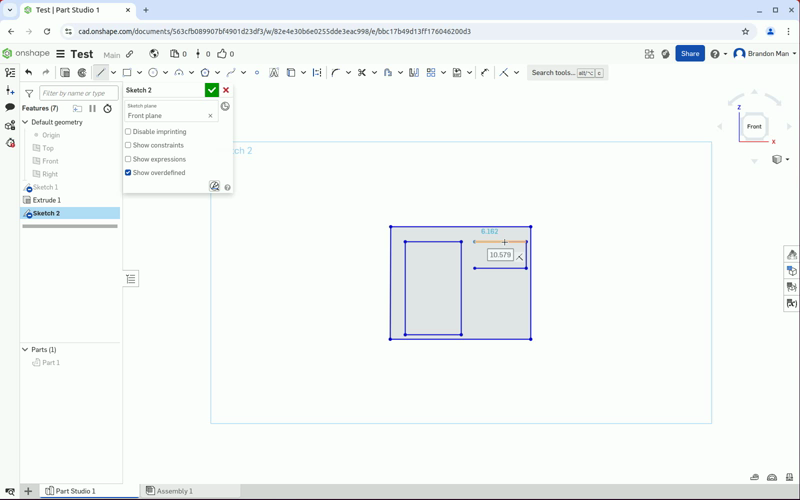
mouse_move(474, 268)
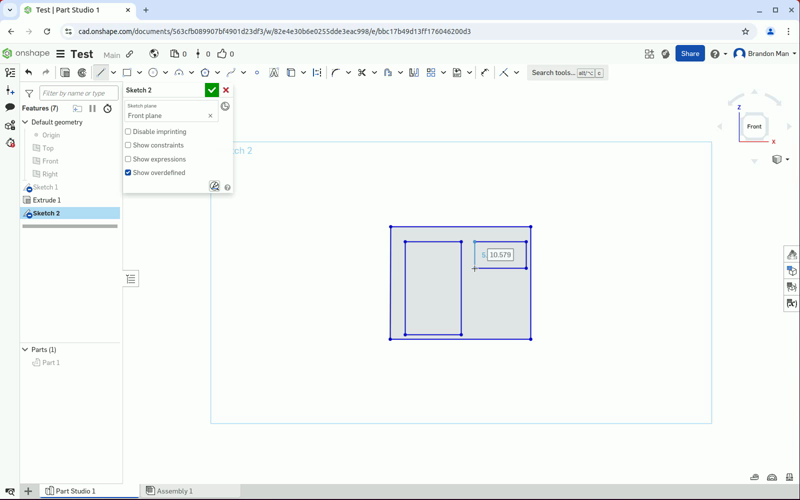
key_up(shift)
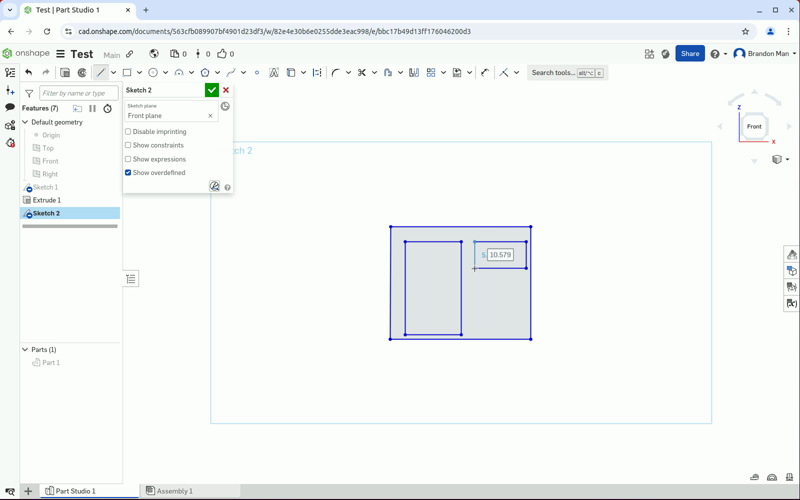
click(474, 268)
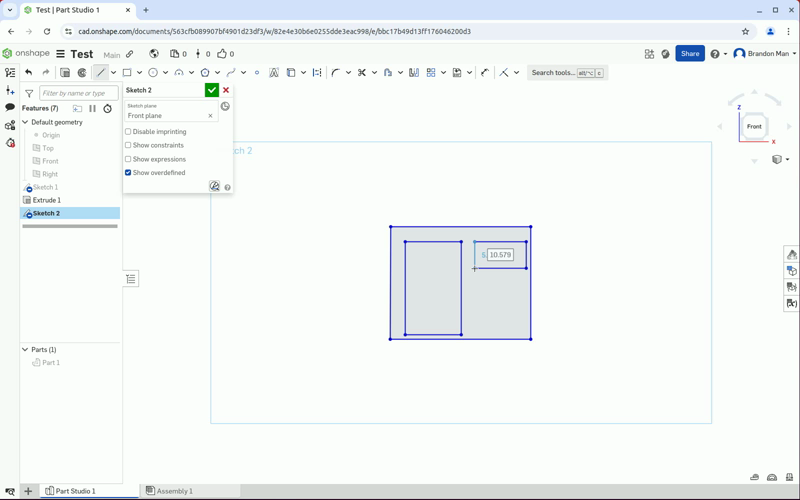
key(esc)
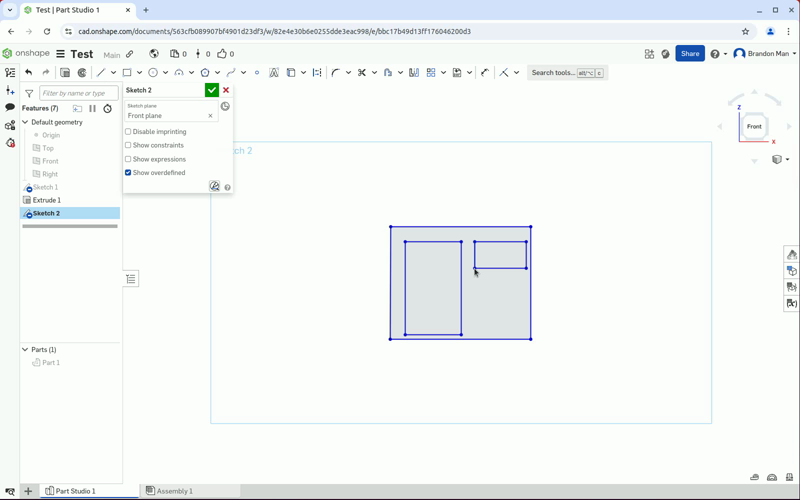
mouse_move(474, 307)
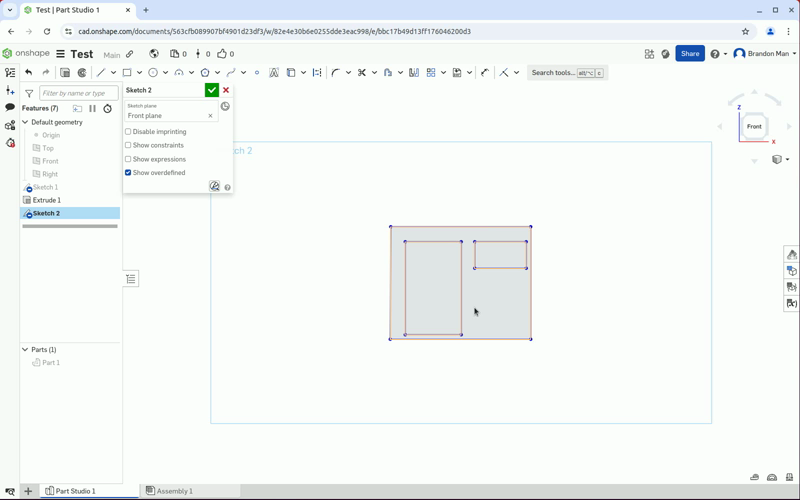
click(474, 307)
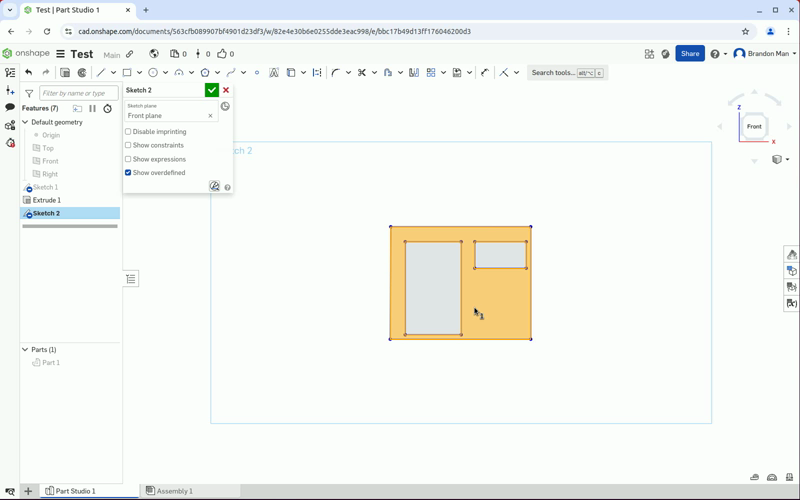
mouse_move(73, 352)
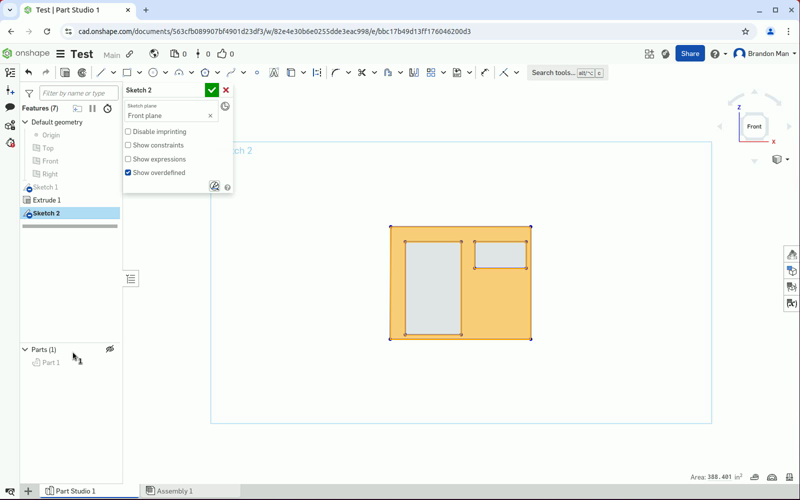
key(shift+y)
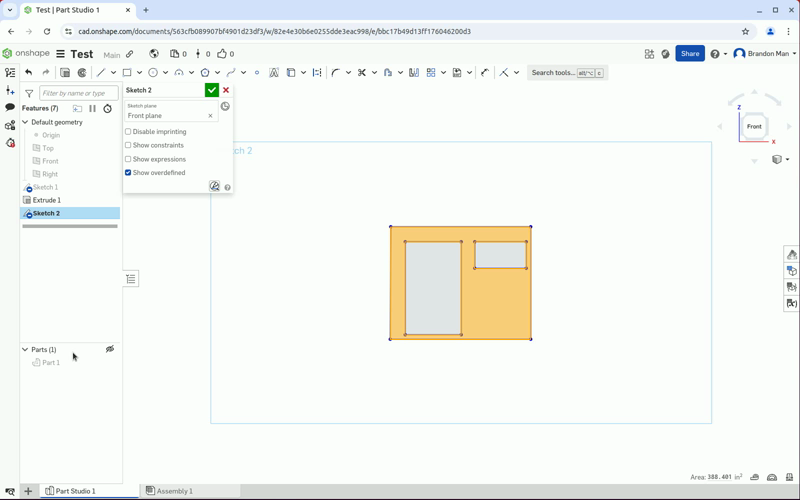
key(shift+e)
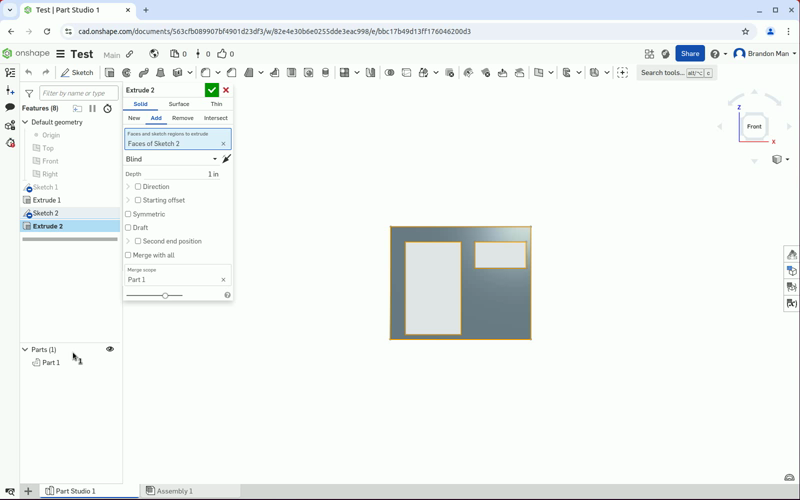
mouse_move(143, 106)
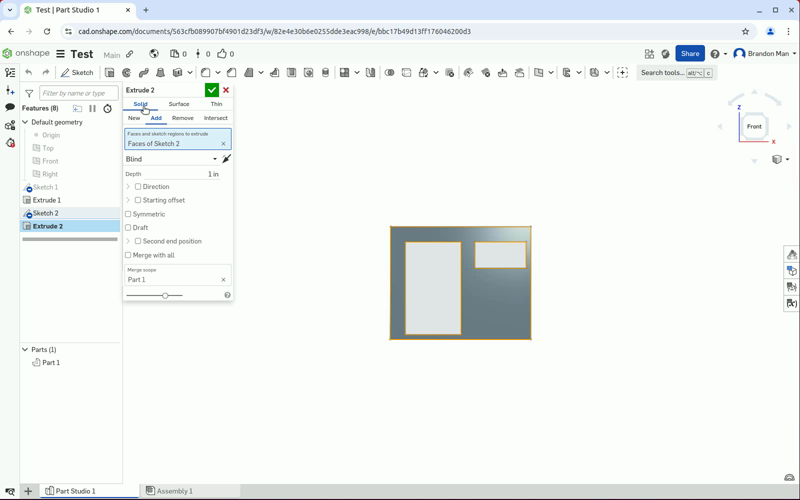
click(143, 106)
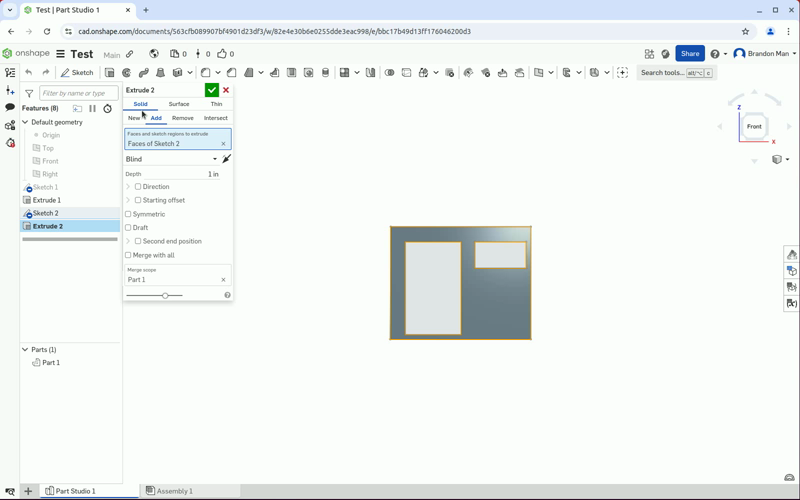
mouse_move(137, 120)
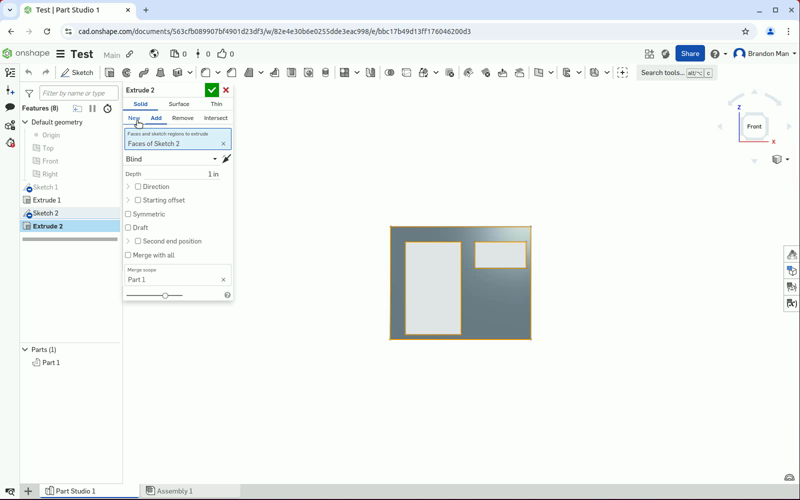
click(137, 120)
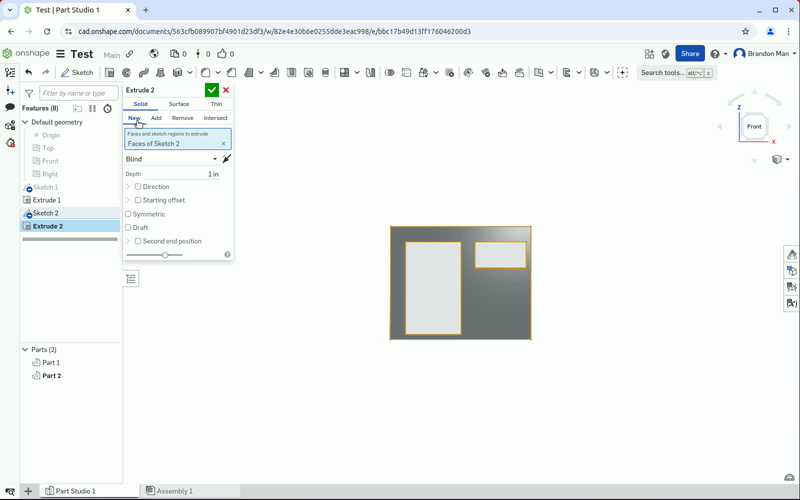
key(tab, 4)
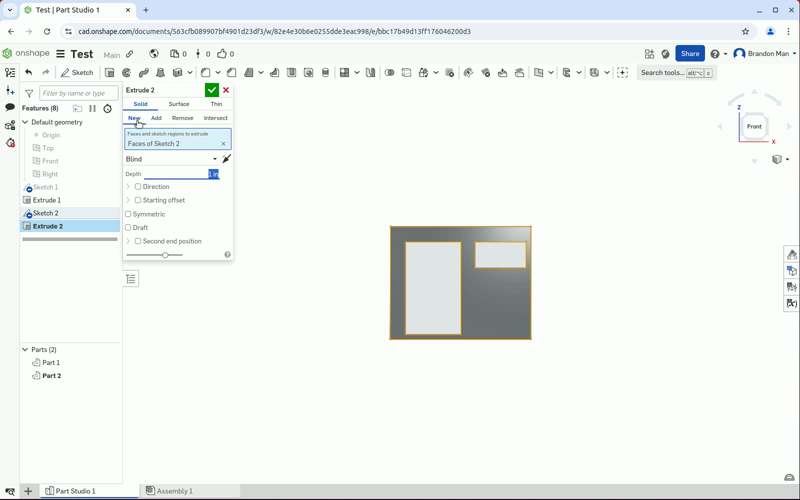
text(-23.108)
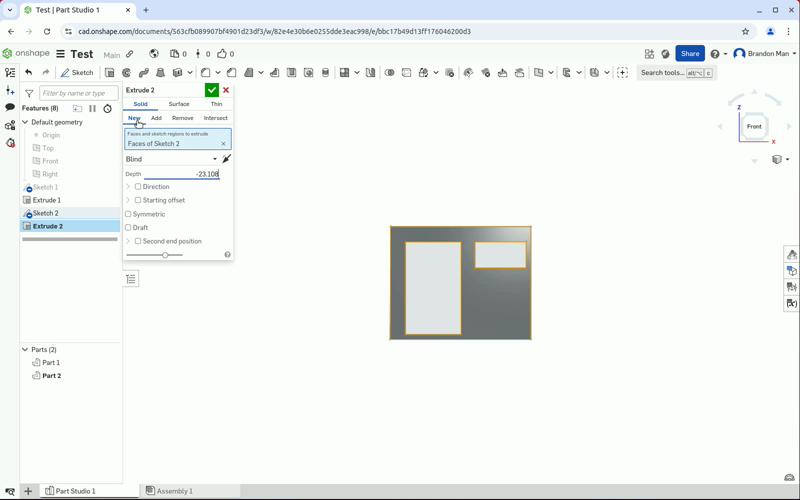
key(enter)
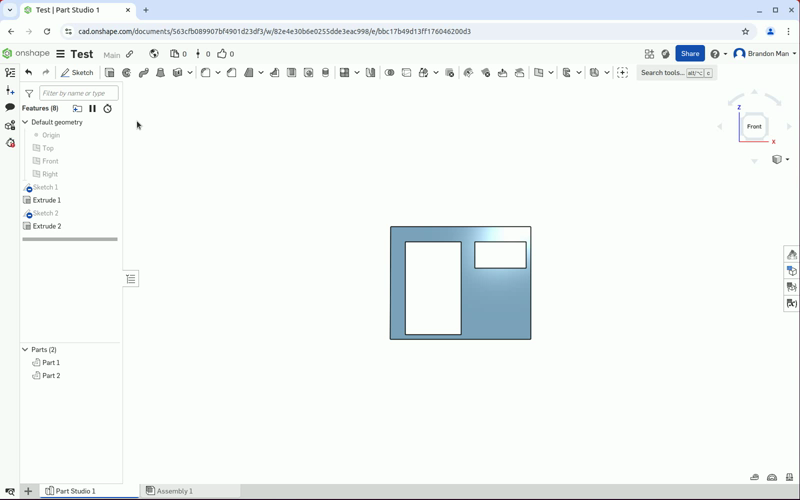
key(shift+h)
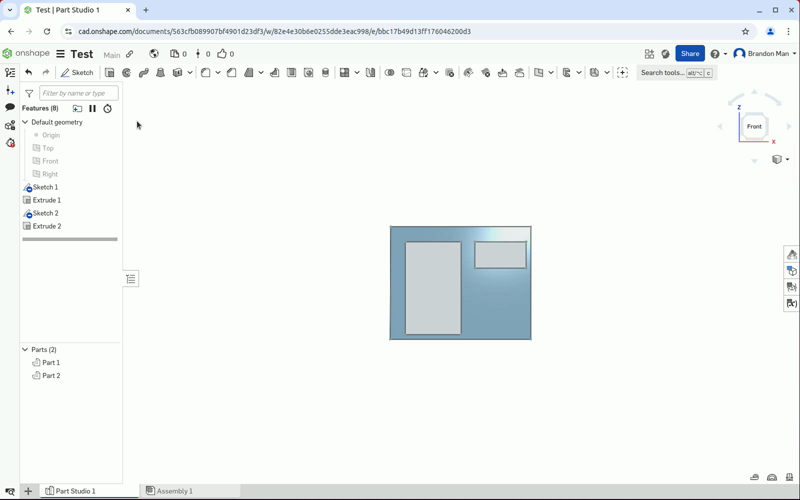
key(shift+h)
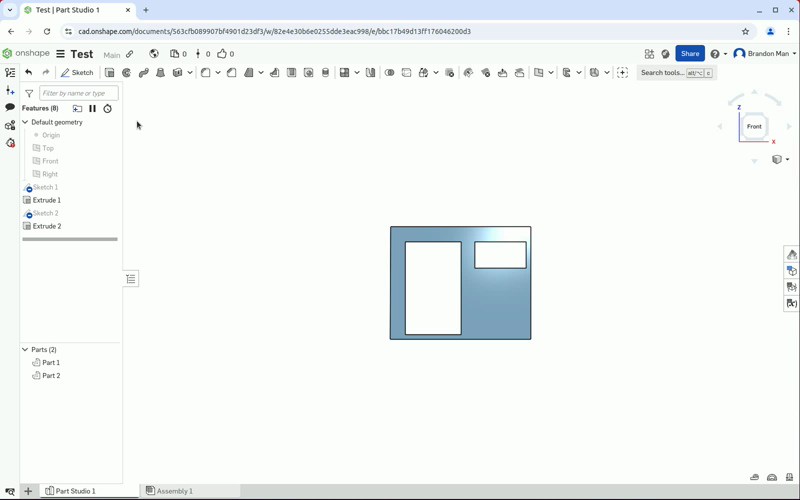
mouse_move(73, 189)
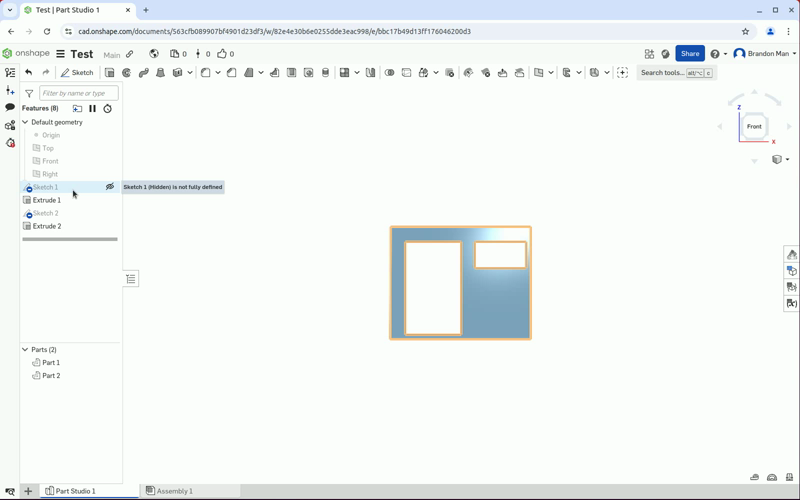
click(73, 189)
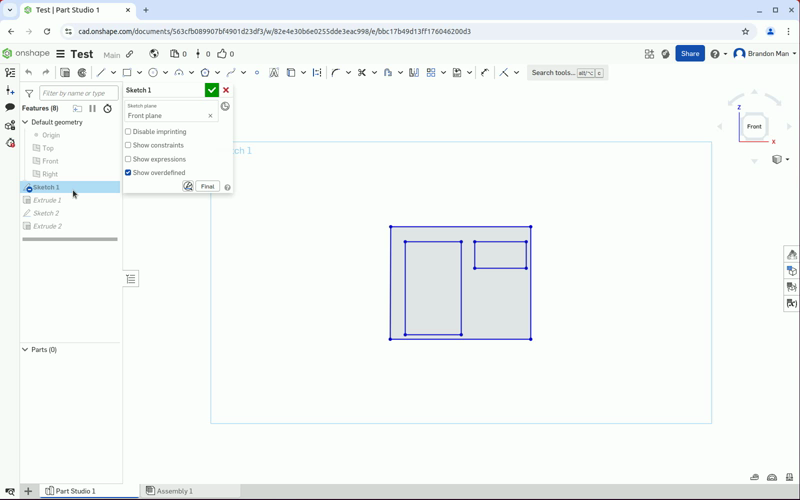
mouse_move(229, 92)
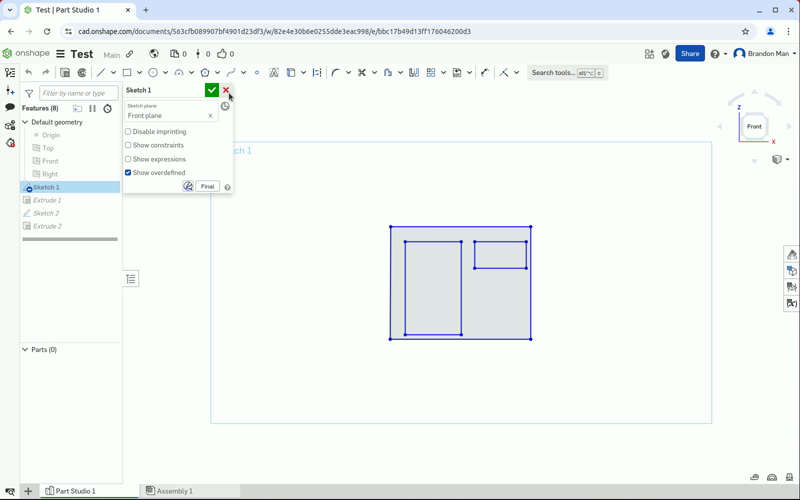
click(229, 92)
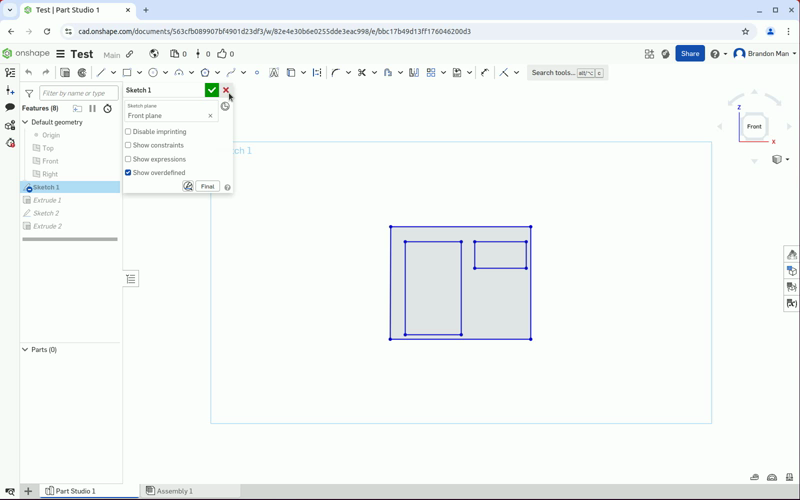
key(shift+s)
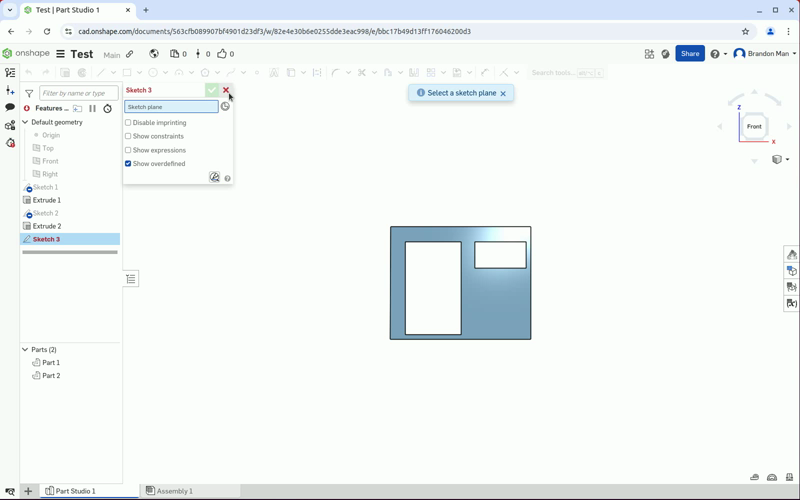
mouse_move(73, 163)
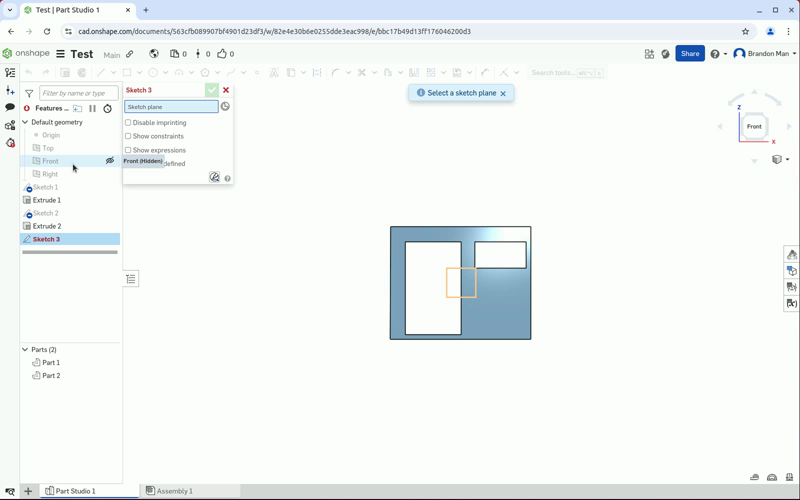
click(73, 163)
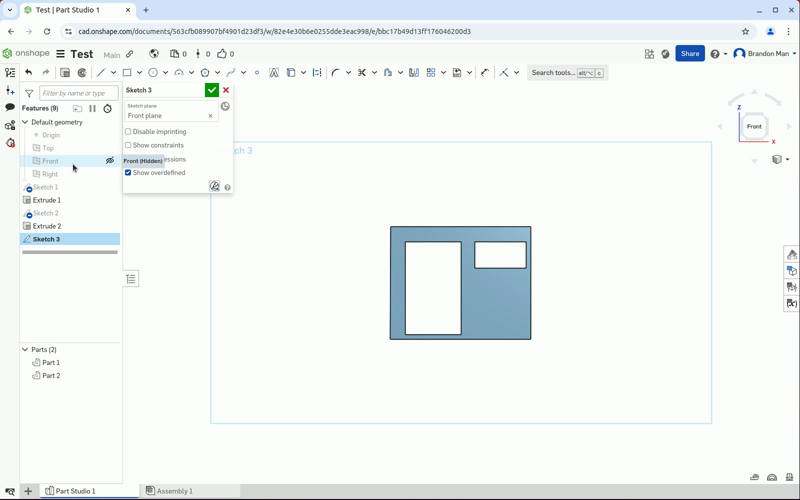
mouse_move(73, 352)
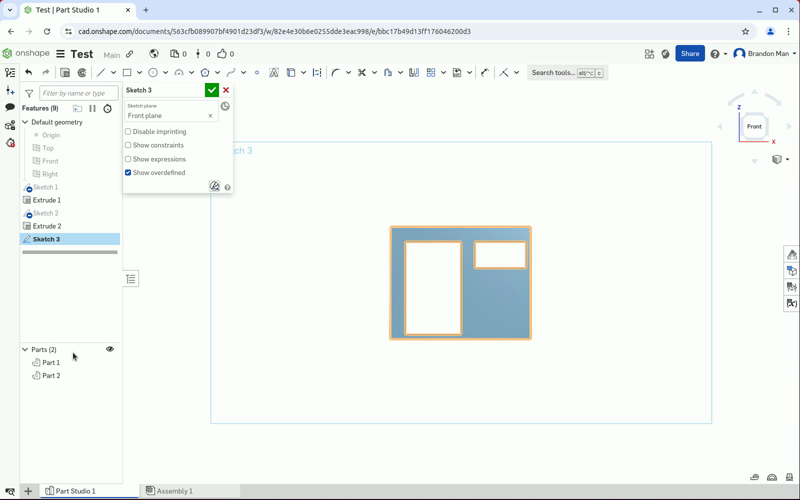
key(y)
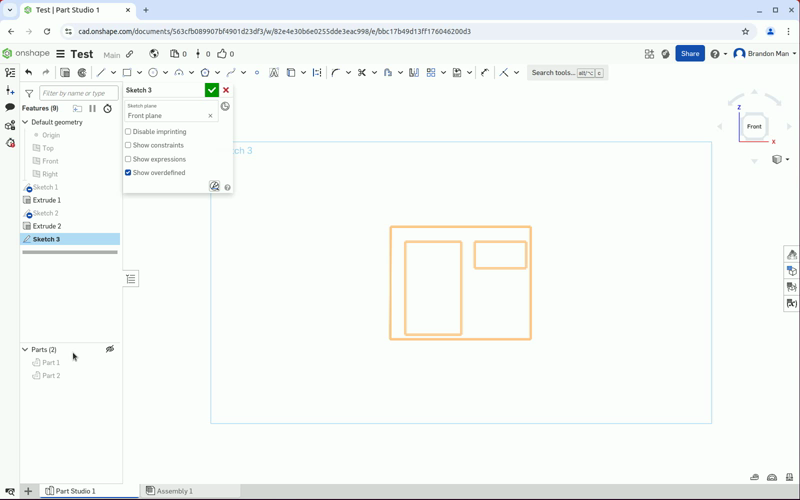
key(l)
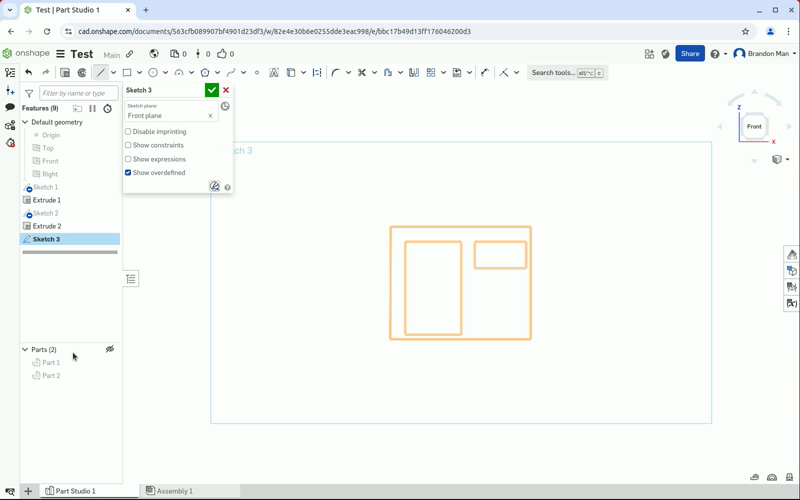
key_down(shift)
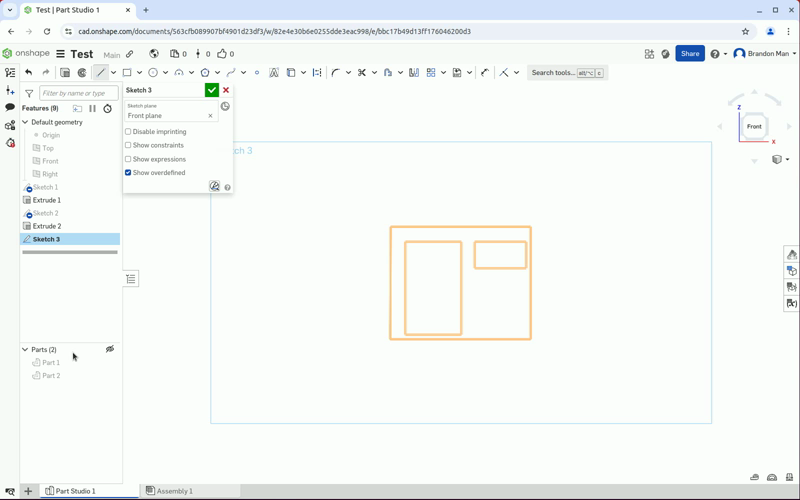
mouse_move(404, 334)
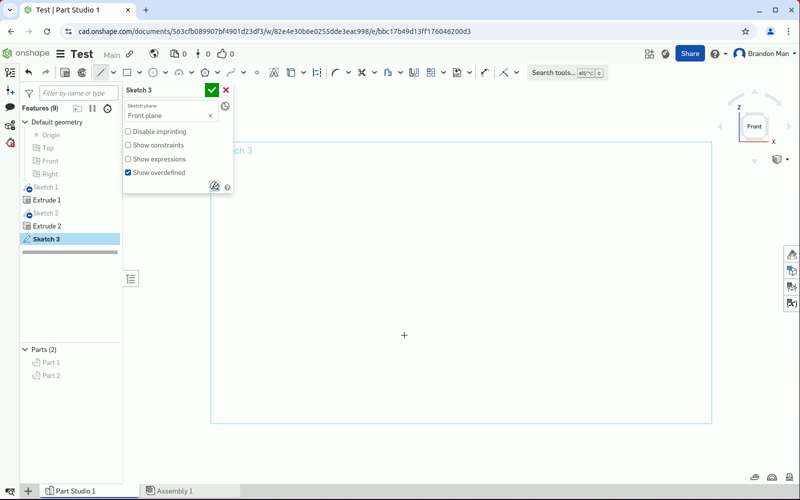
click(404, 334)
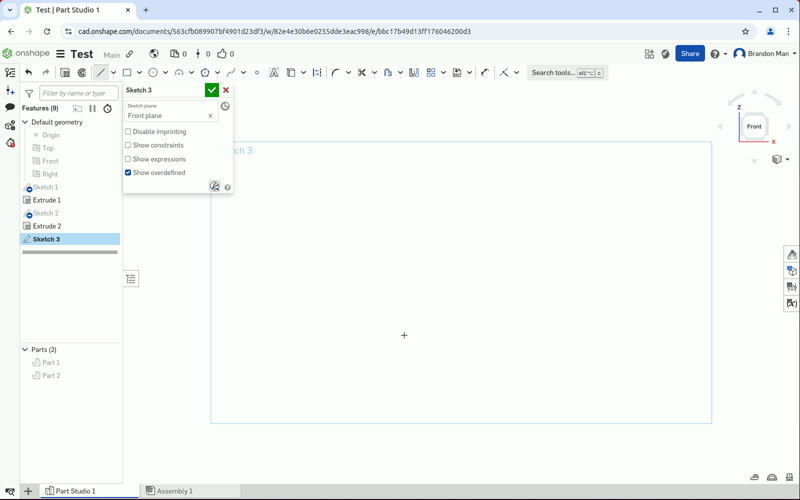
key_up(shift)
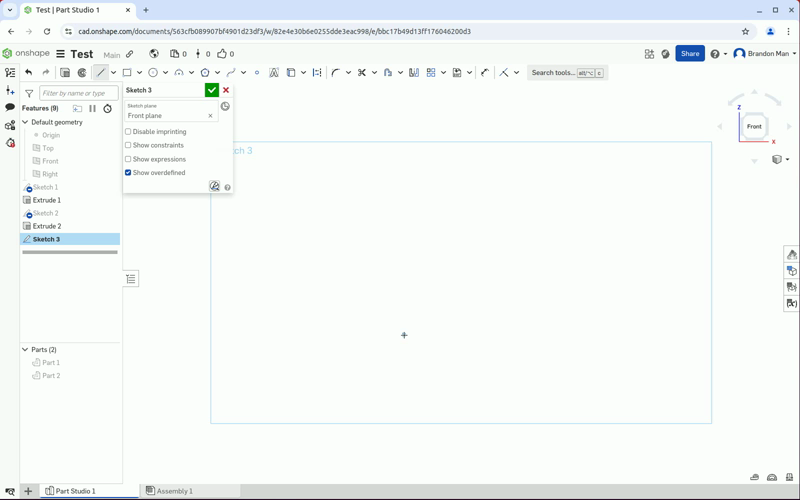
key_down(shift)
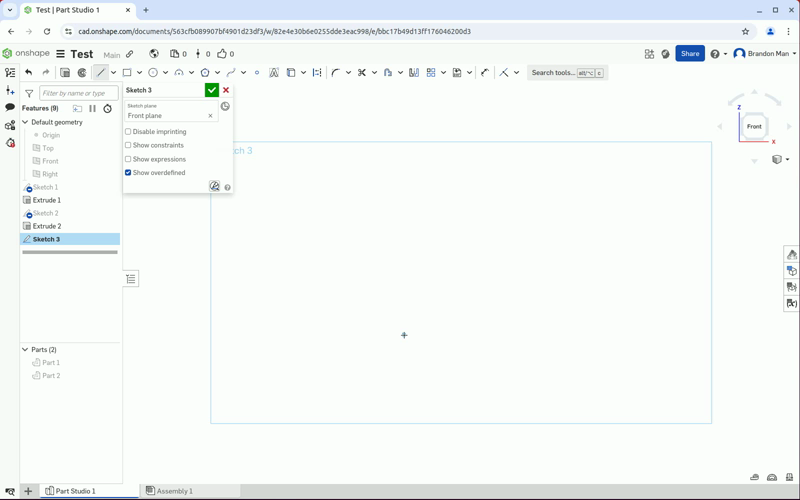
mouse_move(434, 334)
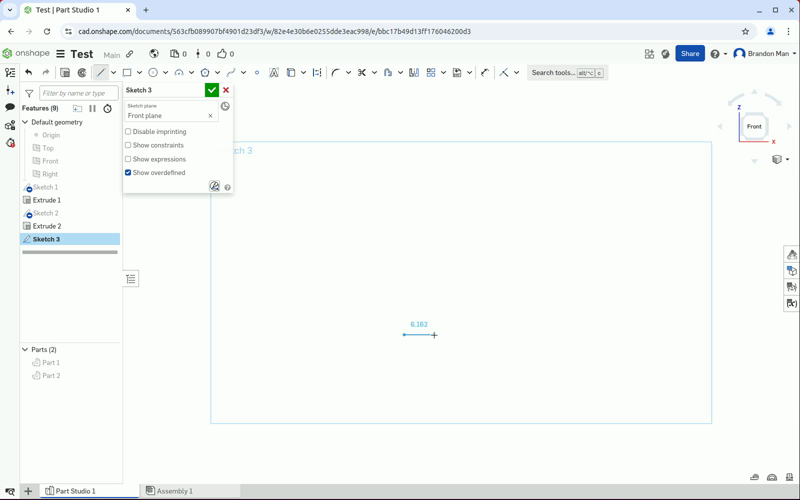
mouse_move(460, 334)
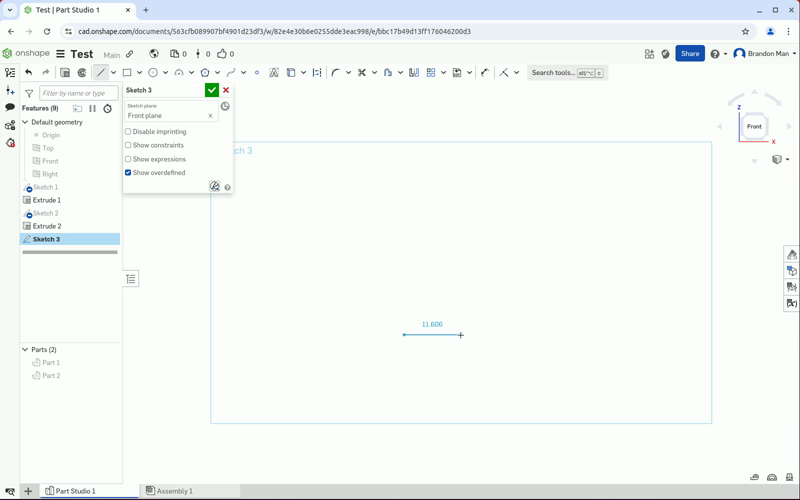
click(460, 334)
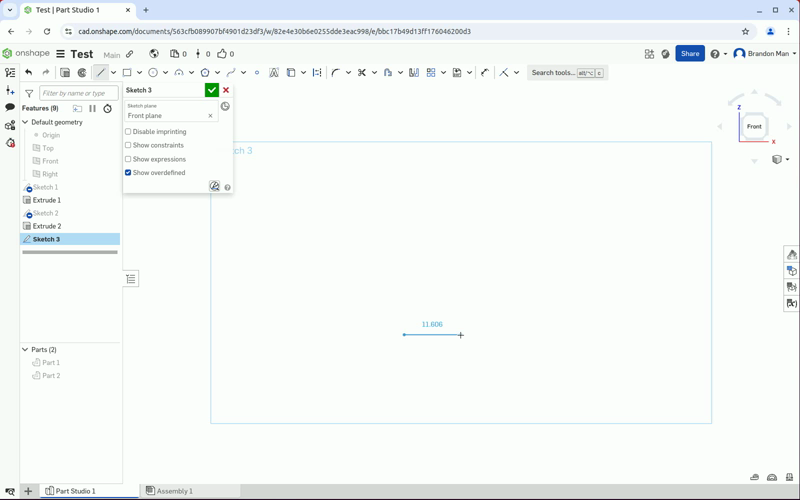
key_up(shift)
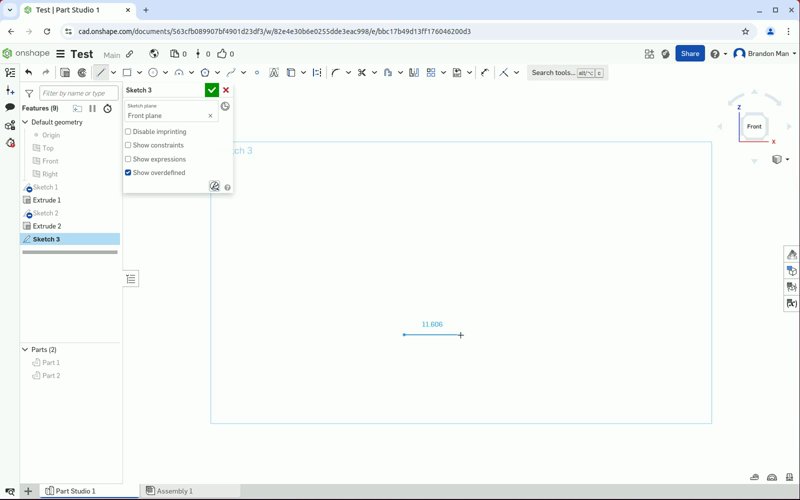
key_down(shift)
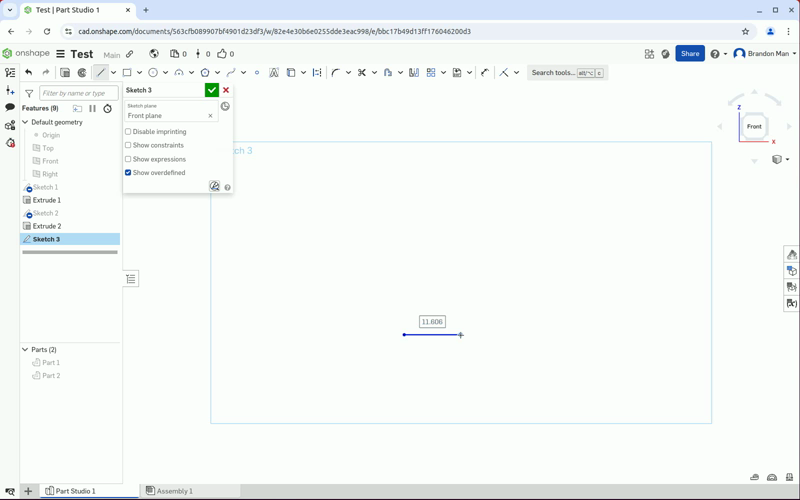
mouse_move(460, 240)
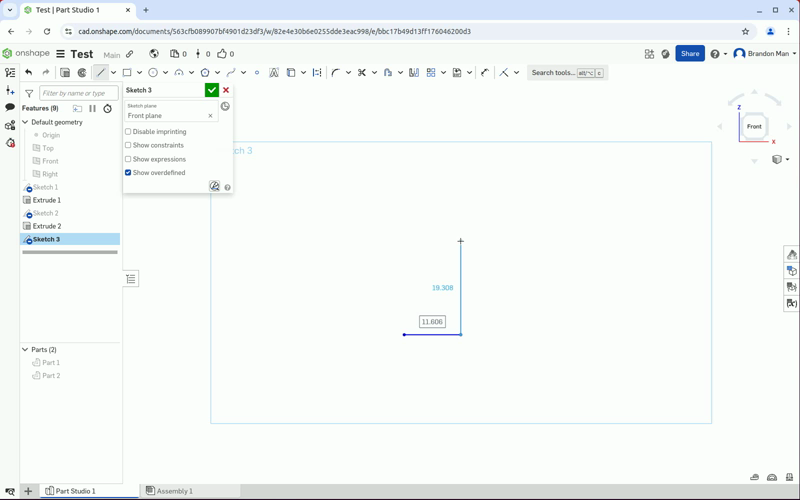
click(460, 240)
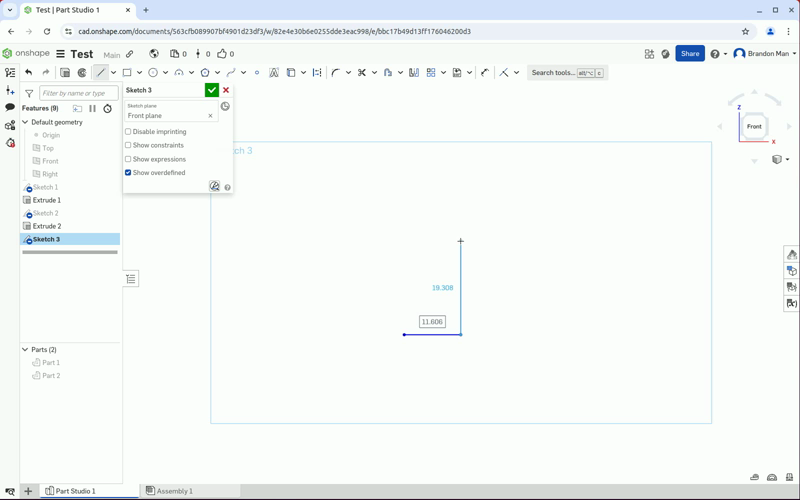
key_up(shift)
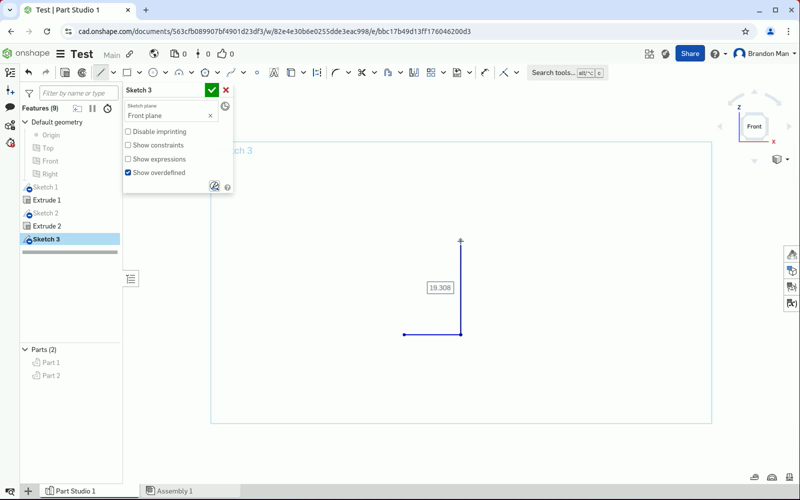
key_down(shift)
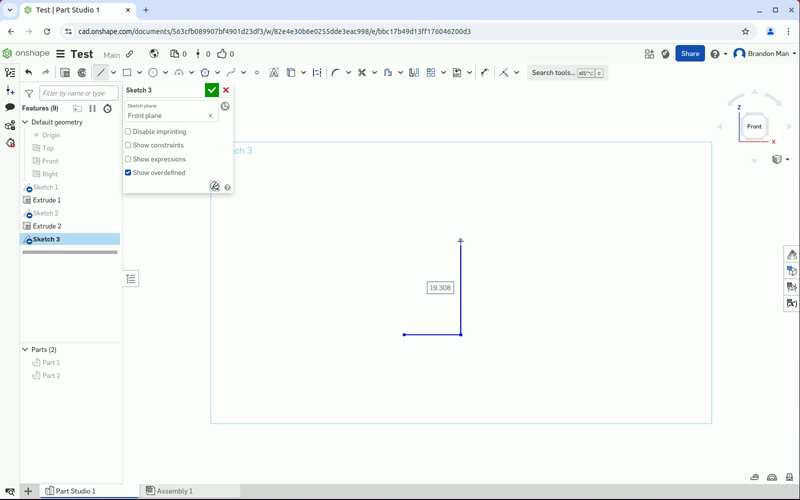
mouse_move(490, 240)
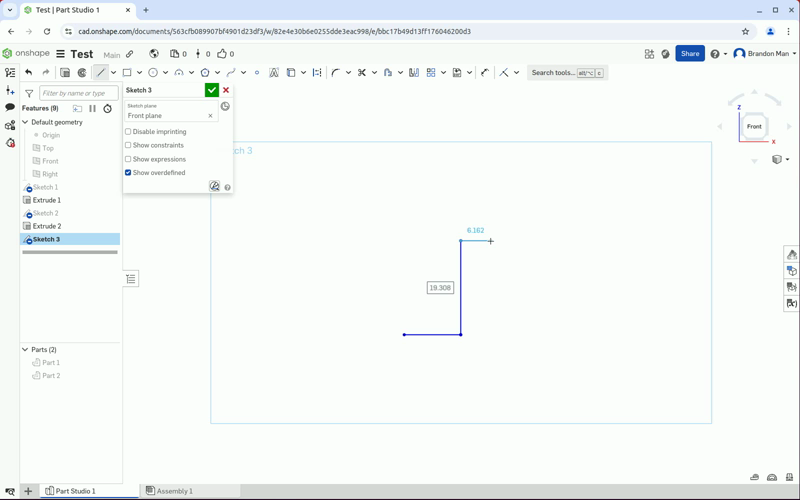
mouse_move(404, 240)
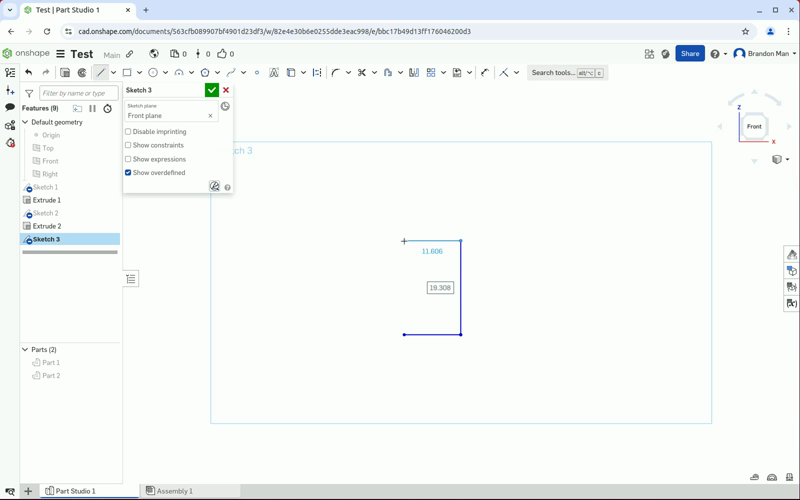
click(404, 240)
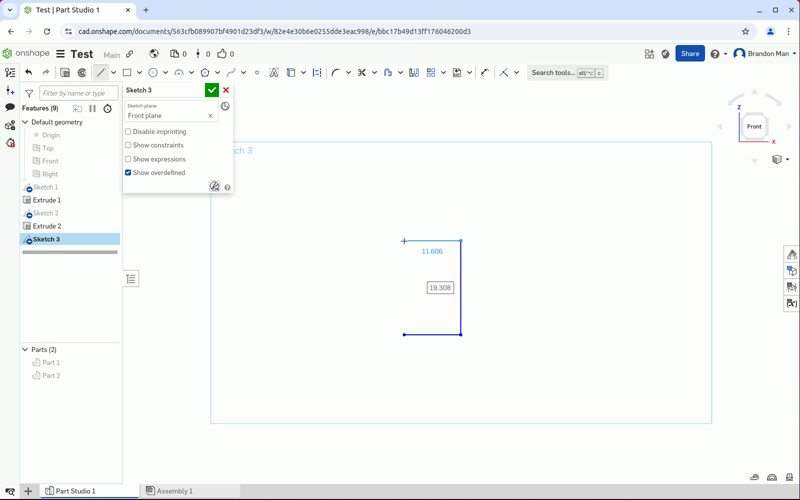
key_up(shift)
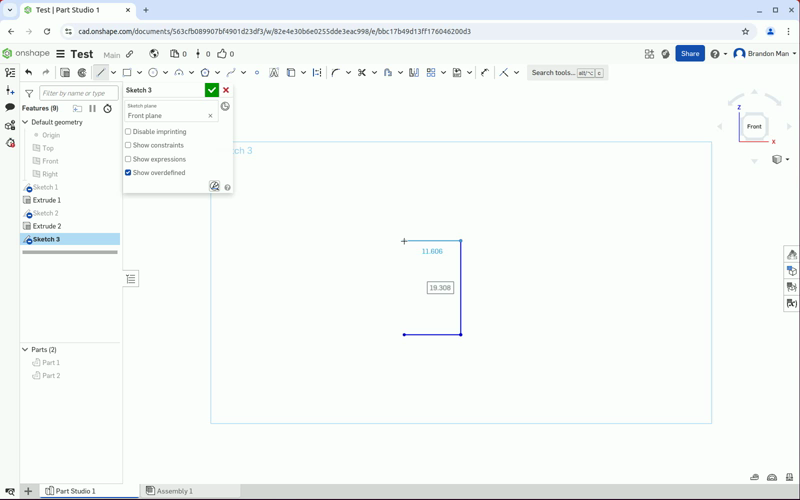
key_down(shift)
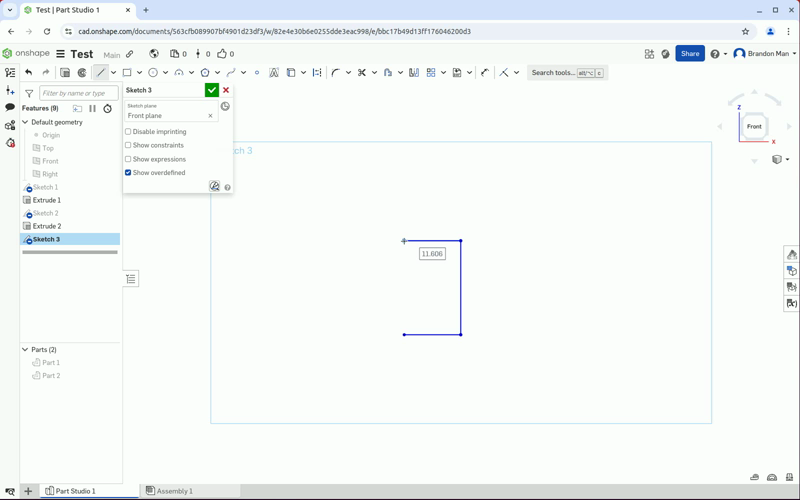
mouse_move(404, 334)
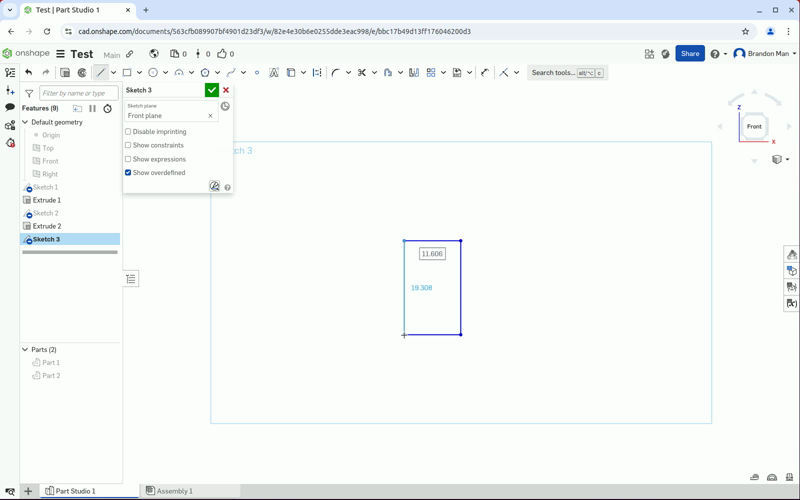
key_up(shift)
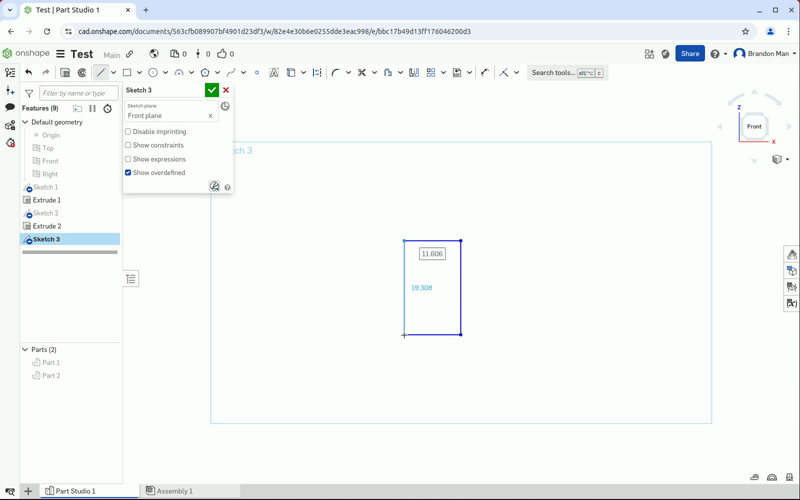
click(404, 334)
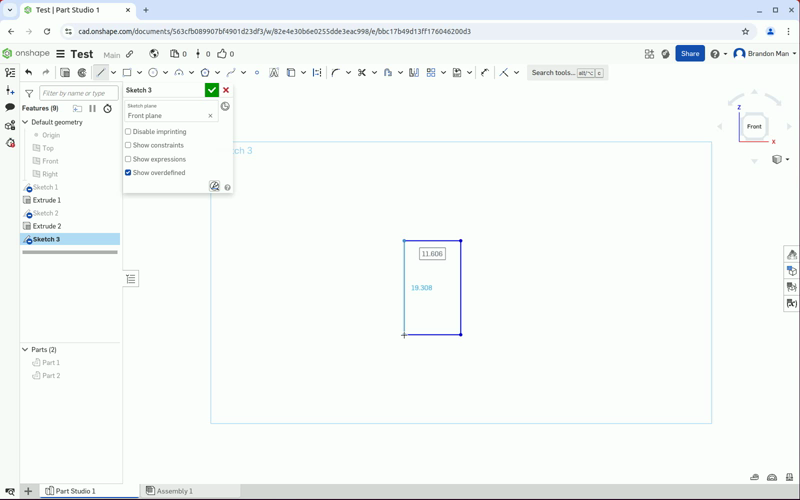
key(esc)
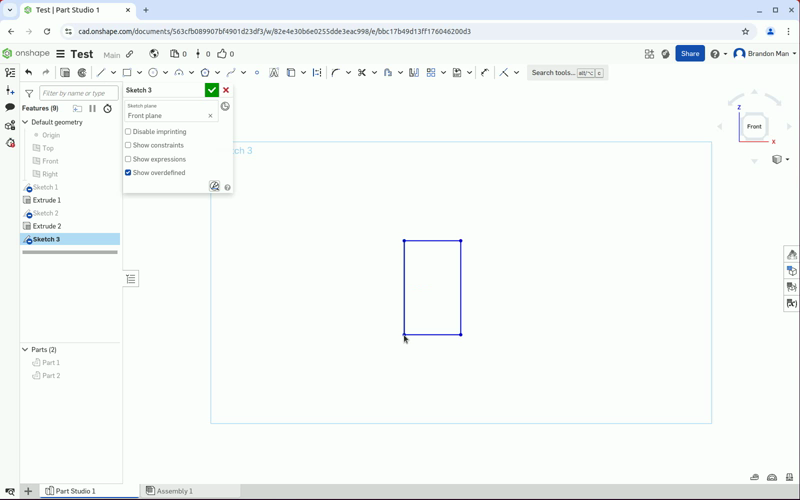
mouse_move(426, 251)
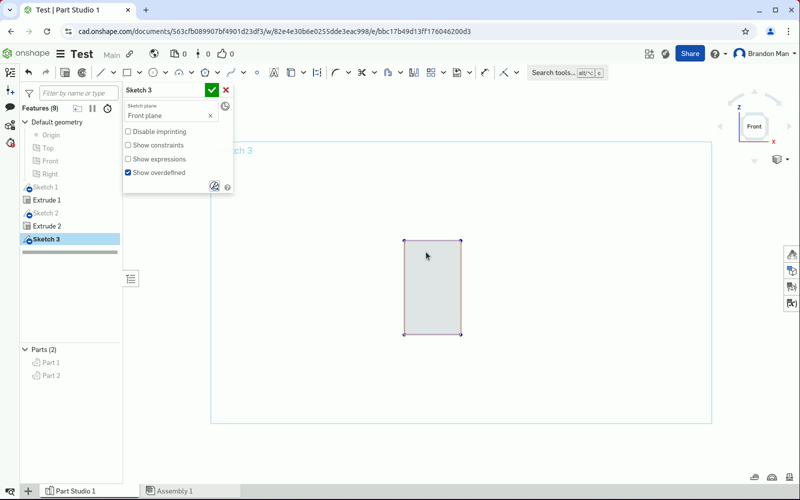
click(426, 251)
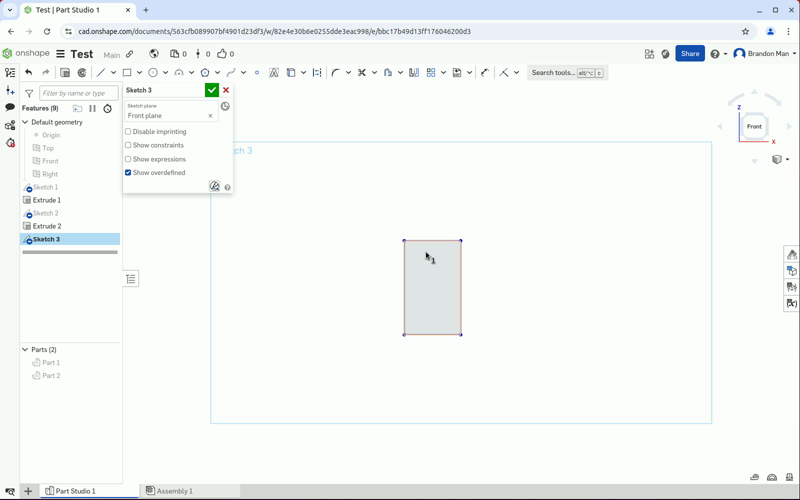
mouse_move(73, 352)
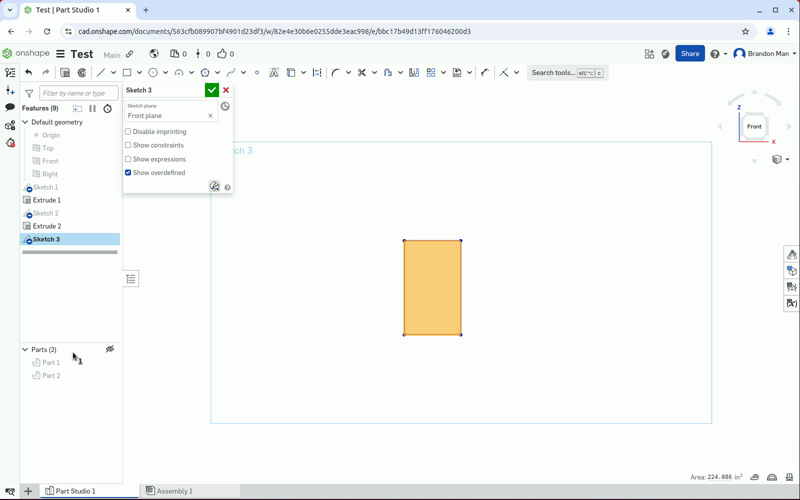
key(shift+y)
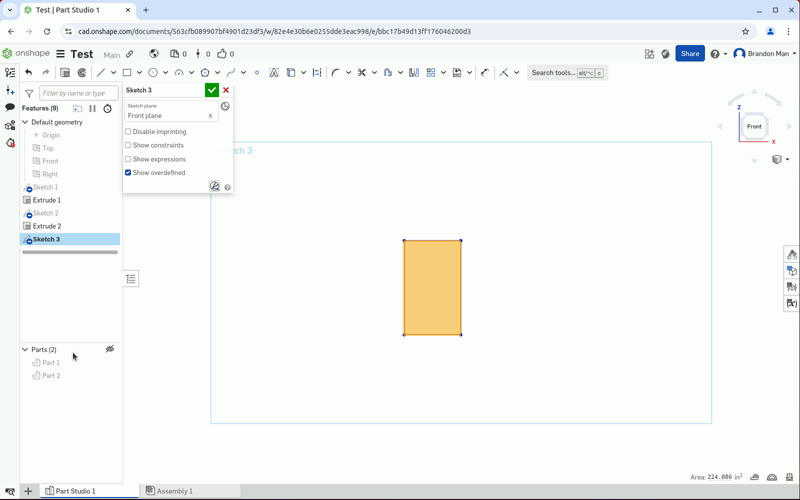
key(shift+e)
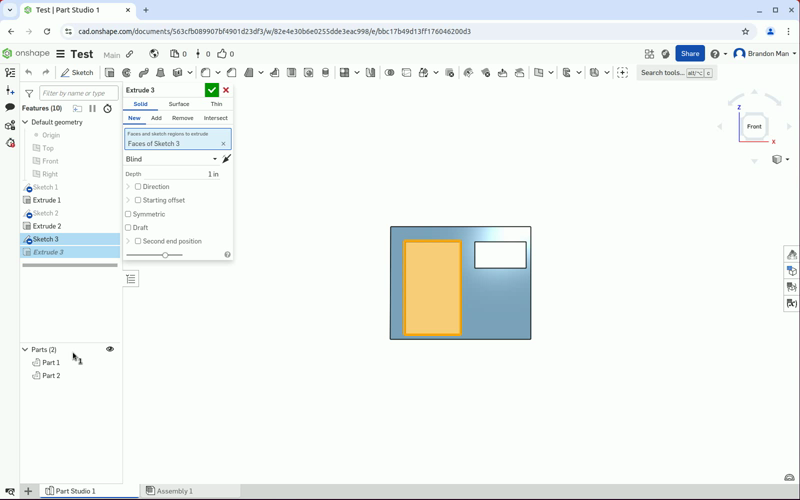
mouse_move(143, 106)
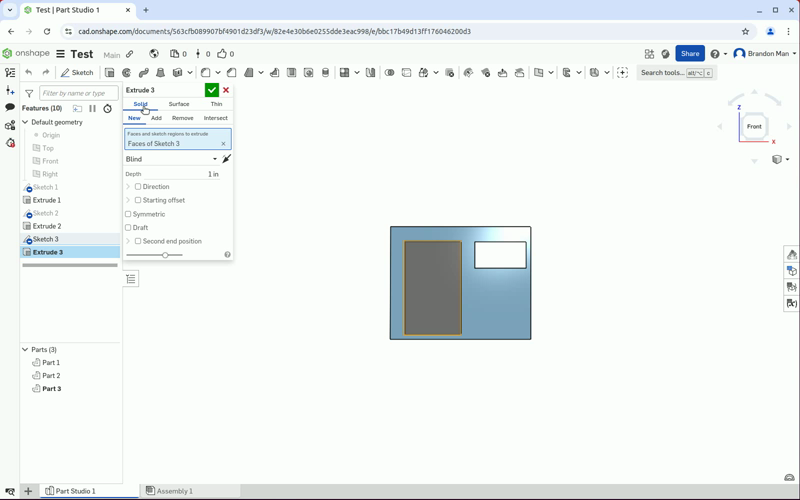
click(143, 106)
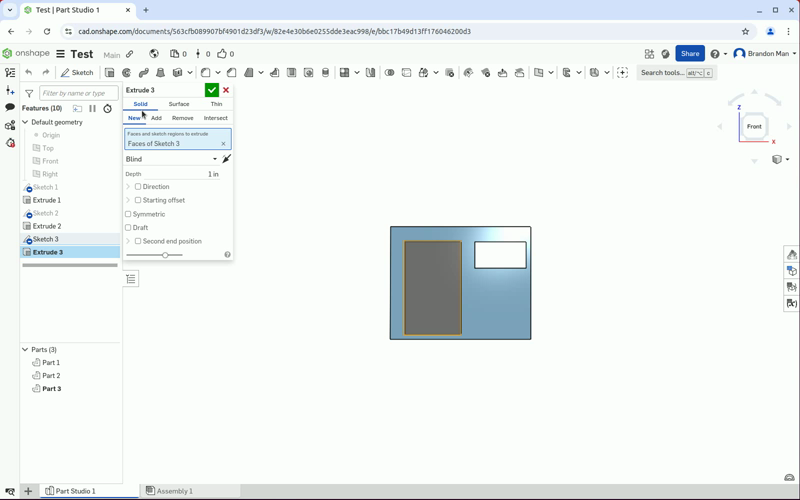
mouse_move(137, 120)
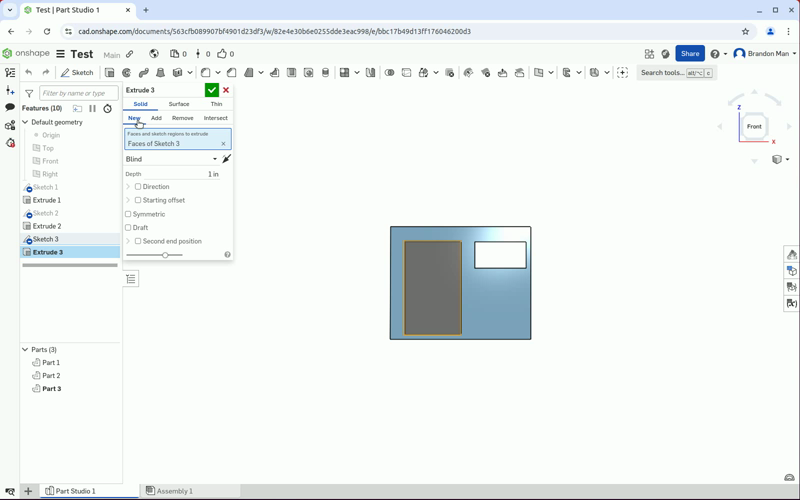
click(137, 120)
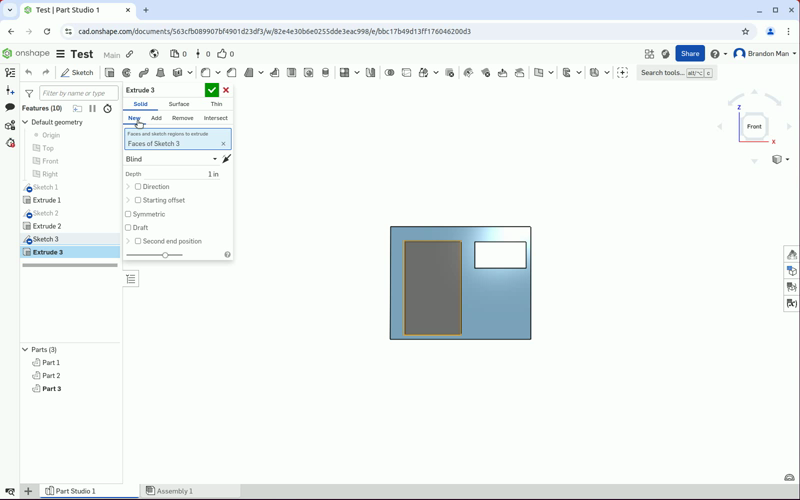
key(tab, 4)
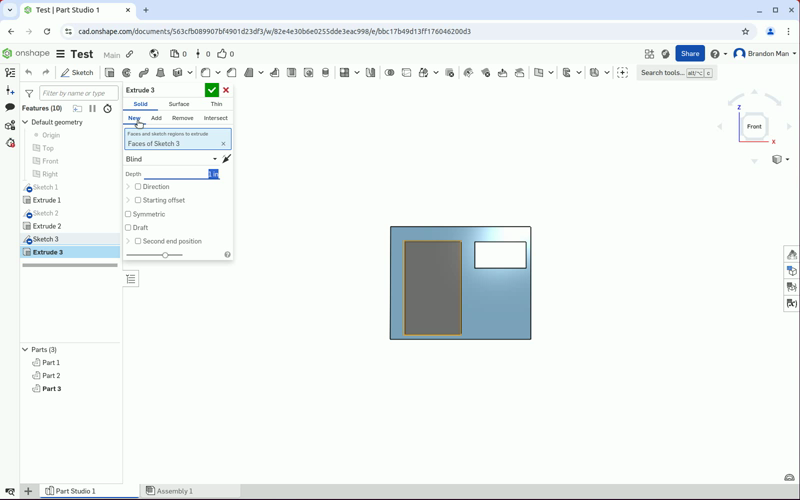
text(-23.108)
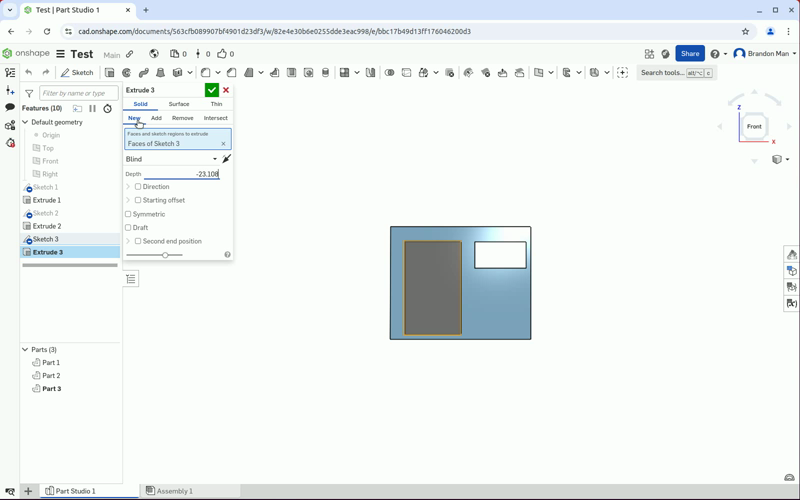
key(enter)
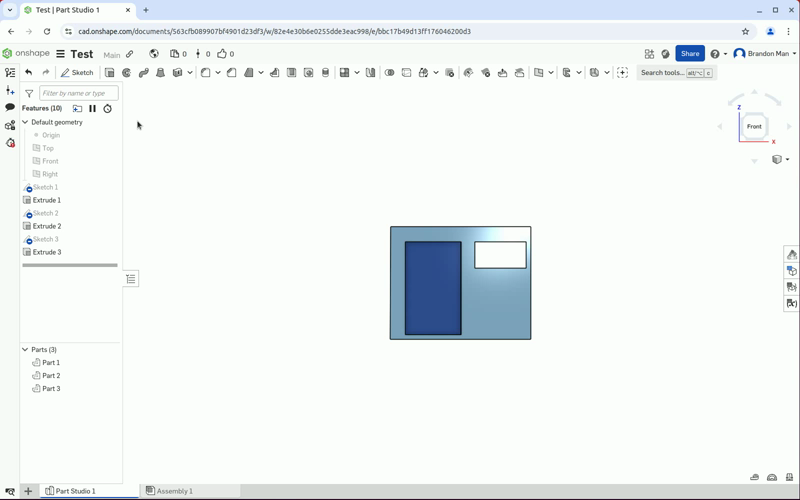
key(shift+h)
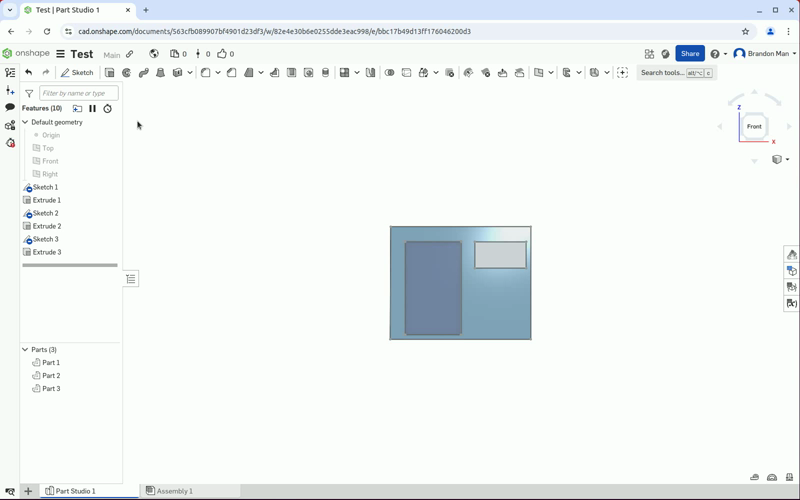
key(shift+h)
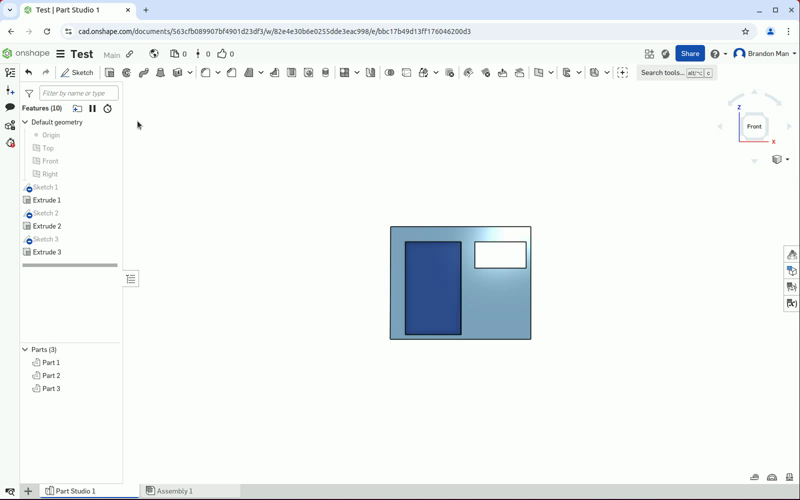
mouse_move(73, 189)
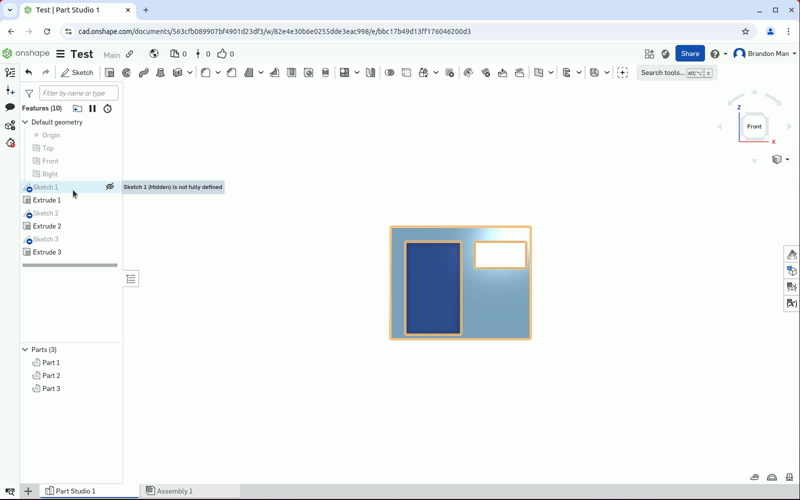
click(73, 189)
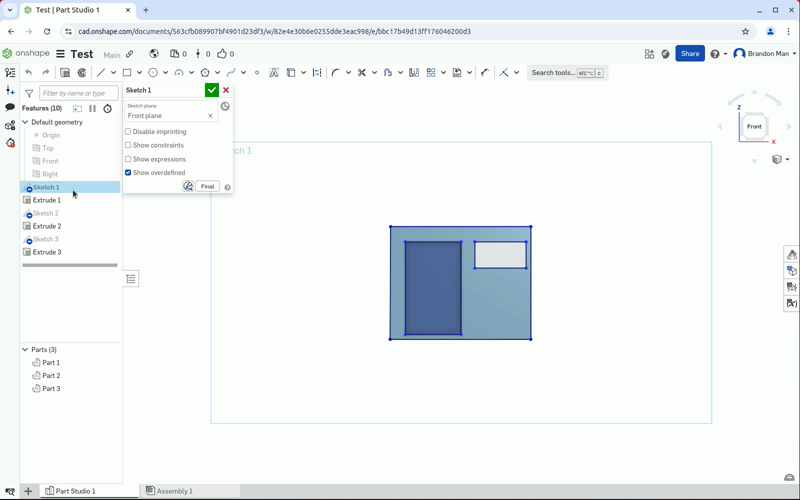
mouse_move(229, 92)
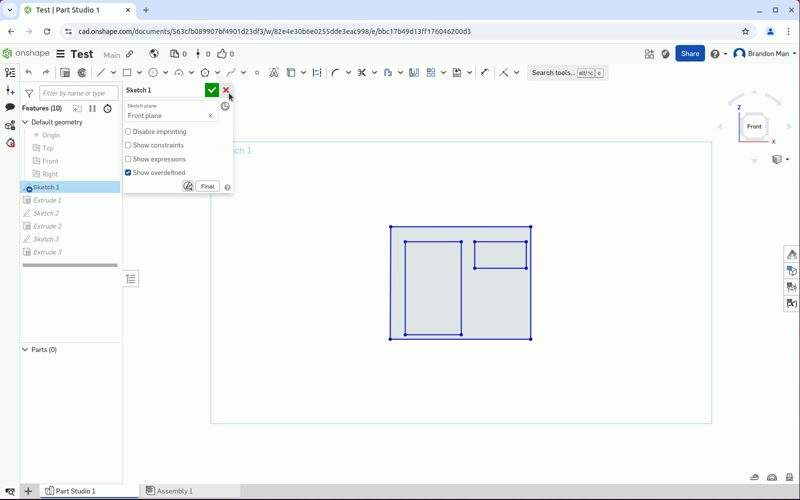
click(229, 92)
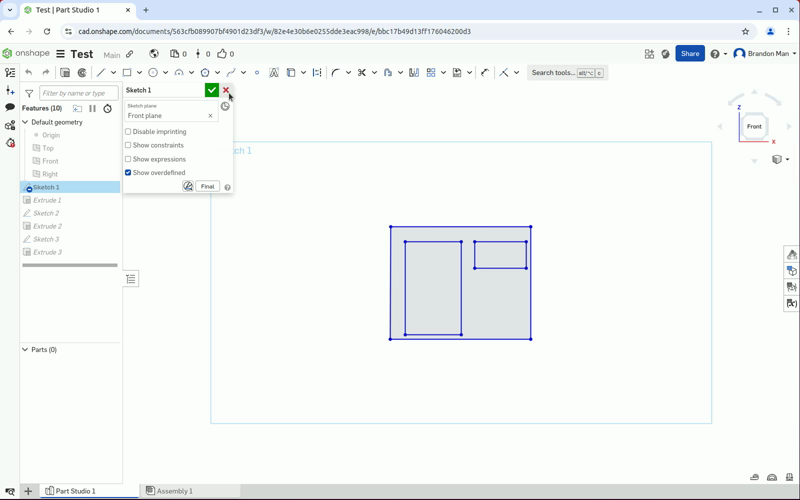
key(shift+s)
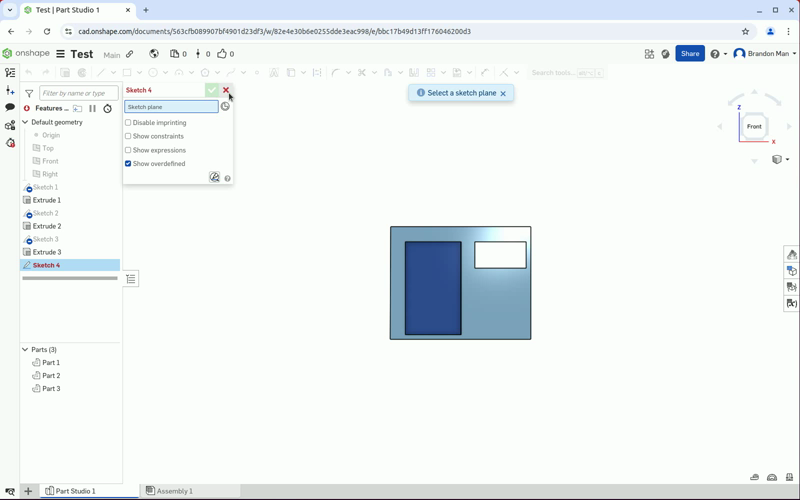
mouse_move(73, 163)
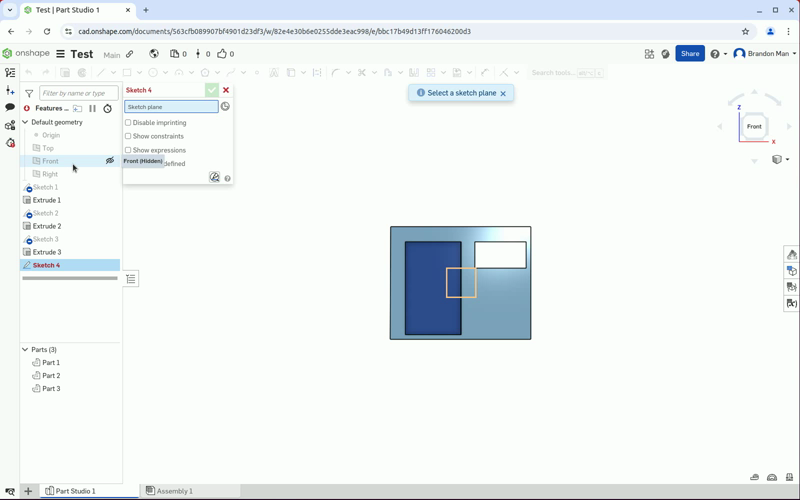
click(73, 163)
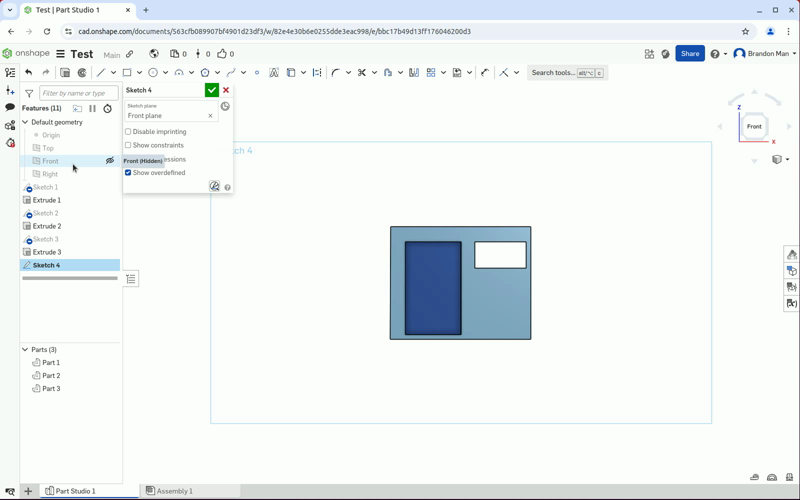
mouse_move(73, 352)
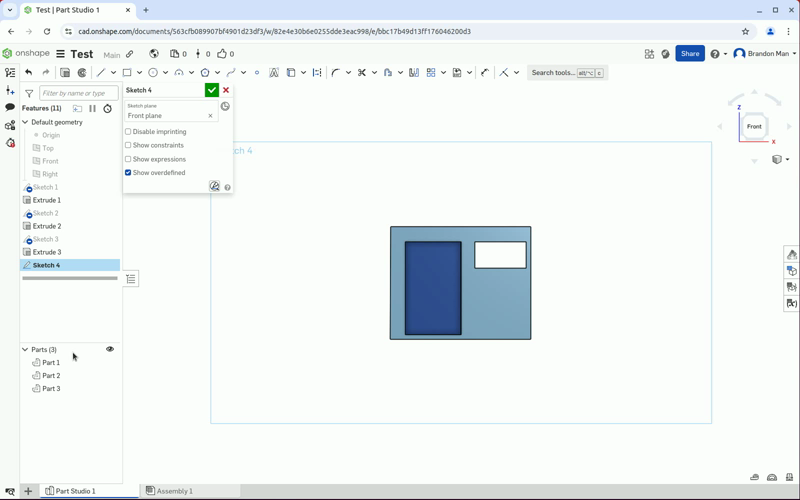
key(y)
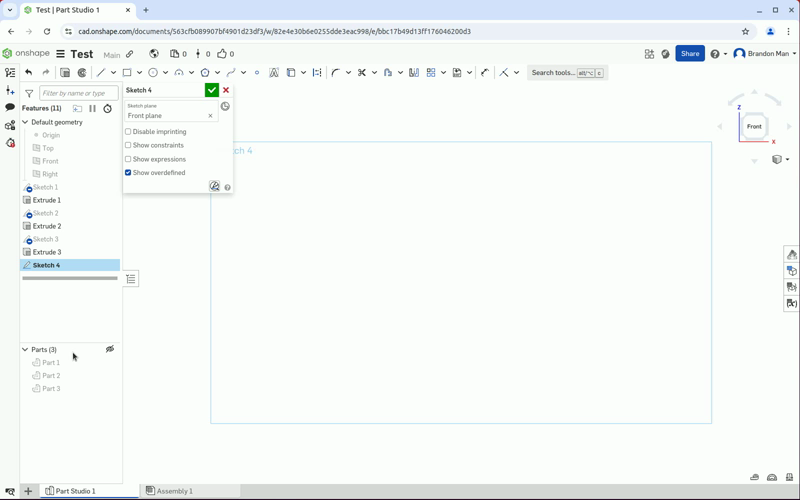
key(l)
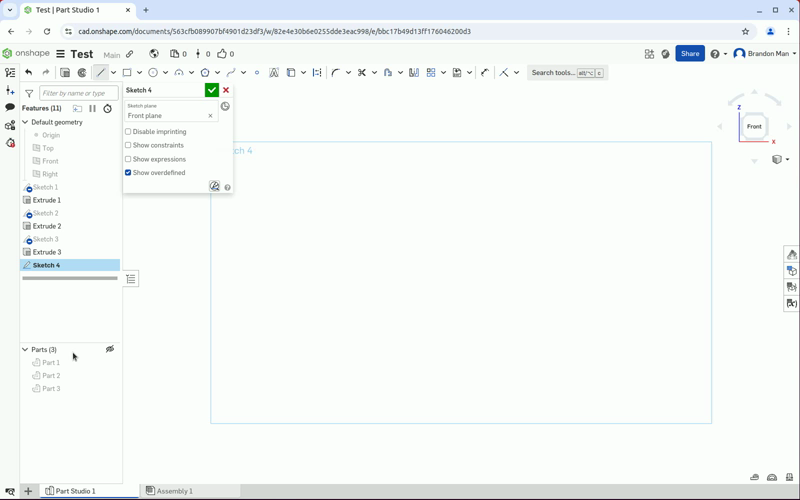
key_down(shift)
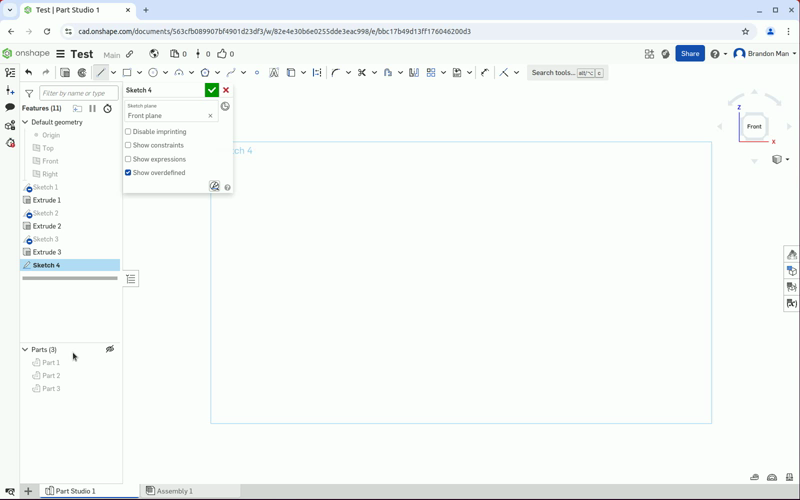
mouse_move(474, 268)
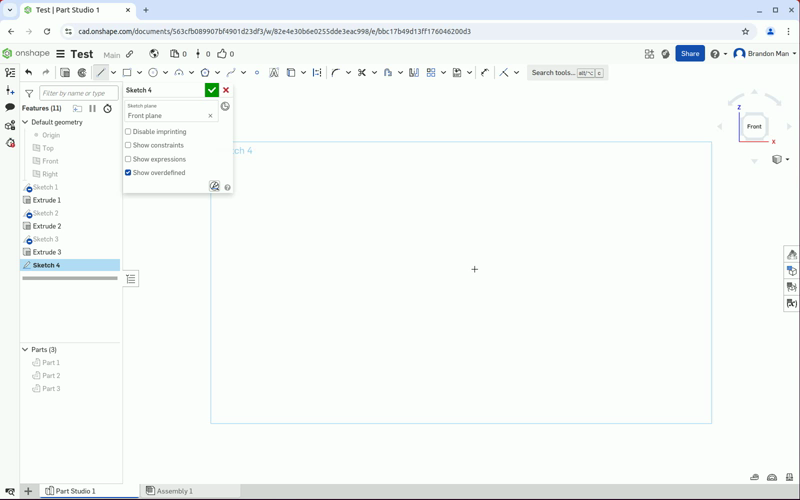
click(474, 268)
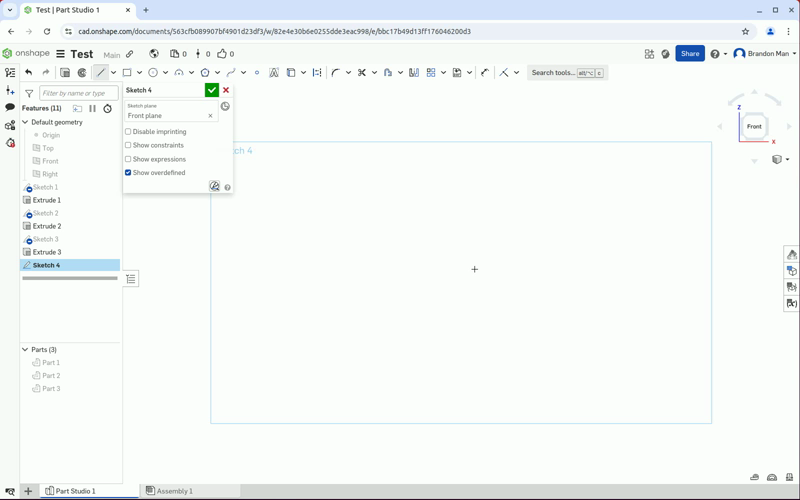
key_up(shift)
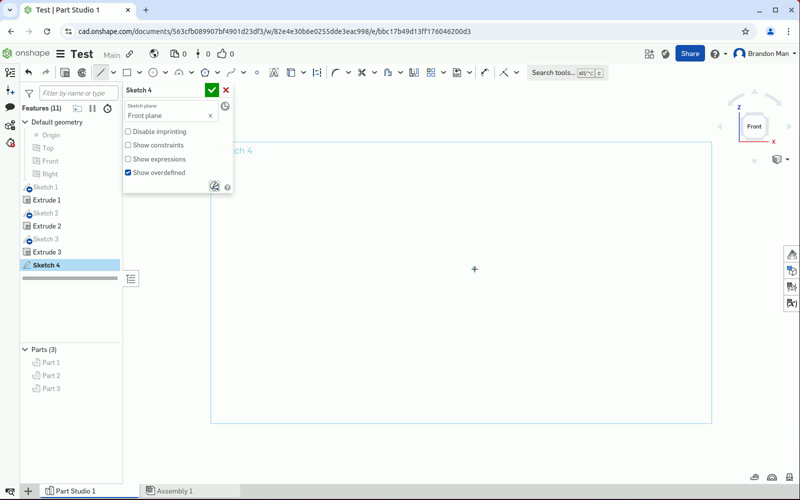
key_down(shift)
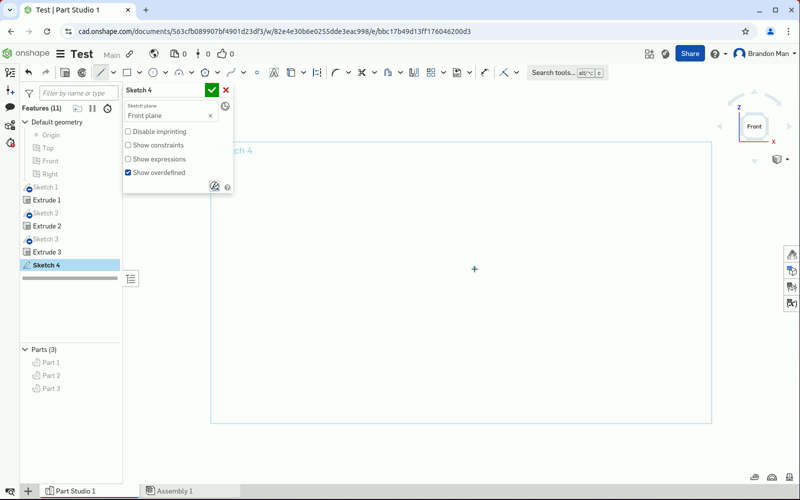
mouse_move(504, 268)
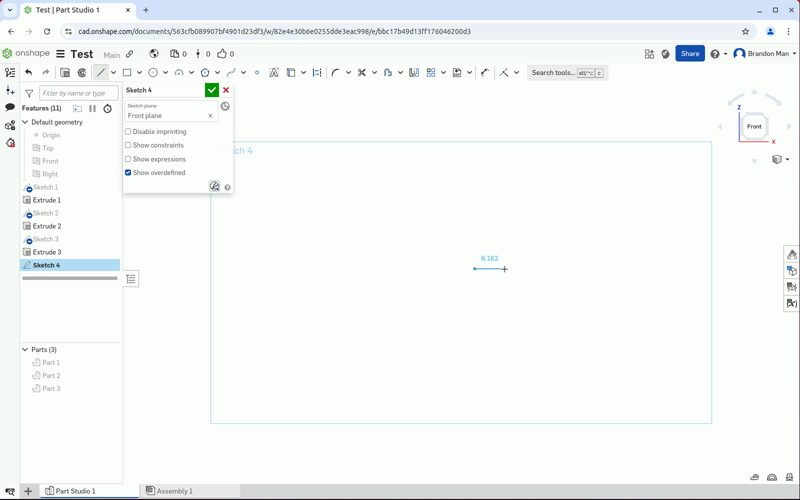
mouse_move(527, 268)
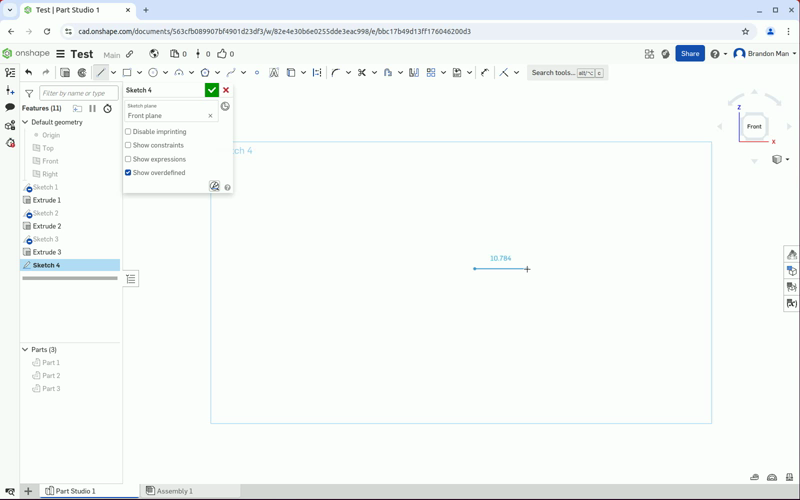
click(527, 268)
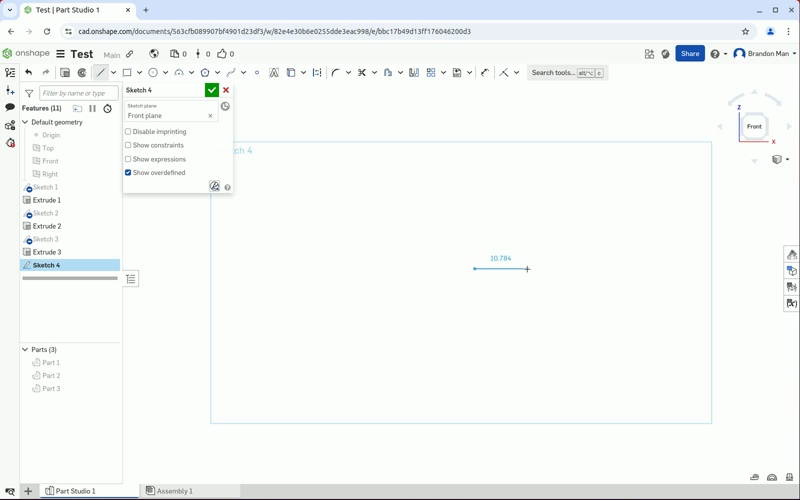
key_up(shift)
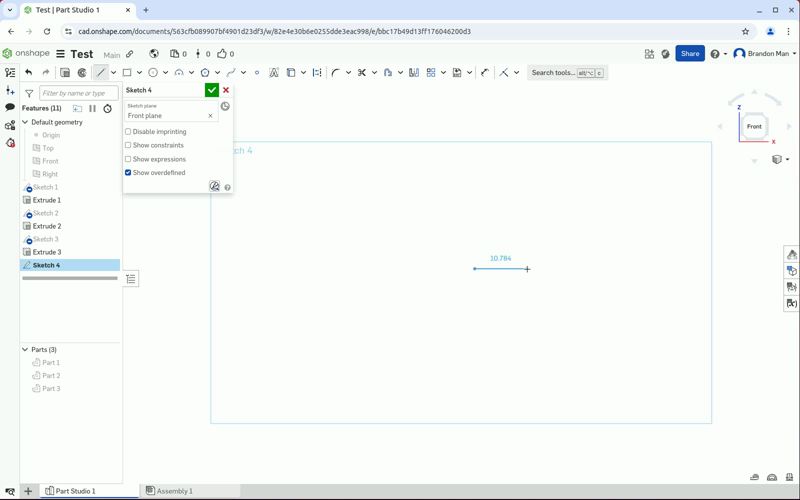
key_down(shift)
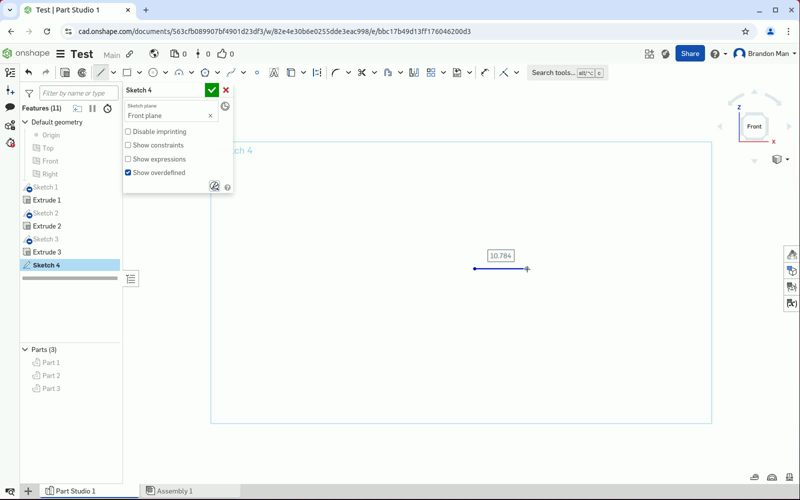
mouse_move(557, 268)
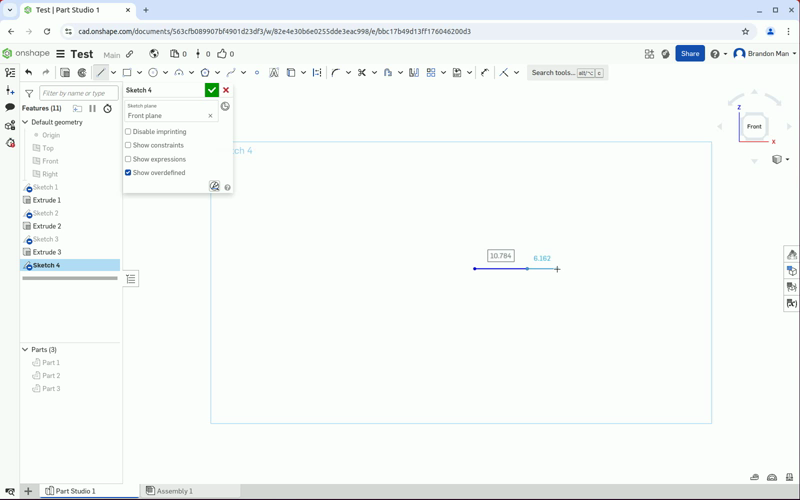
mouse_move(527, 240)
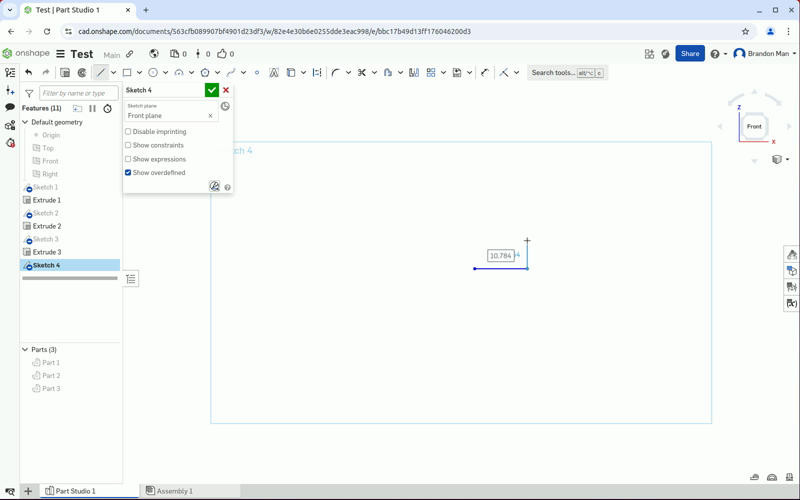
click(527, 240)
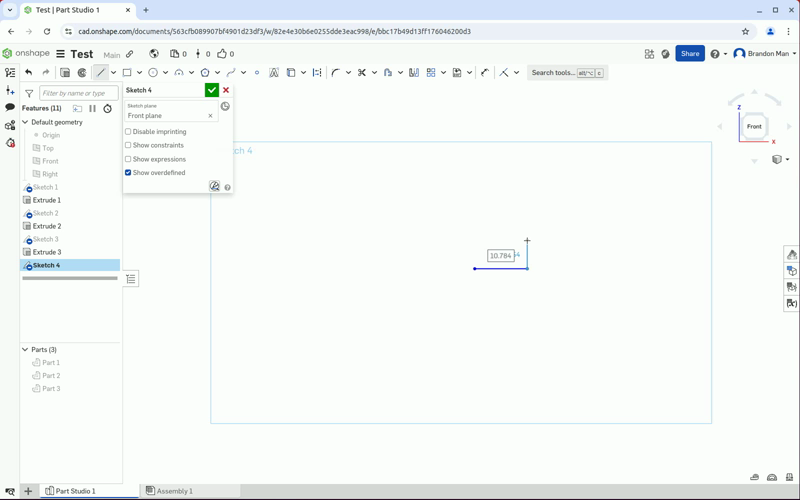
key_up(shift)
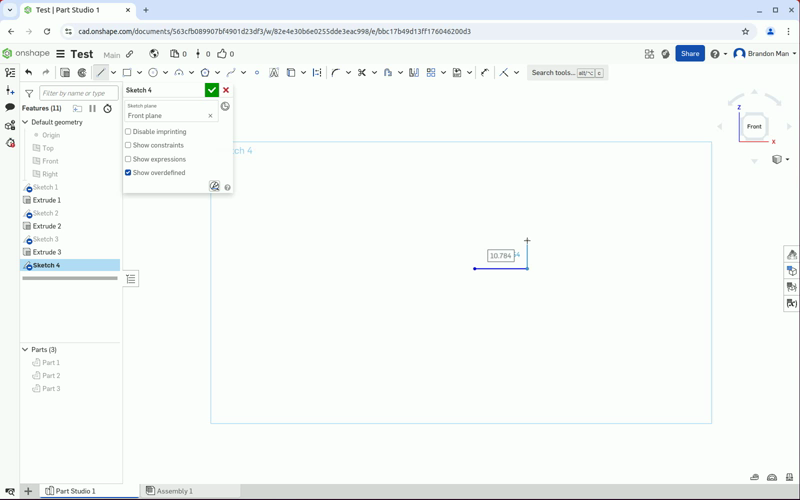
key_down(shift)
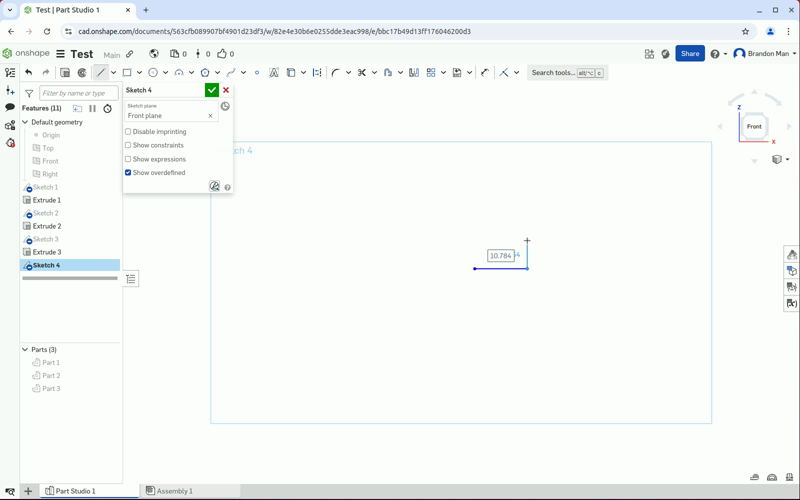
mouse_move(557, 240)
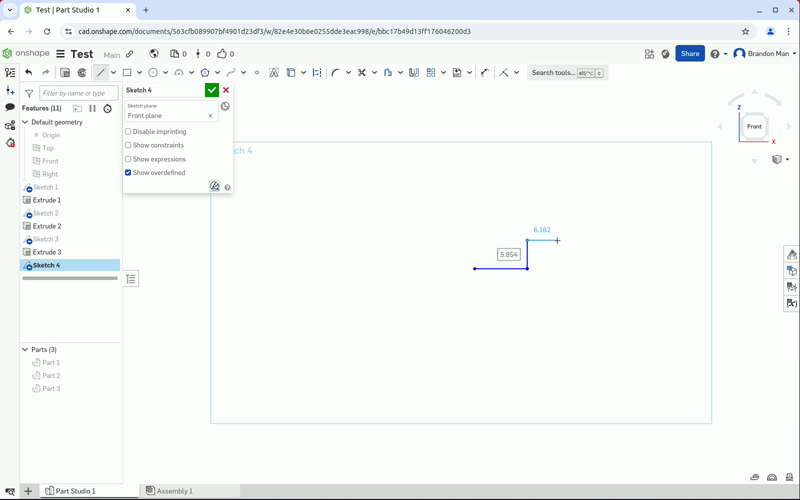
mouse_move(474, 240)
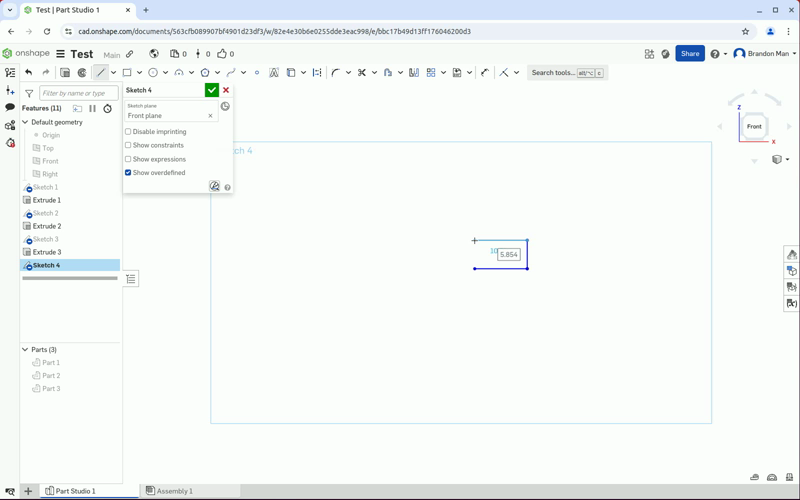
click(474, 240)
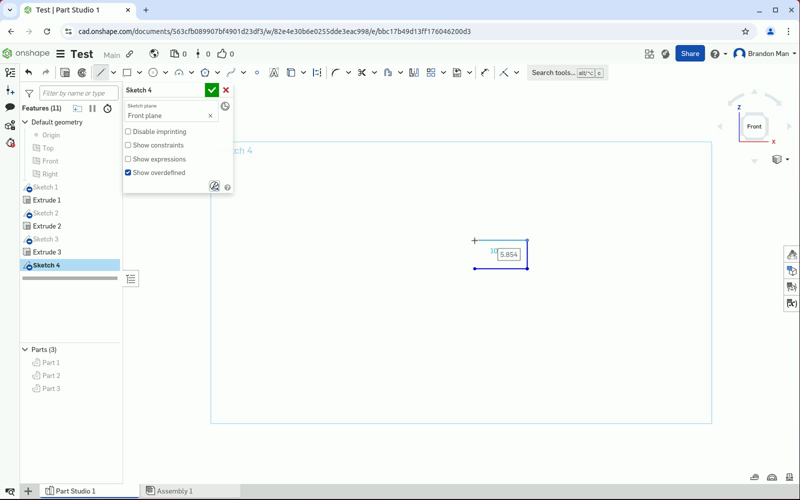
key_up(shift)
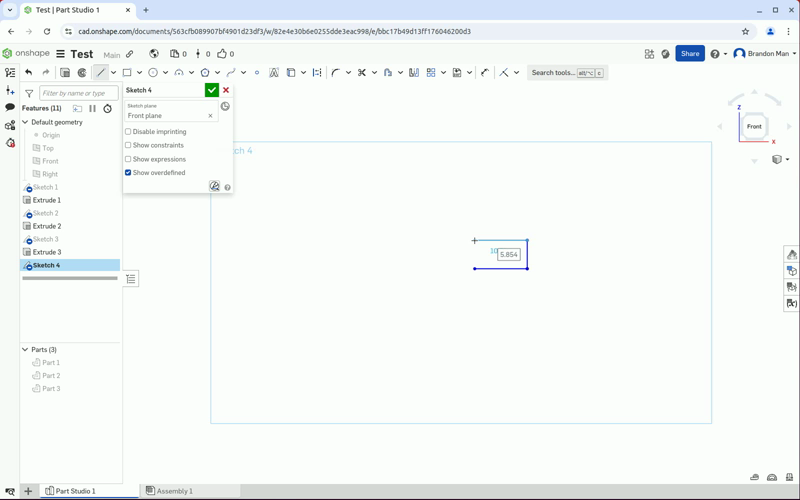
mouse_move(504, 240)
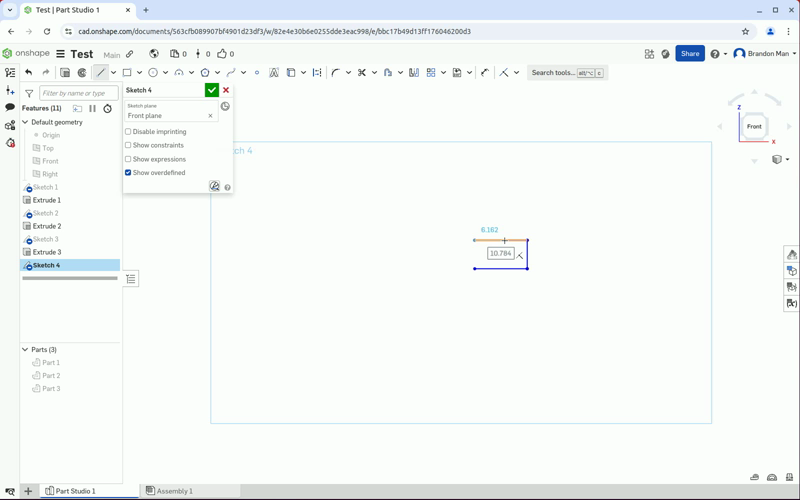
key_down(shift)
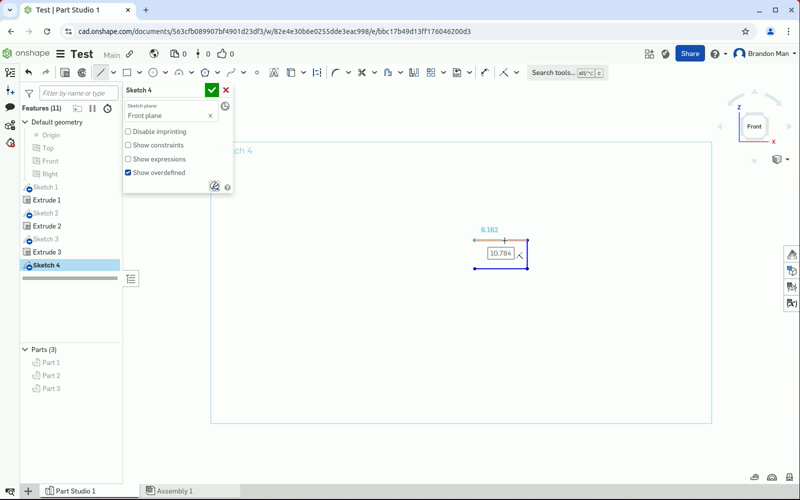
mouse_move(474, 268)
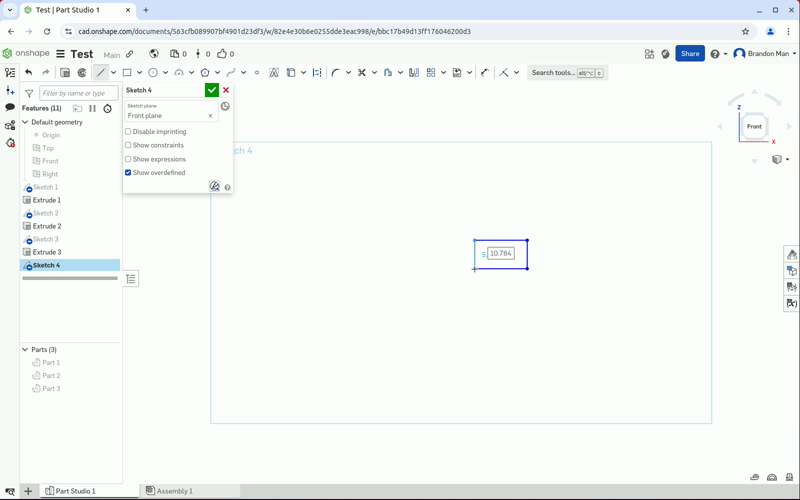
key_up(shift)
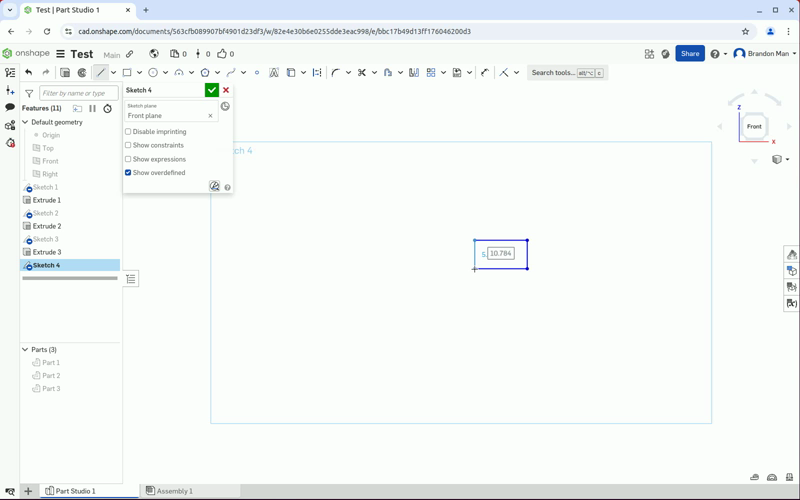
click(474, 268)
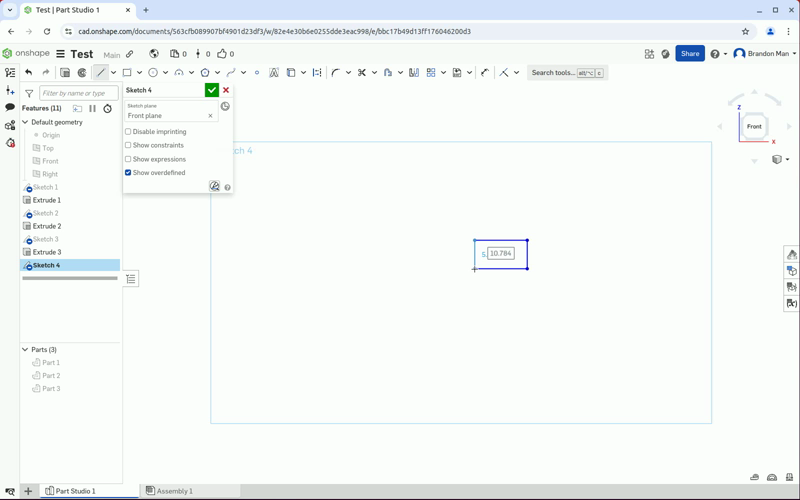
key(esc)
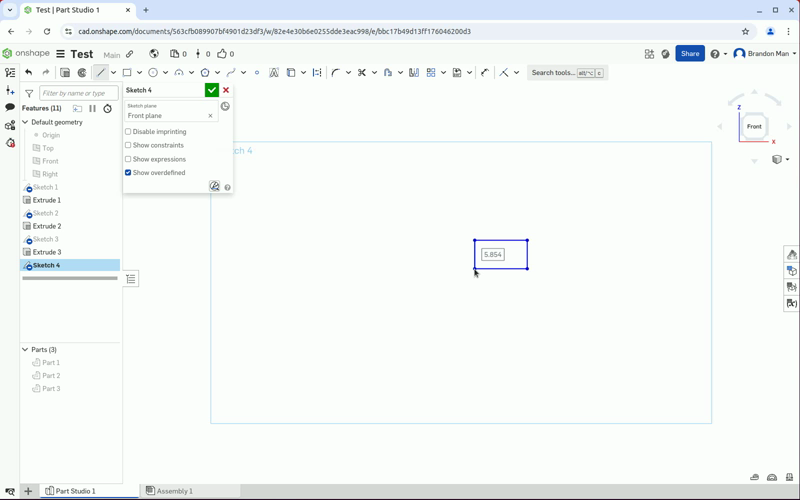
mouse_move(492, 241)
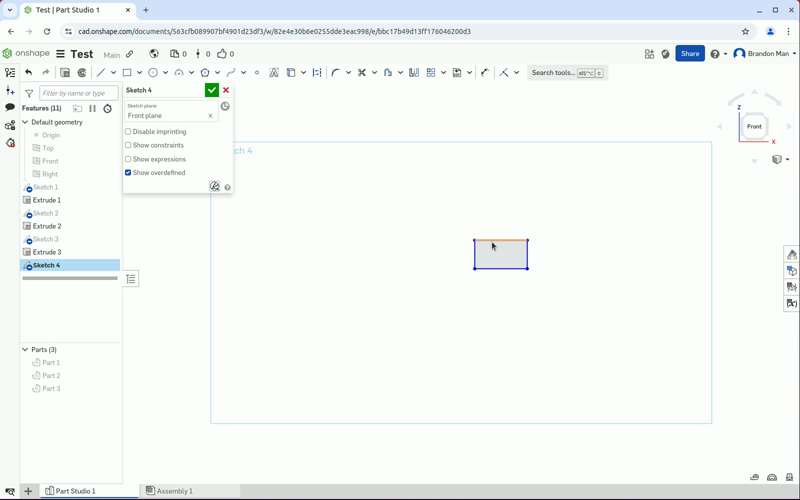
scroll(6)
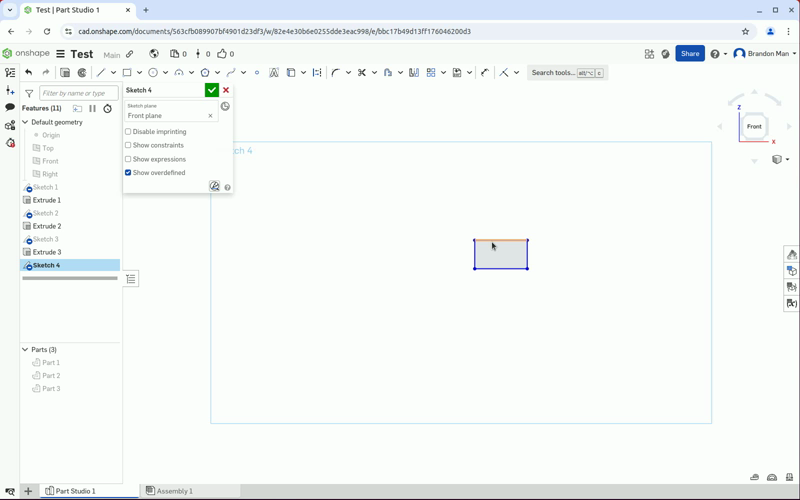
scroll(6)
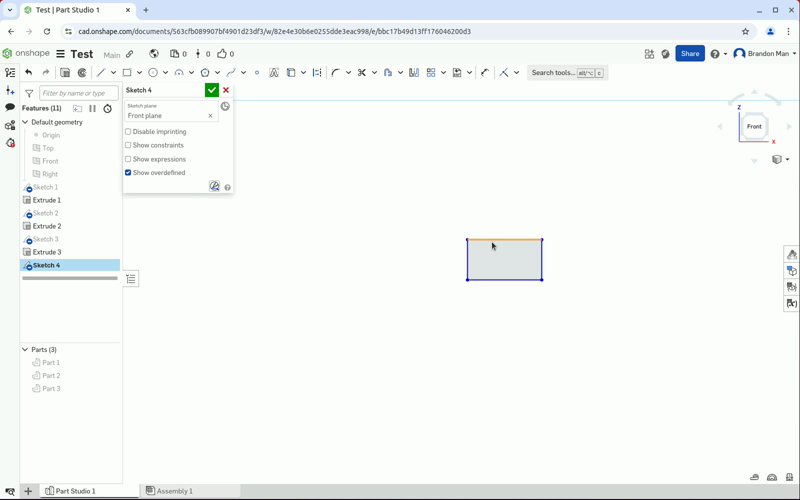
scroll(6)
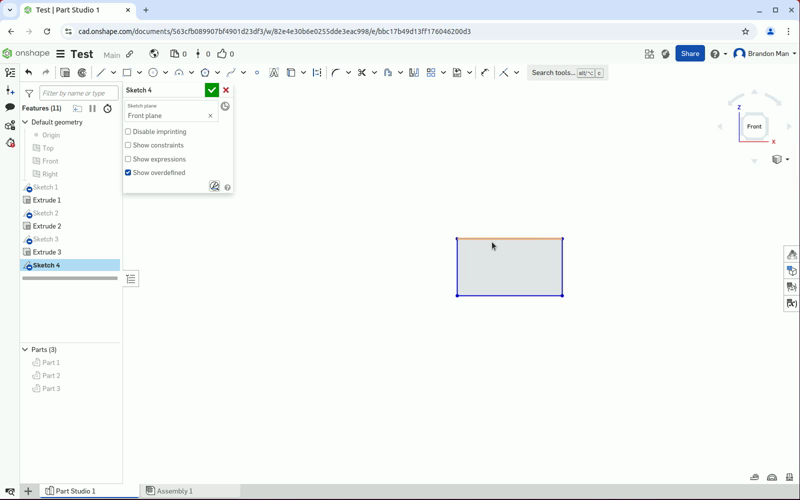
scroll(6)
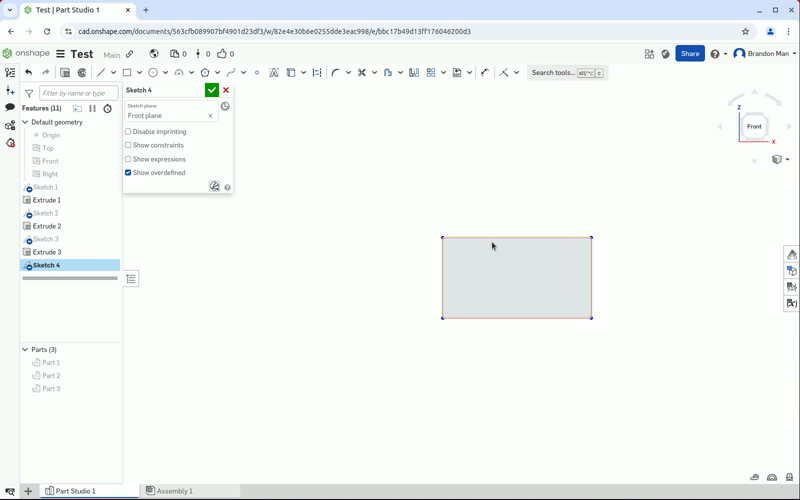
scroll(6)
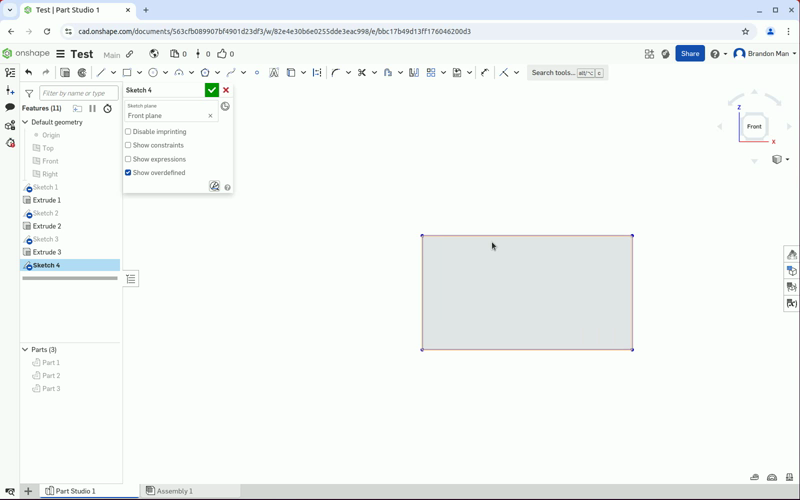
scroll(6)
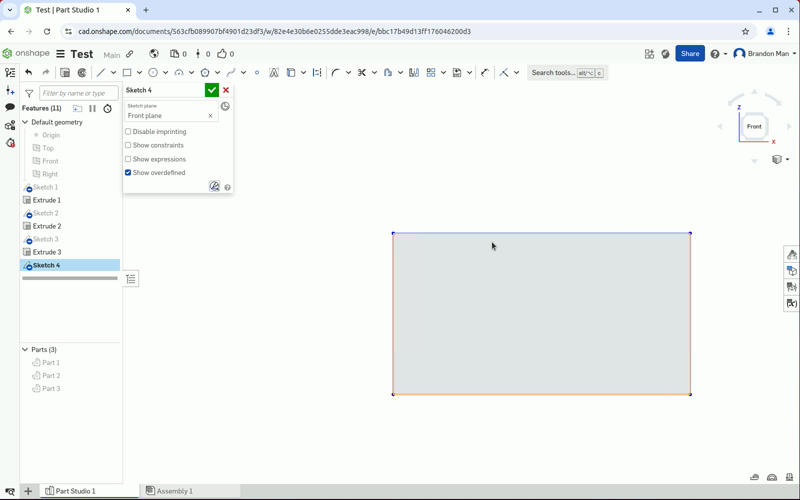
scroll(6)
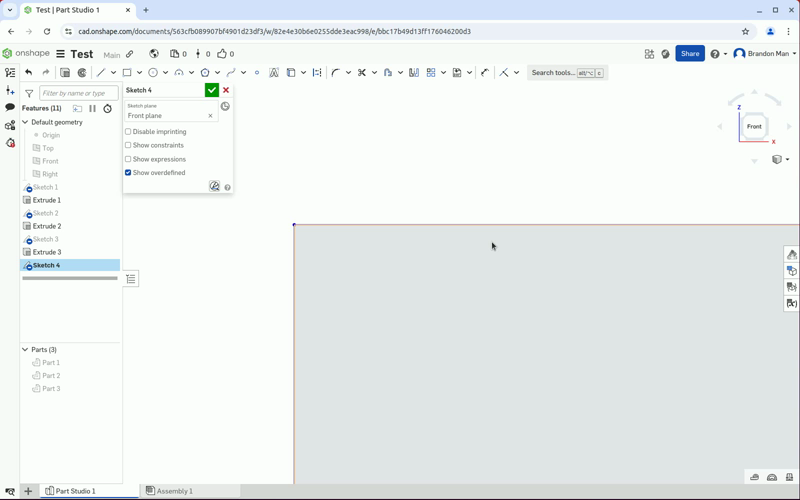
click(492, 241)
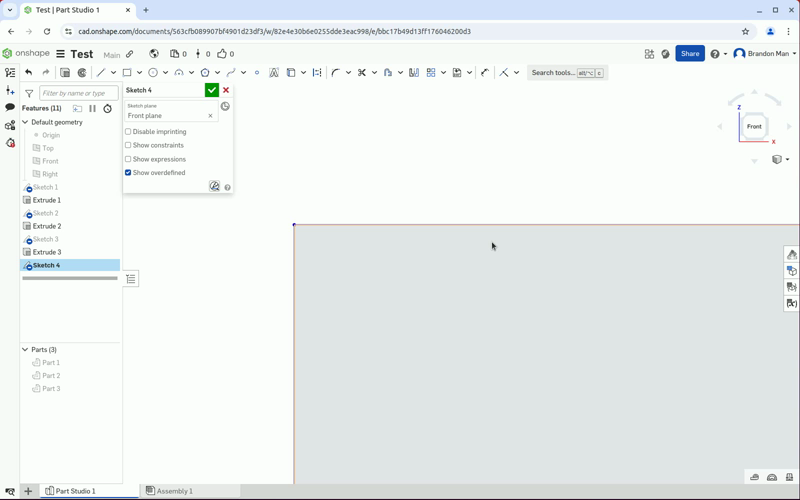
scroll(-6)
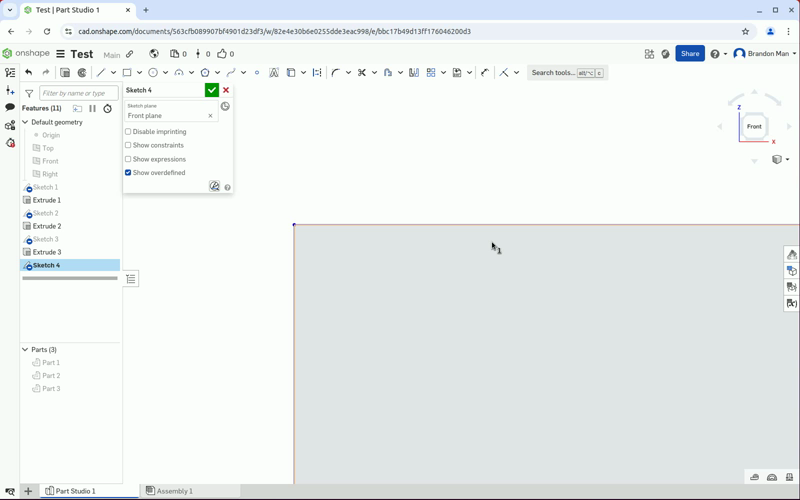
scroll(-6)
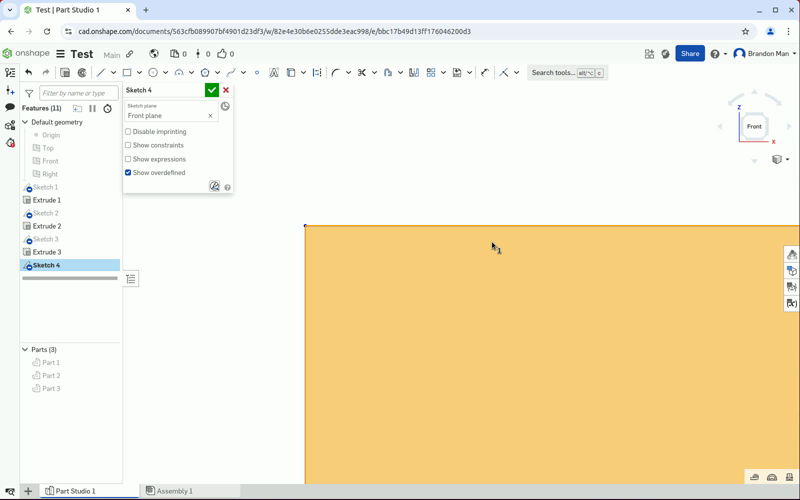
scroll(-6)
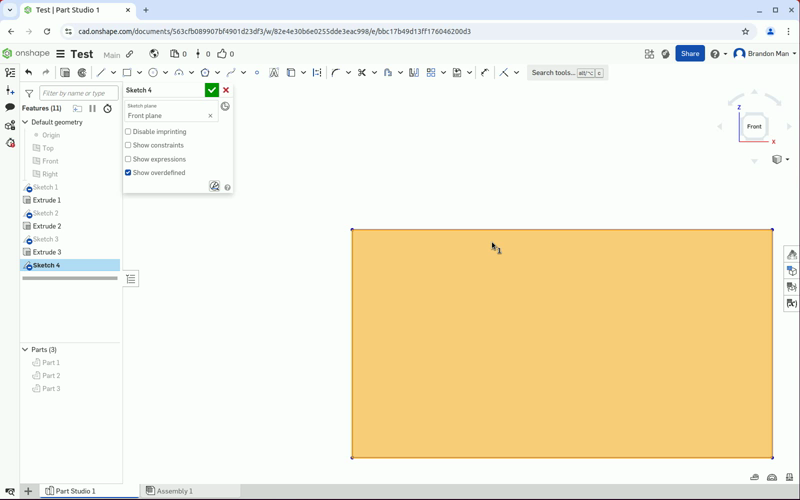
scroll(-6)
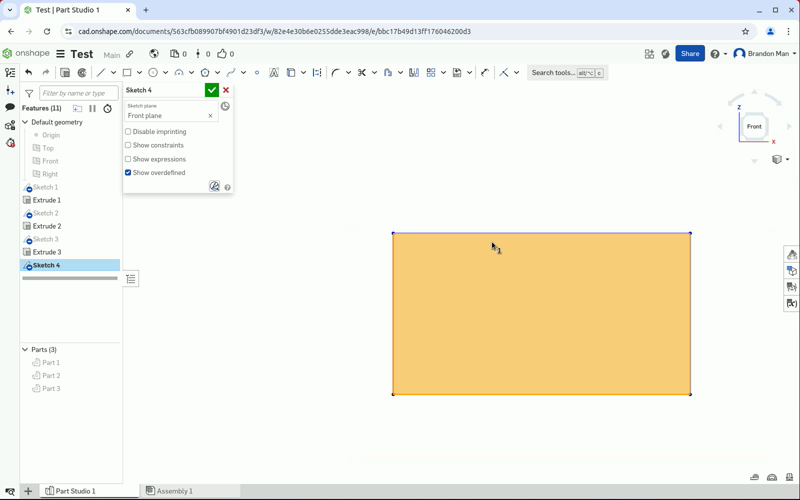
scroll(-6)
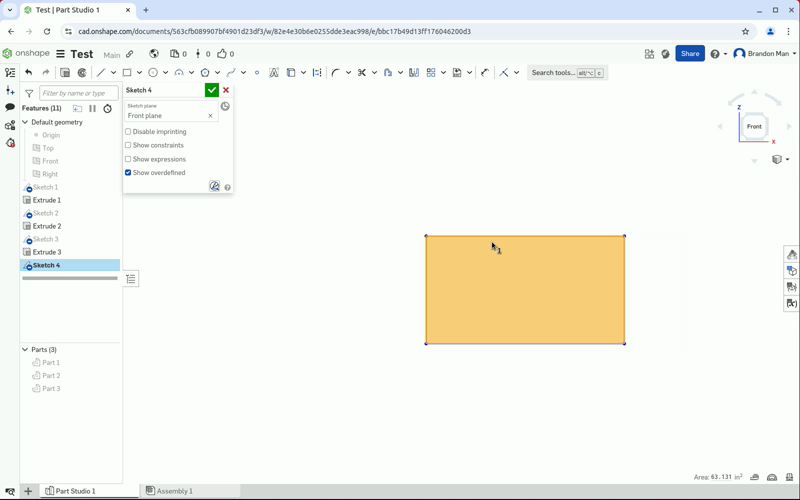
scroll(-6)
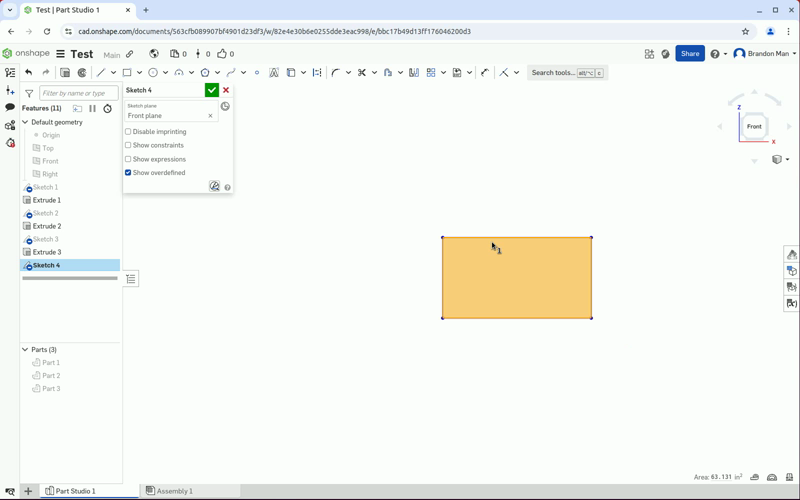
scroll(-6)
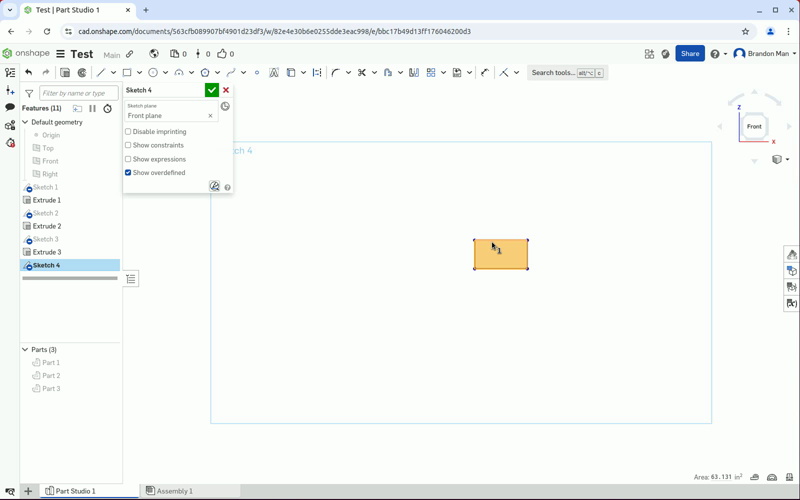
mouse_move(73, 352)
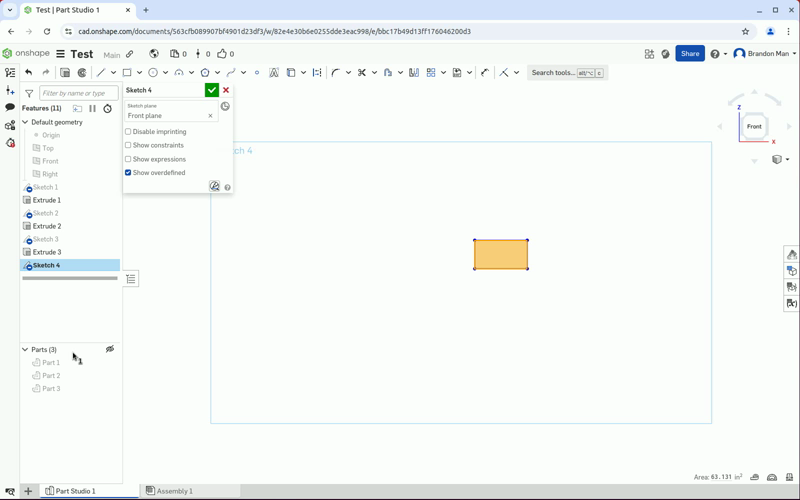
key(shift+y)
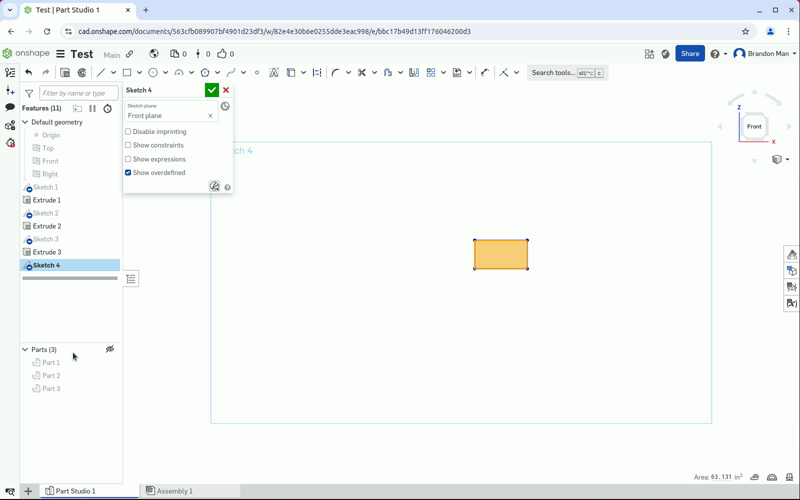
key(shift+e)
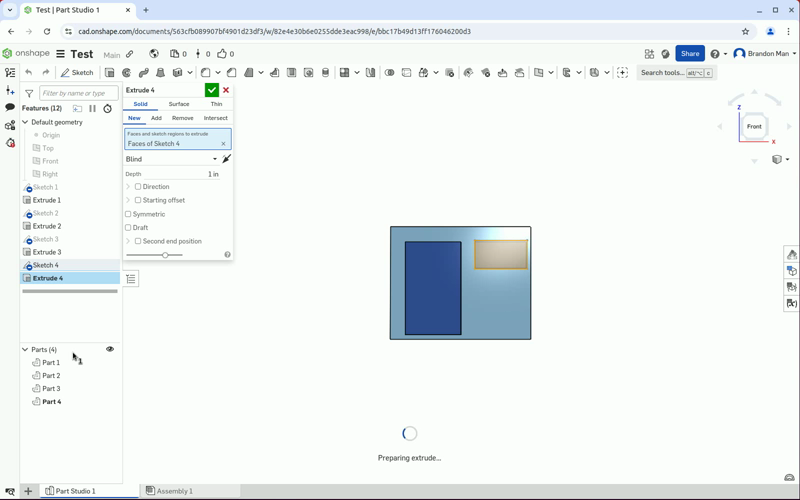
mouse_move(143, 106)
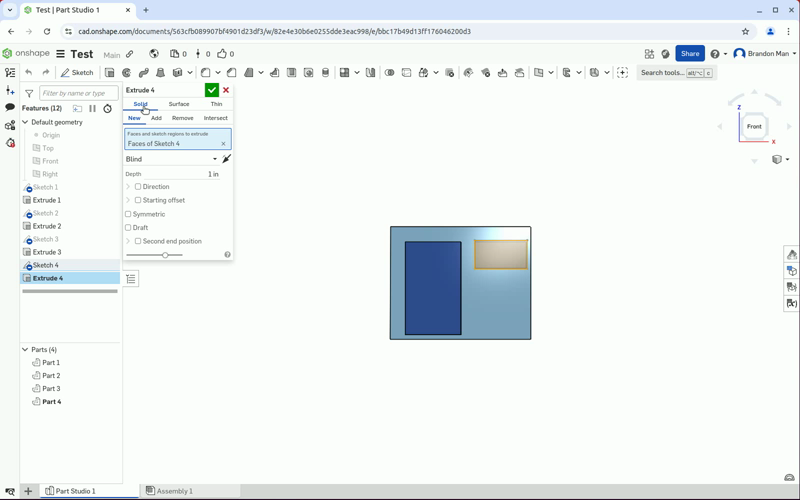
click(143, 106)
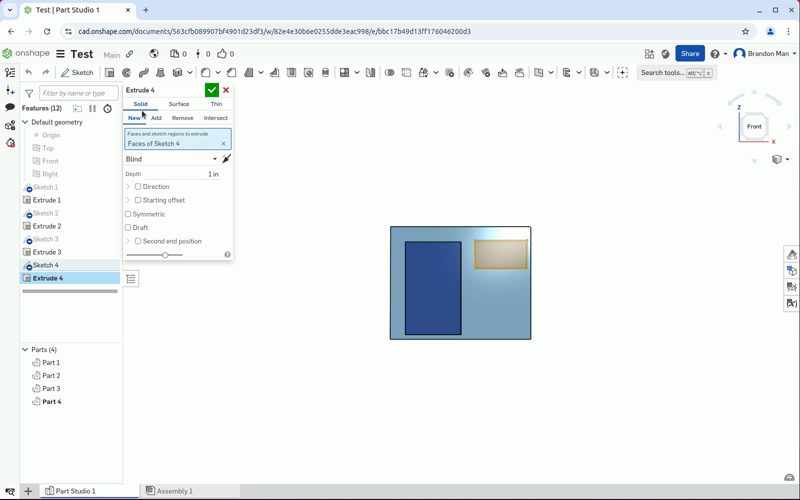
mouse_move(137, 120)
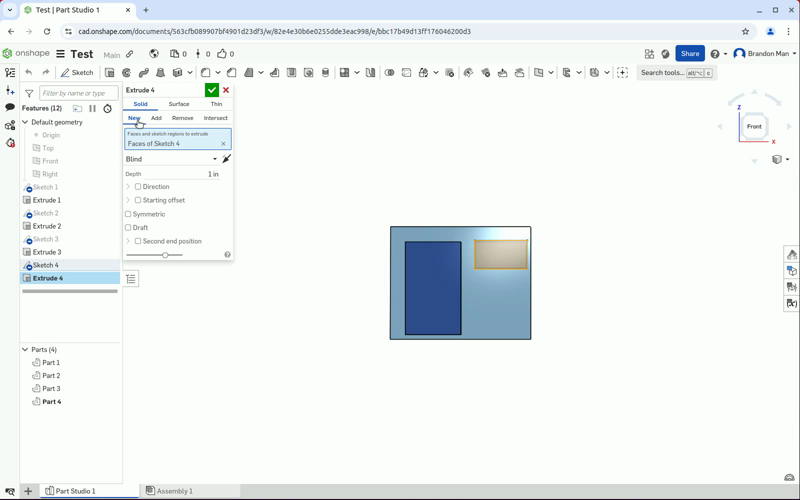
click(137, 120)
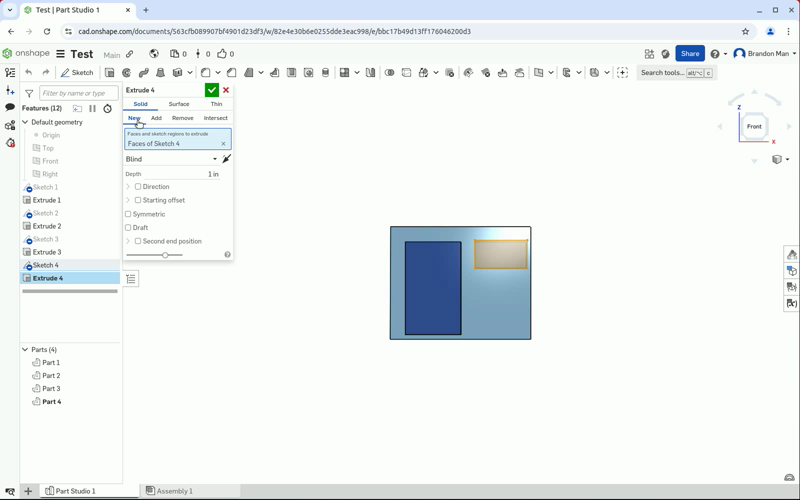
key(tab, 4)
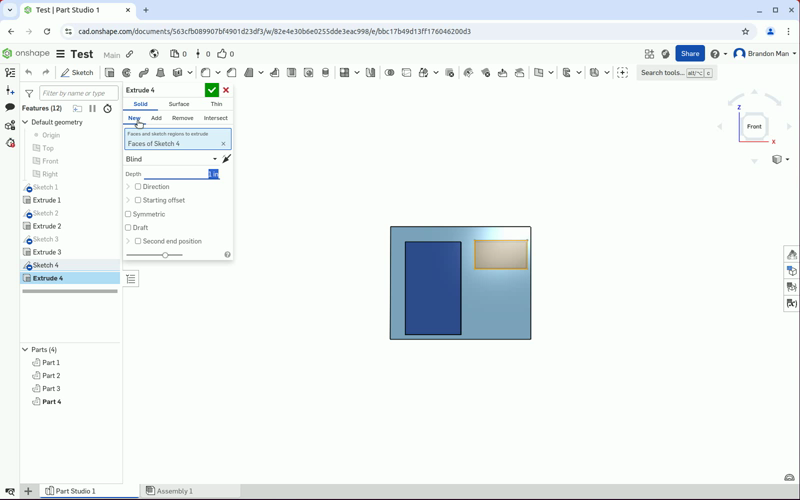
text(-23.108)
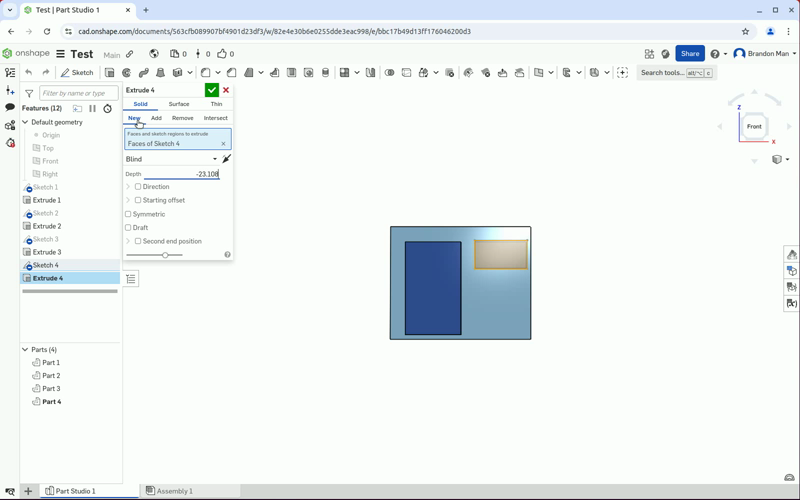
key(enter)
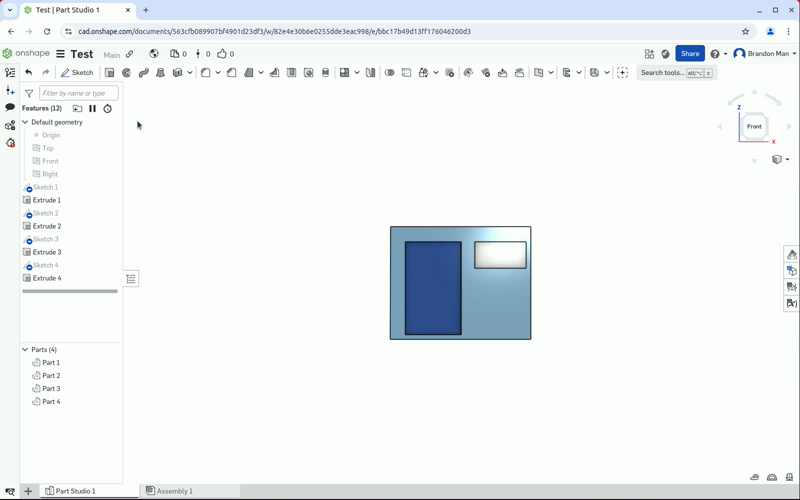
key(shift+h)
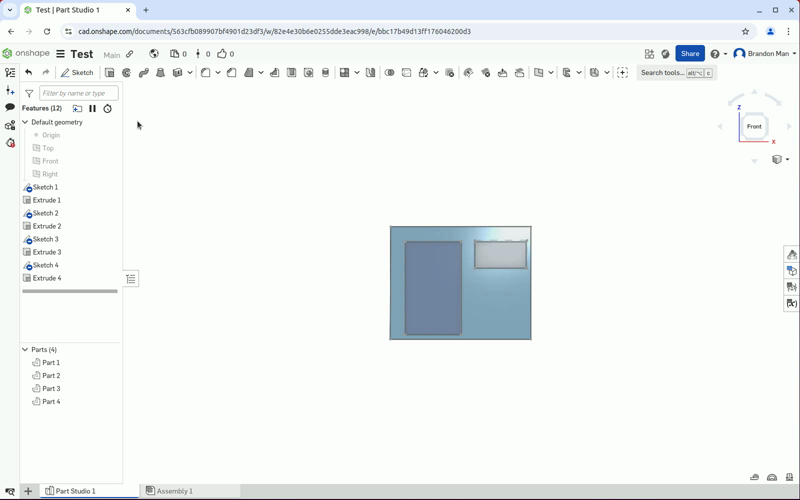
key(shift+h)
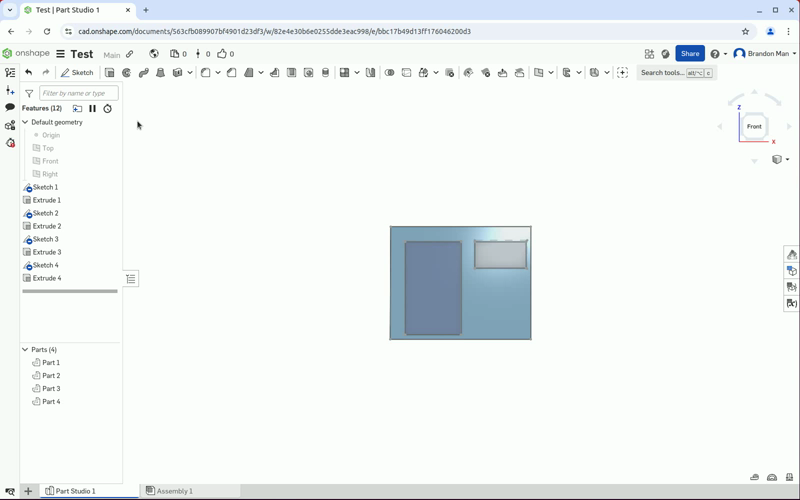
key(shift+7)
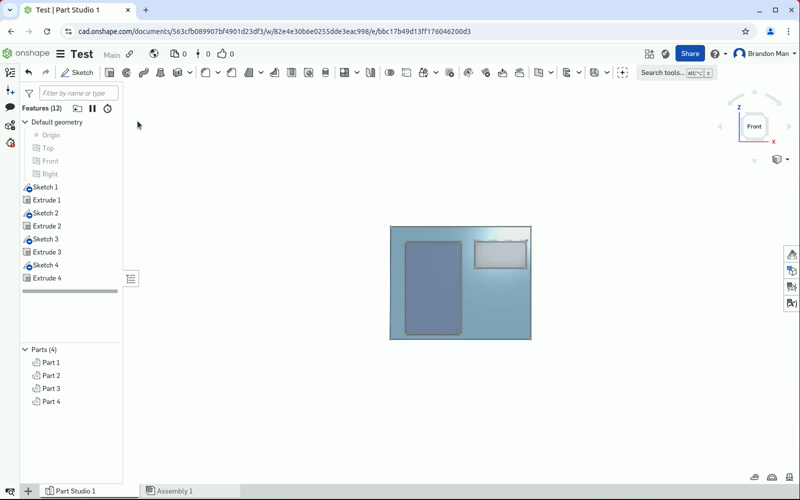
key(left, 2)
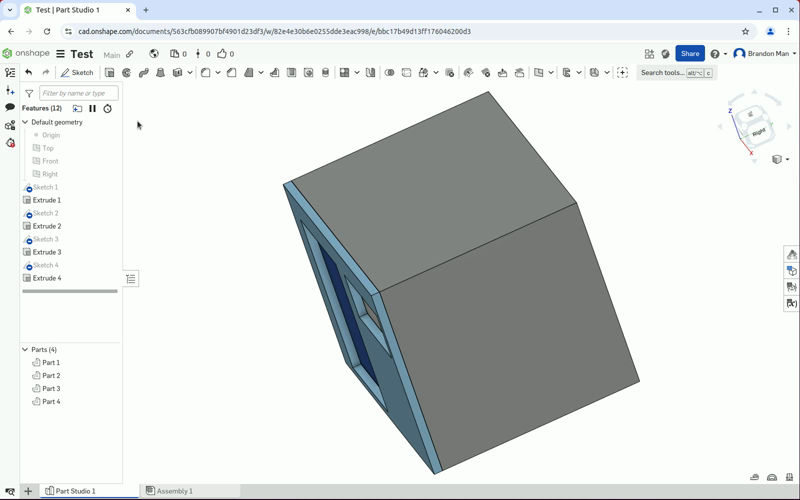
key(down, 2)
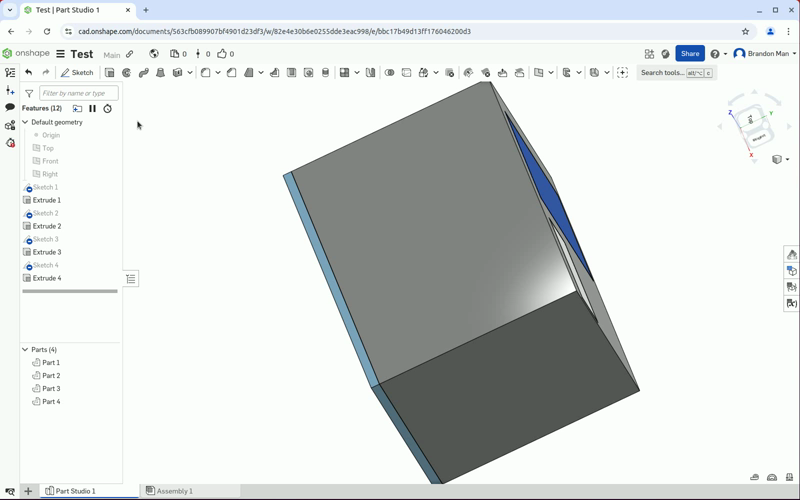
key(up, 2)
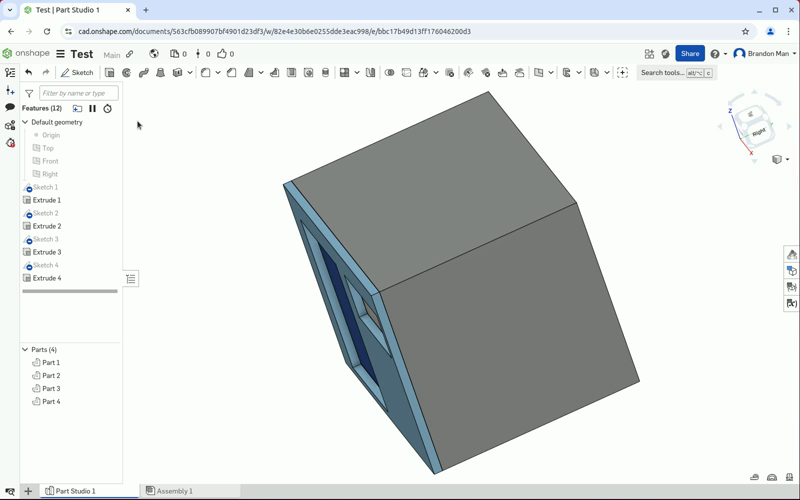
key(right, 2)
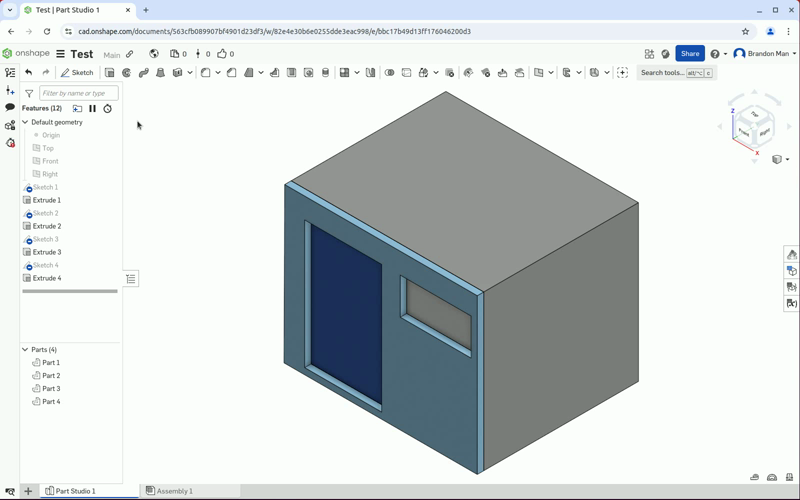
mouse_move(73, 189)
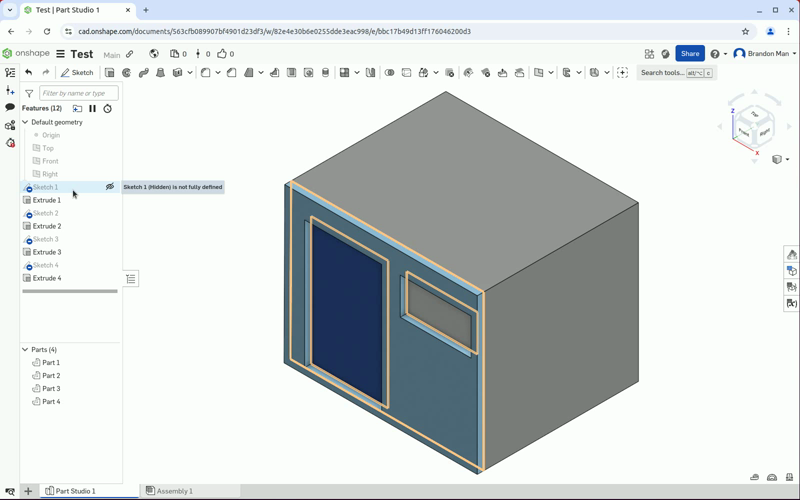
click(73, 189)